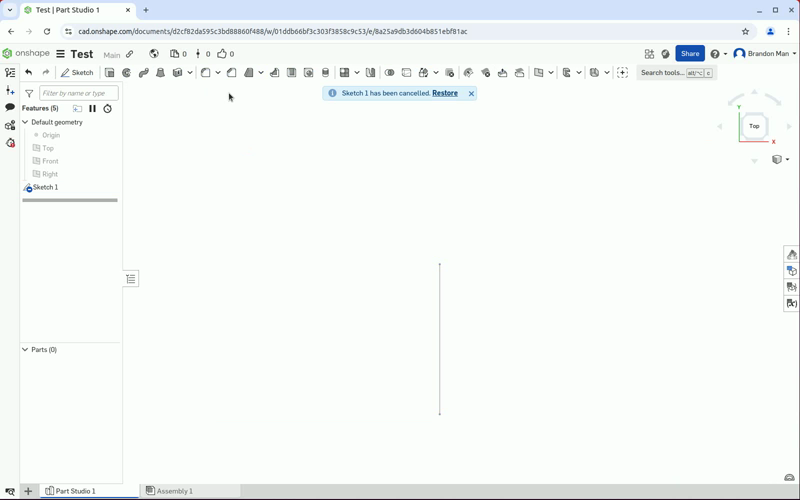
key(shift+h)
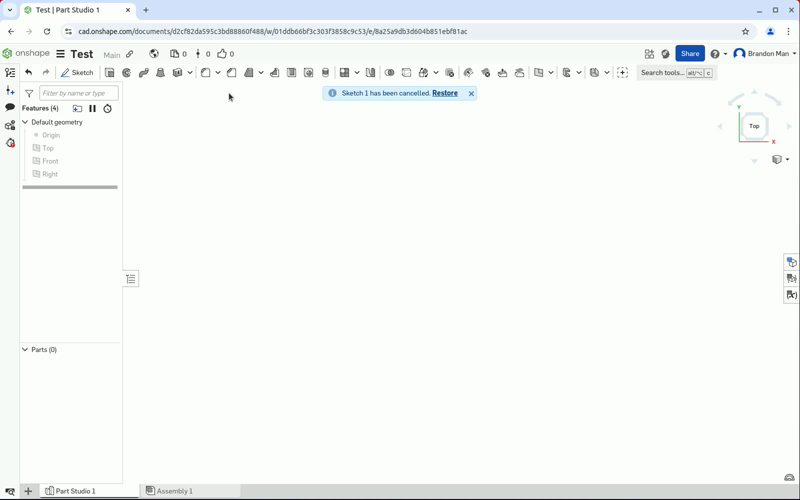
mouse_move(73, 352)
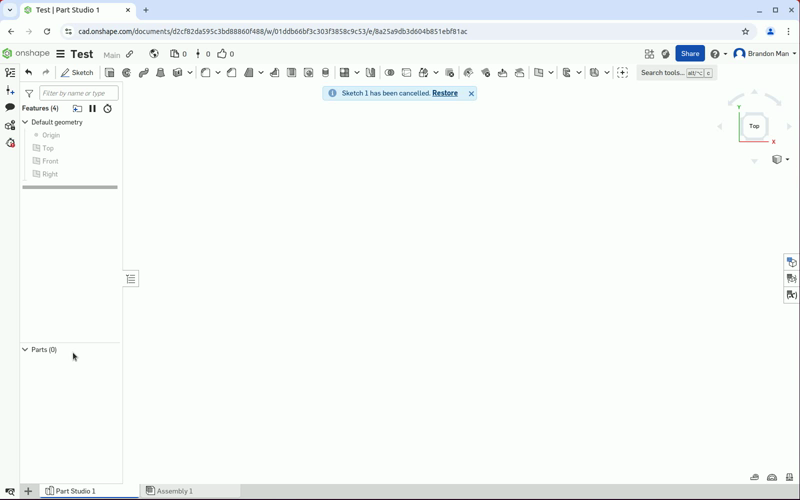
key(y)
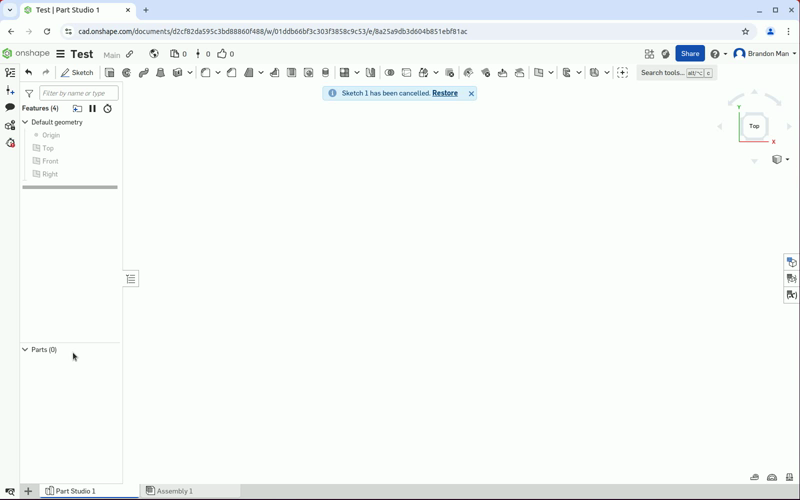
key(shift+p)
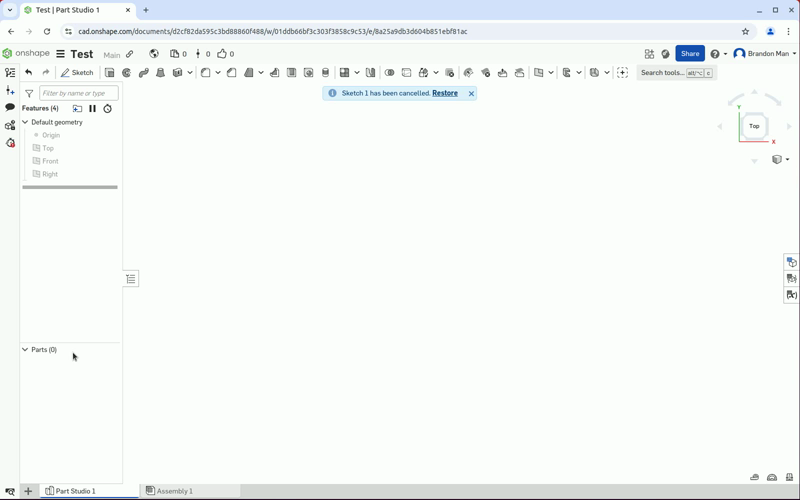
key(space)
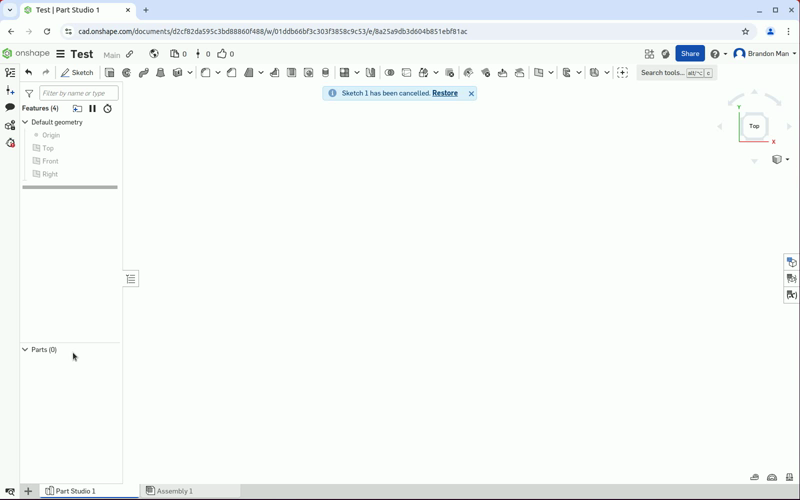
key_down(shift)
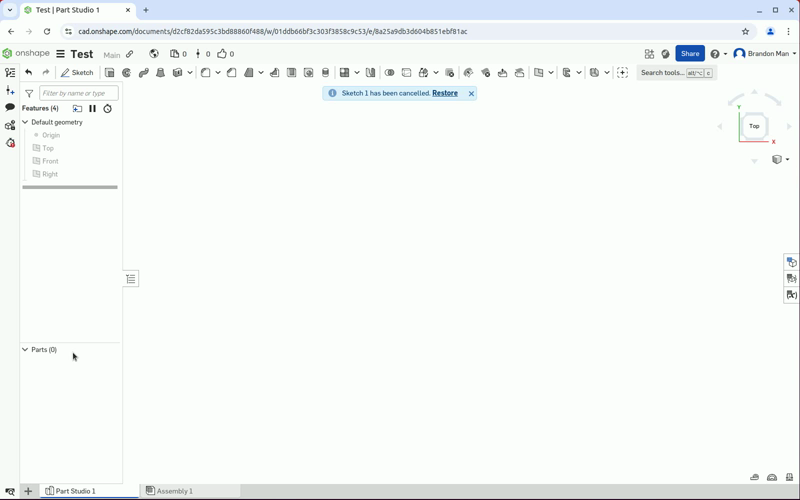
key(up)
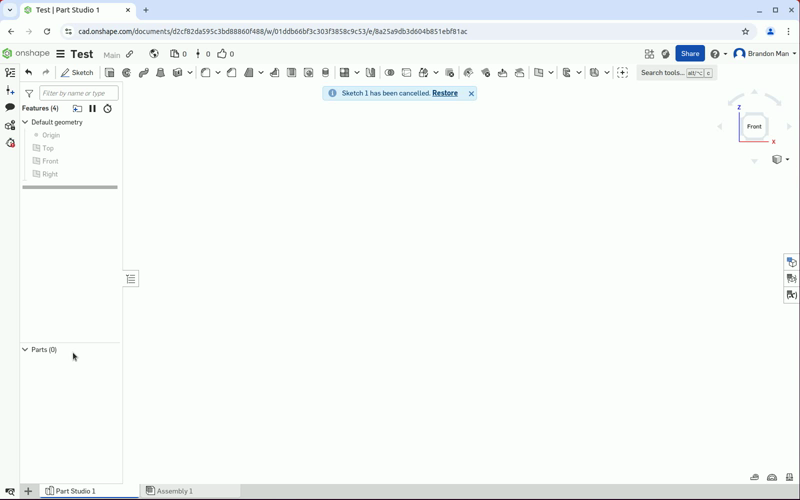
key_up(shift)
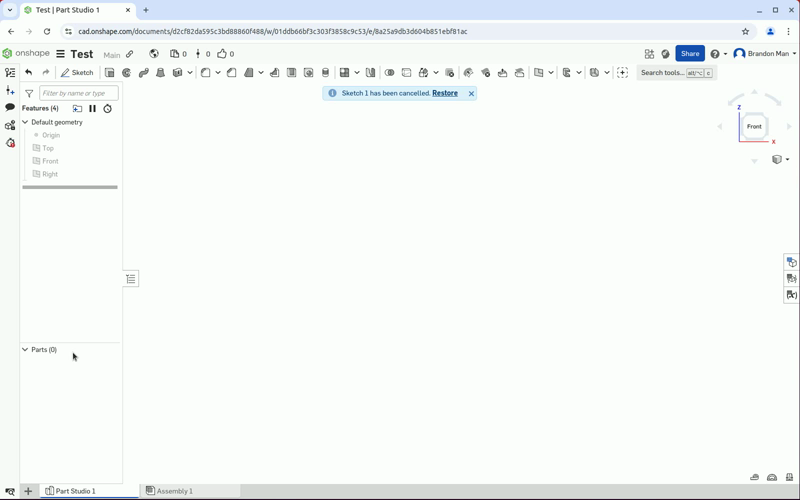
mouse_move(73, 352)
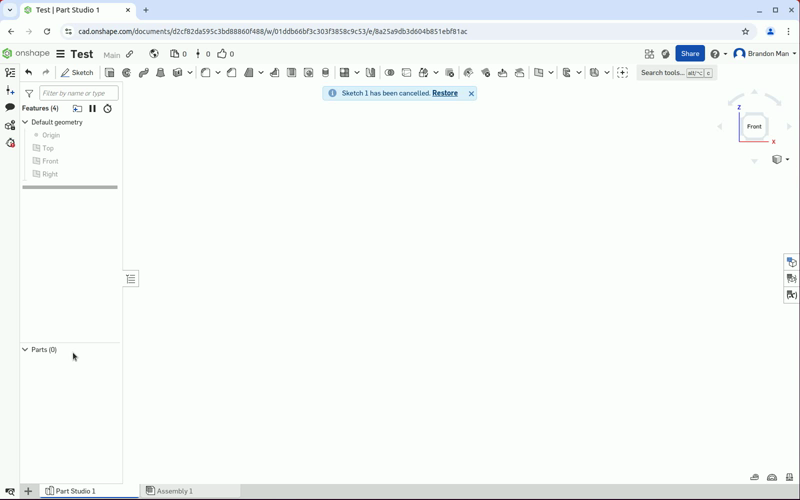
key(shift+y)
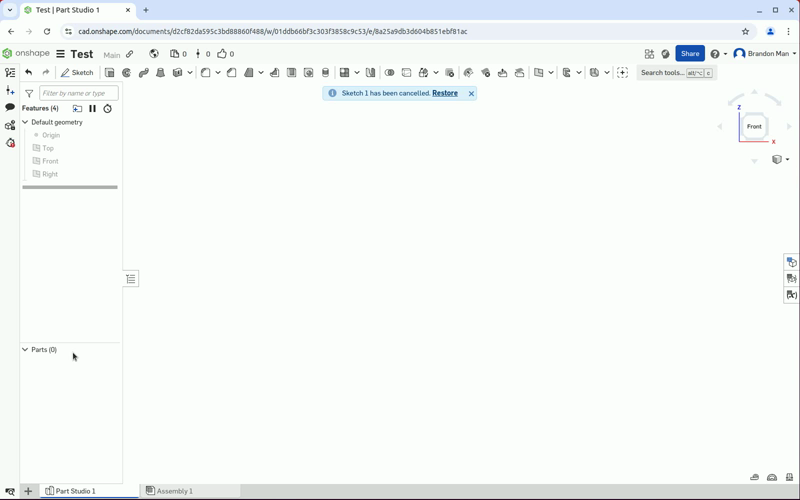
key(shift+s)
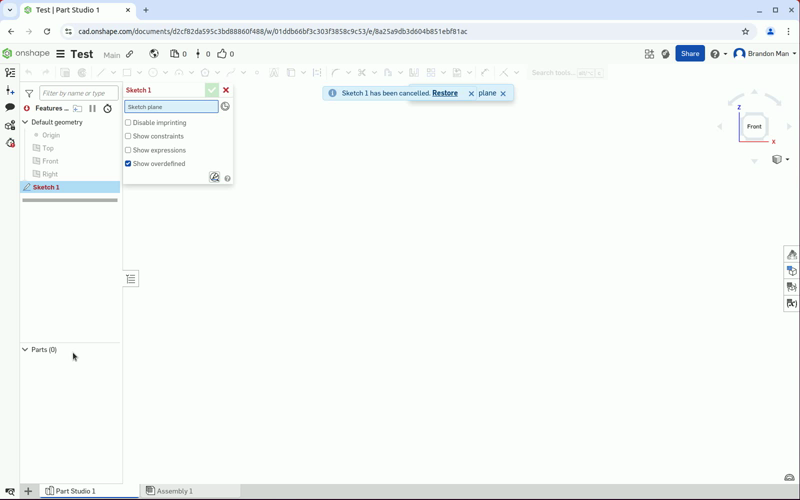
mouse_move(73, 163)
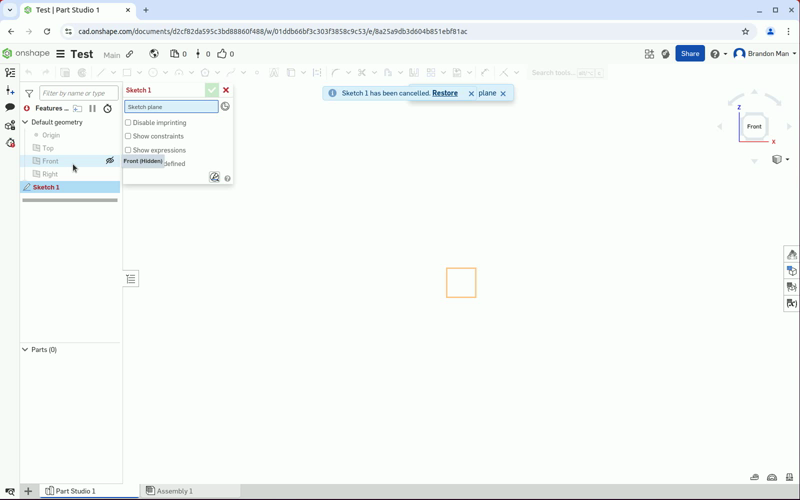
click(73, 163)
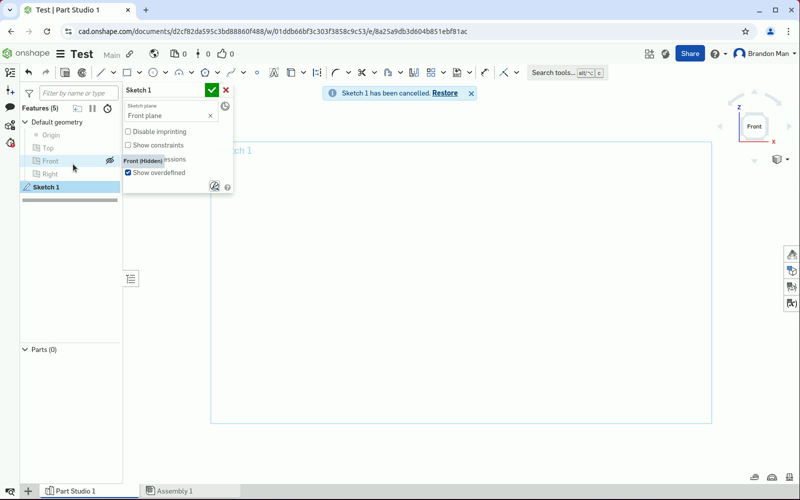
mouse_move(73, 352)
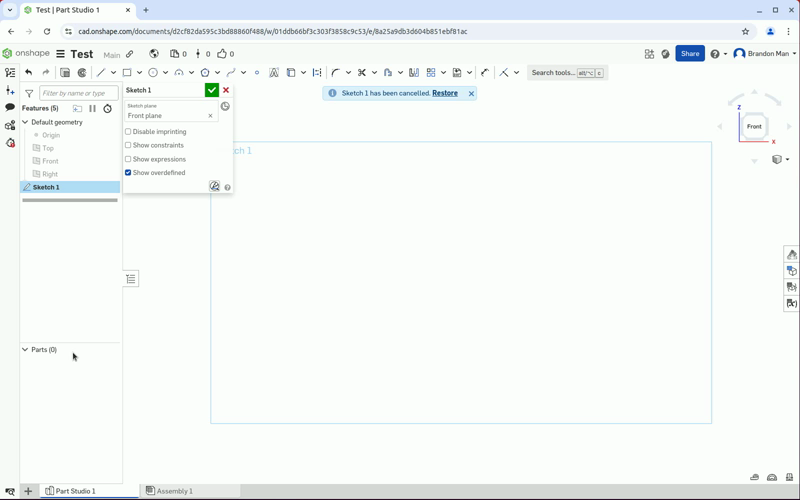
key(y)
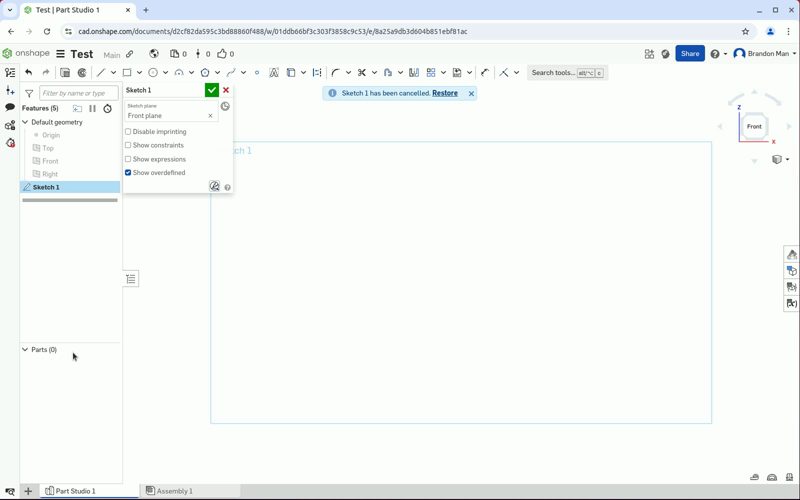
key(l)
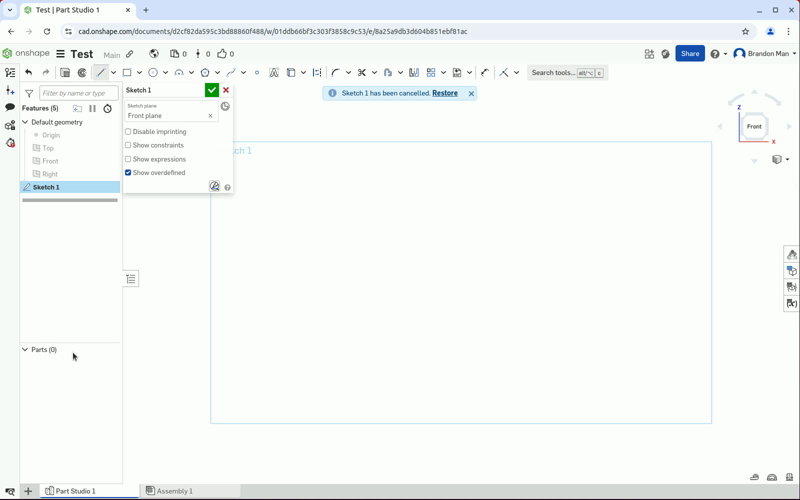
key_down(shift)
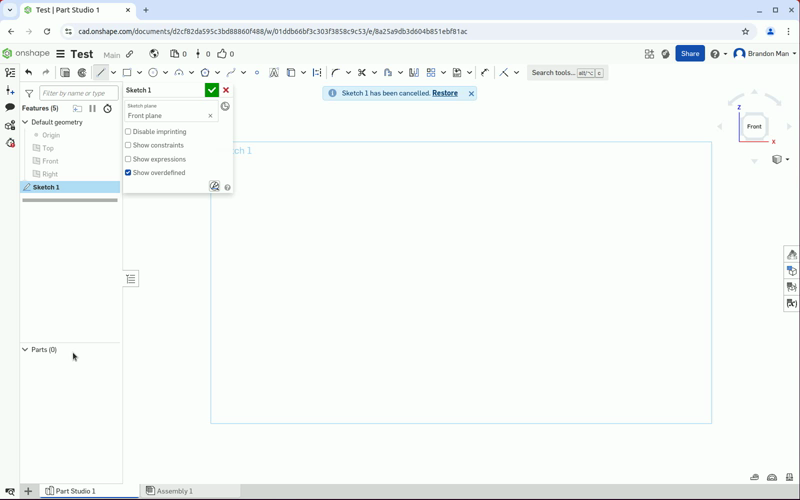
mouse_move(430, 284)
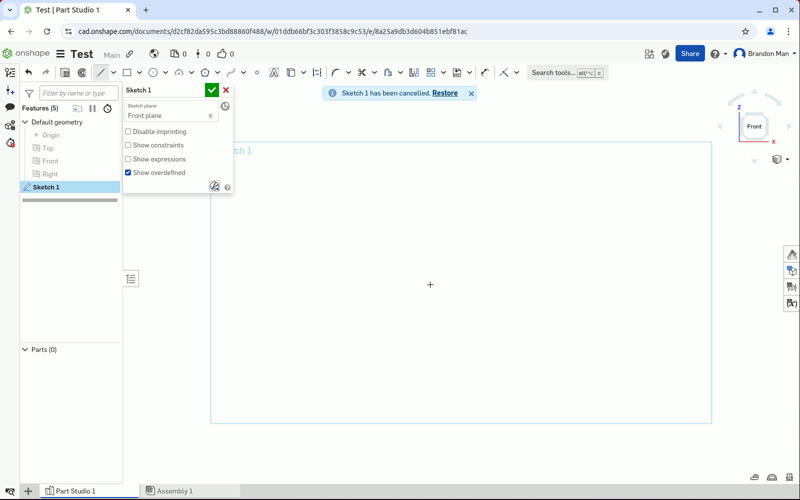
click(430, 284)
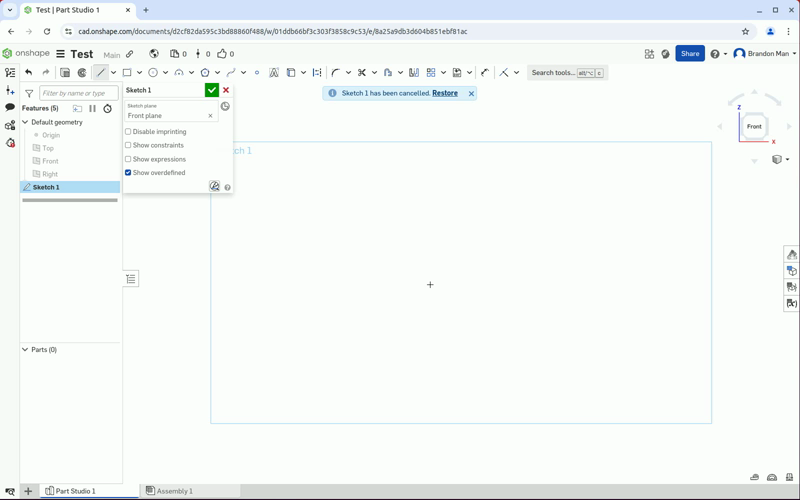
key_up(shift)
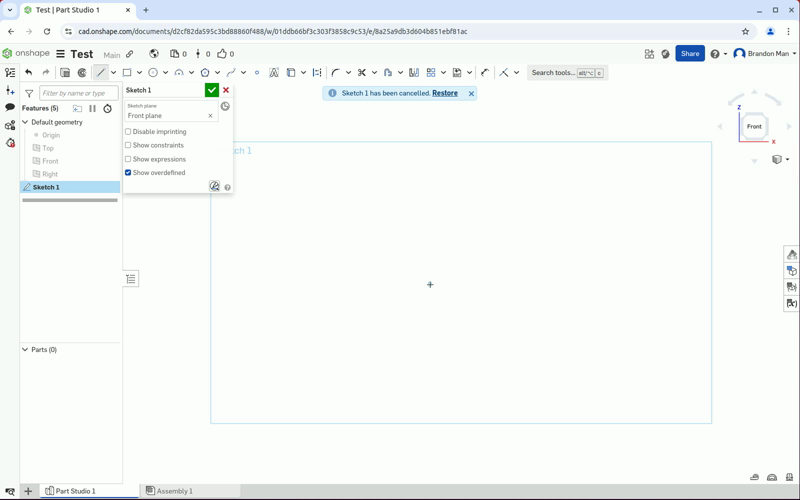
key_down(shift)
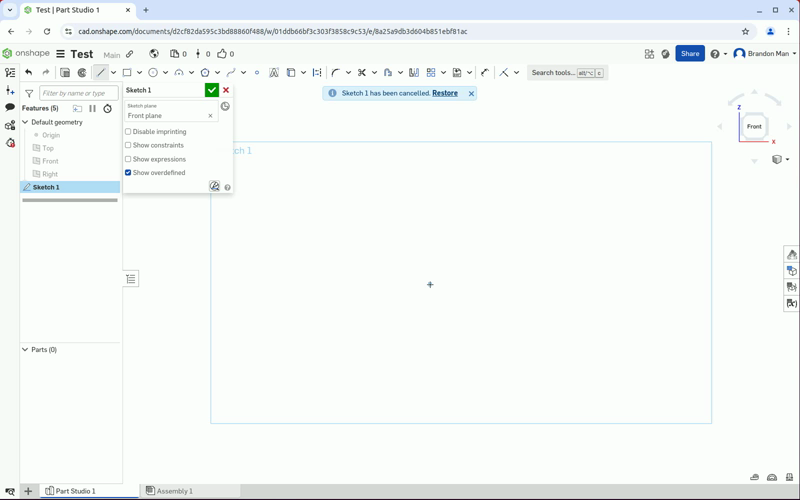
mouse_move(460, 284)
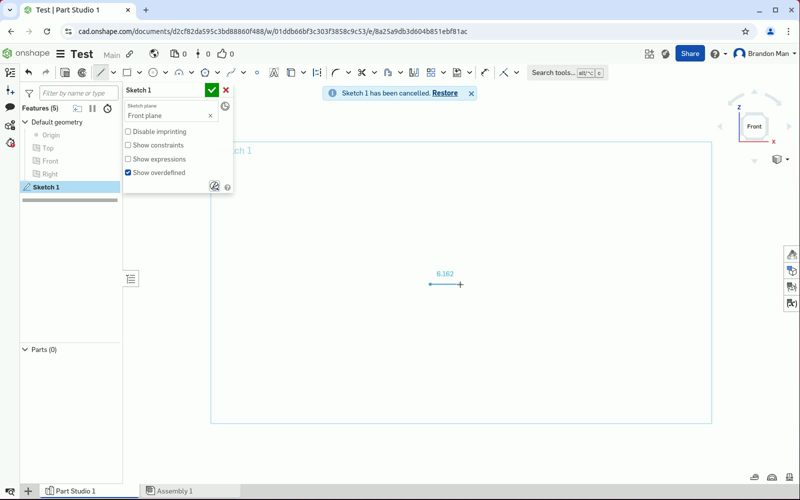
mouse_move(446, 311)
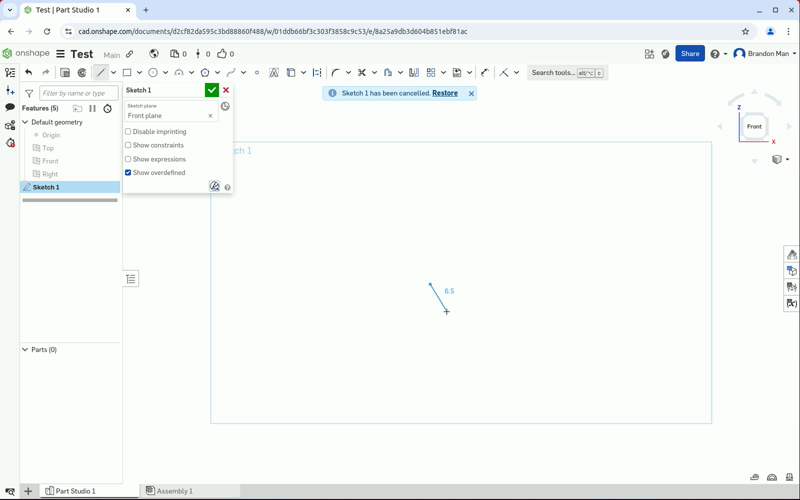
click(446, 311)
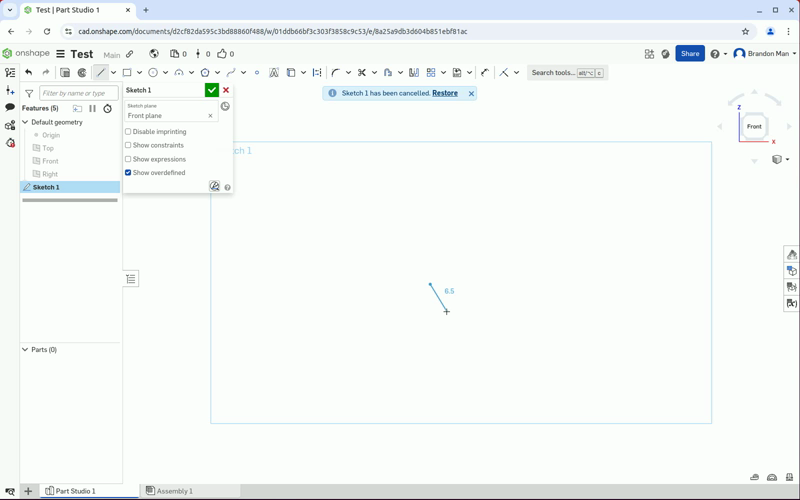
key_up(shift)
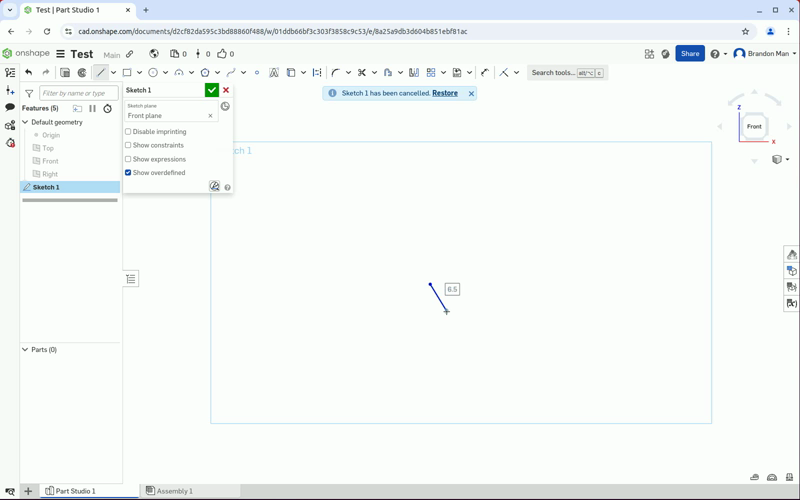
key_down(shift)
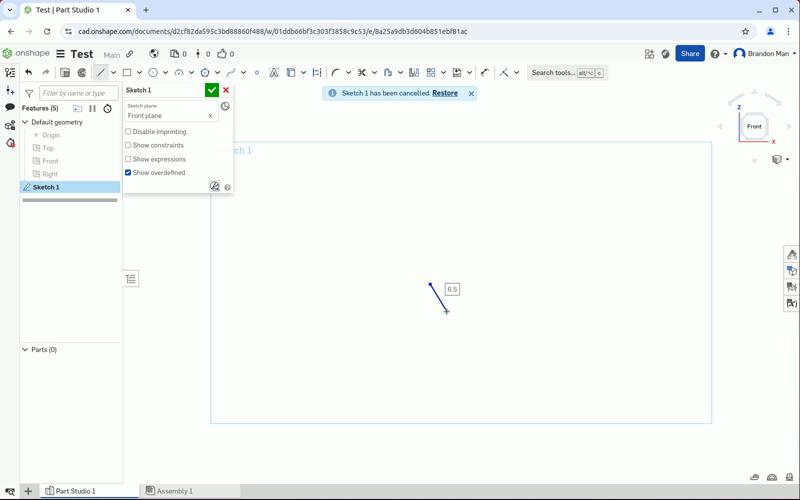
mouse_move(476, 311)
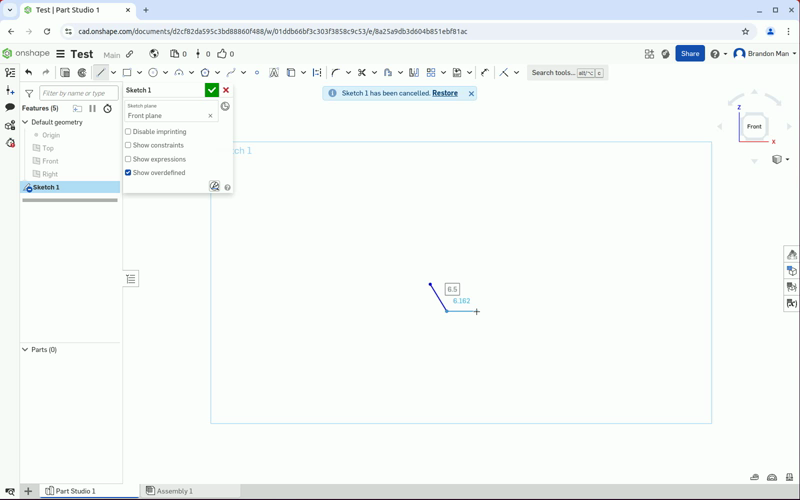
mouse_move(477, 309)
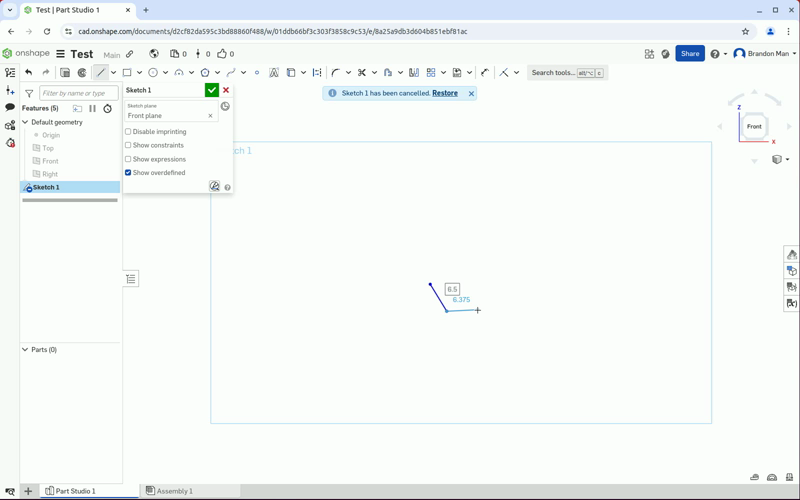
click(477, 309)
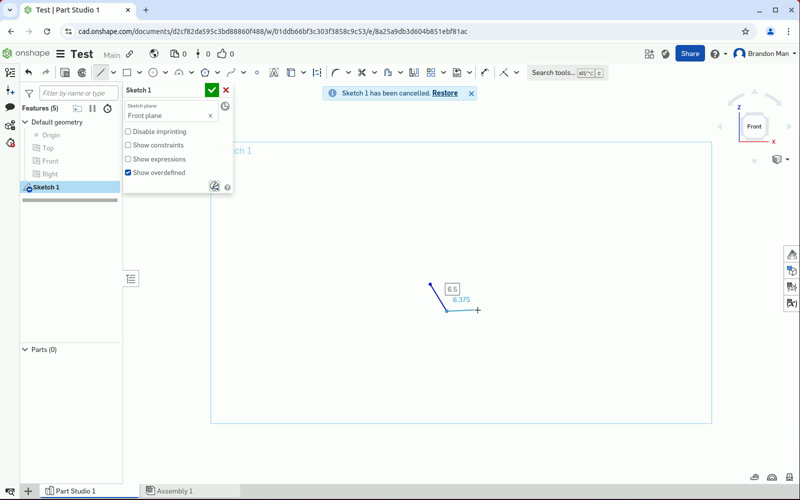
key_up(shift)
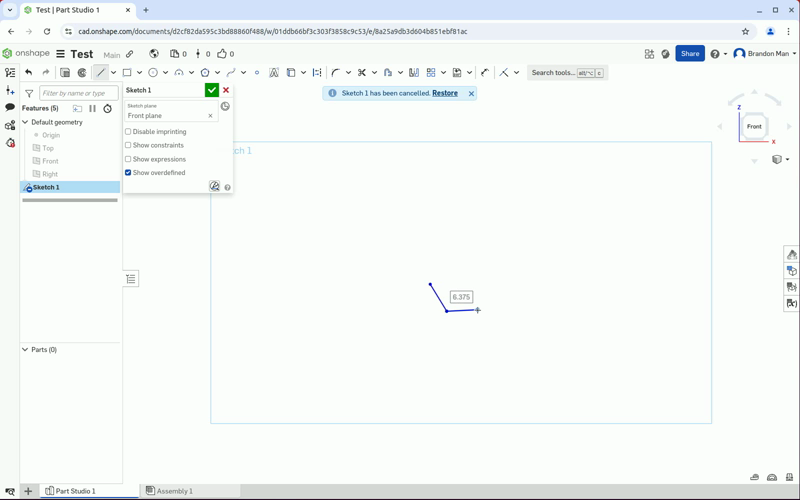
key_down(shift)
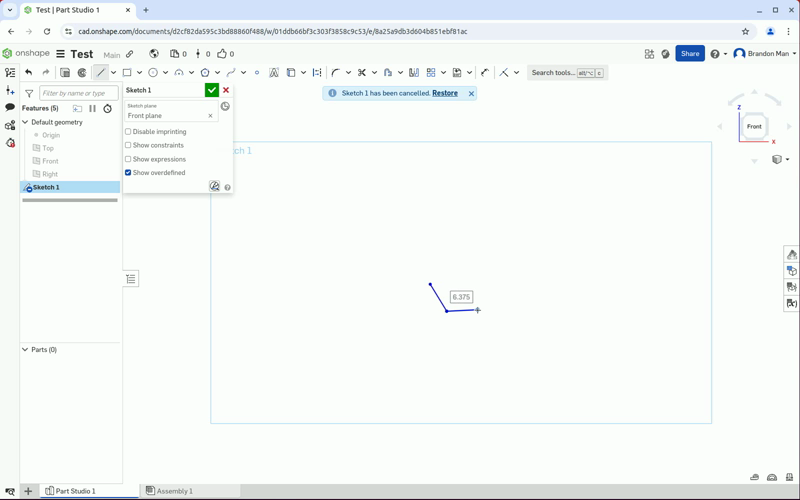
mouse_move(507, 309)
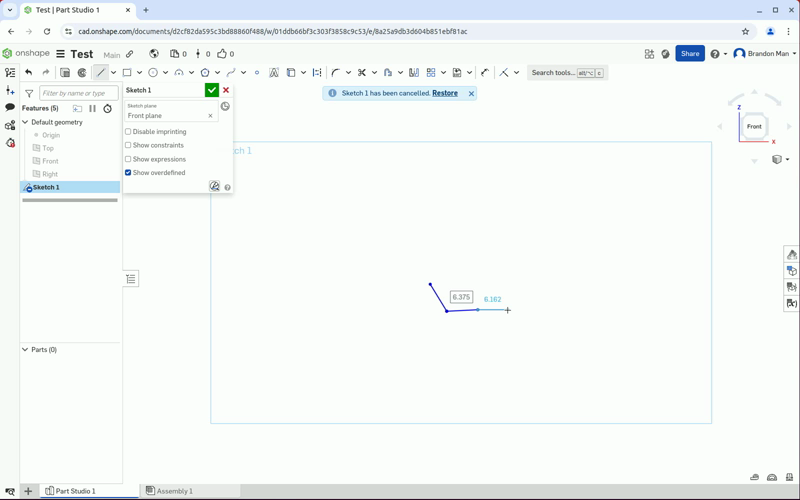
mouse_move(492, 282)
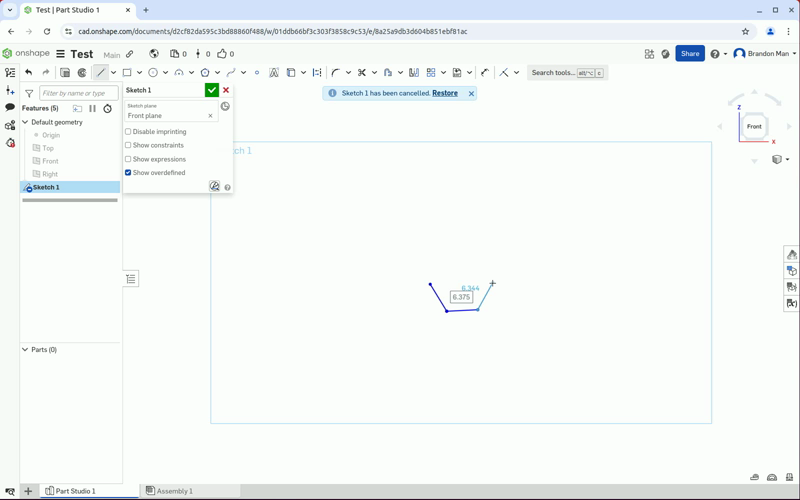
click(492, 282)
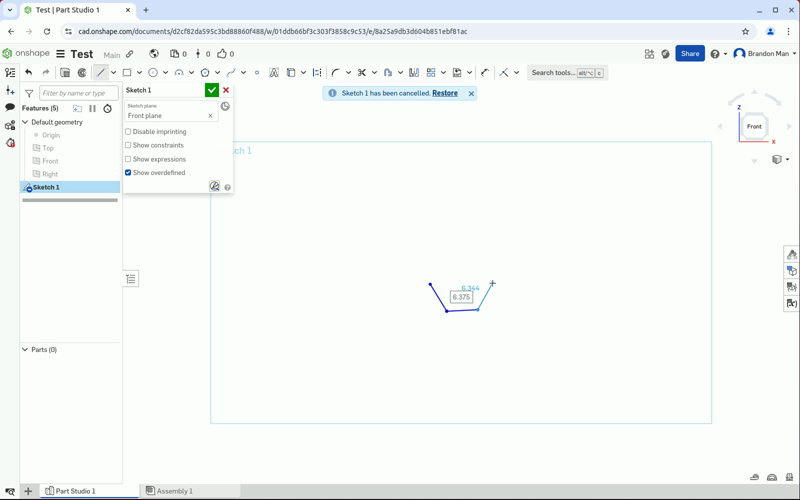
key_up(shift)
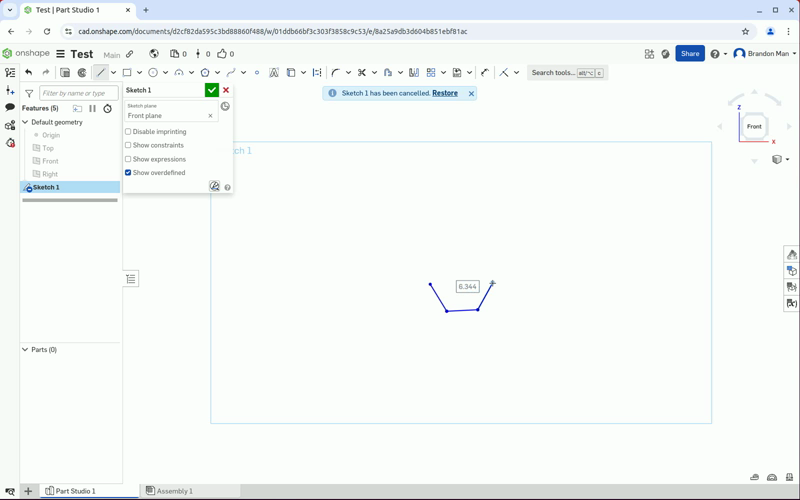
key_down(shift)
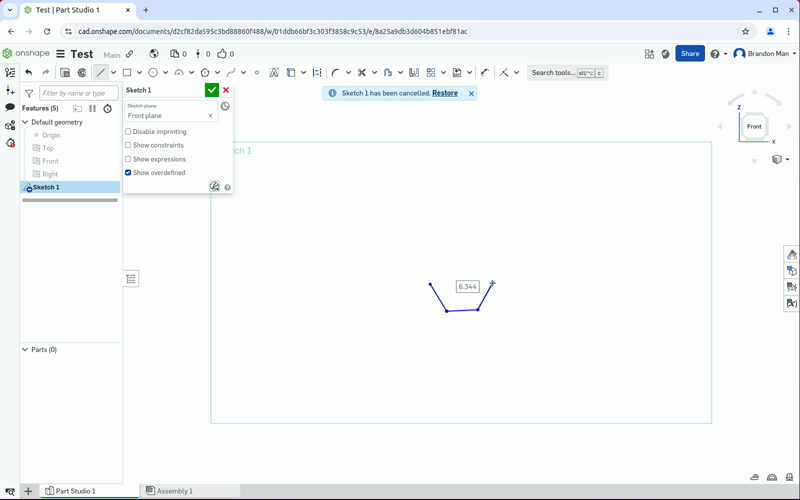
mouse_move(522, 282)
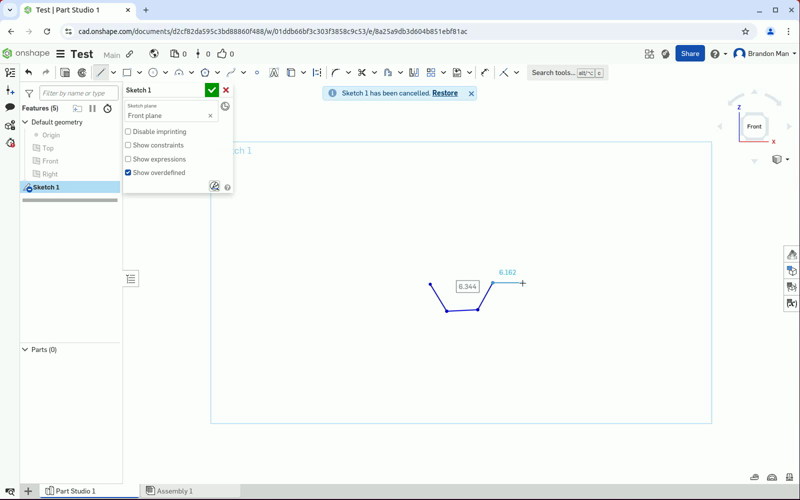
mouse_move(476, 255)
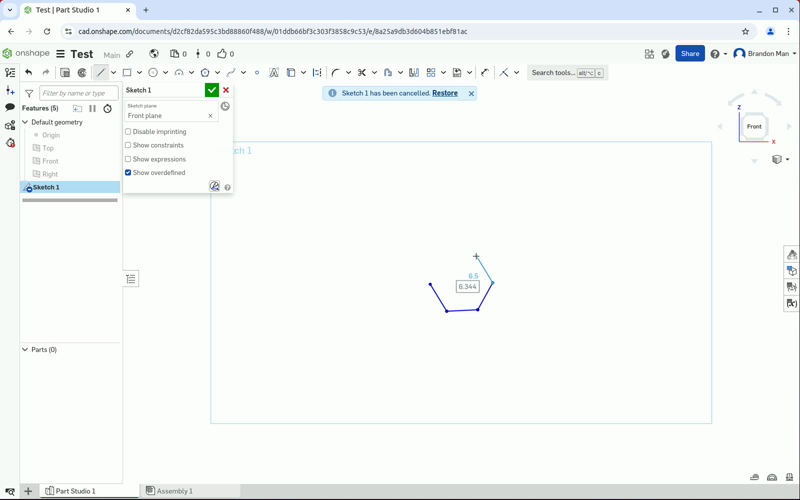
click(476, 255)
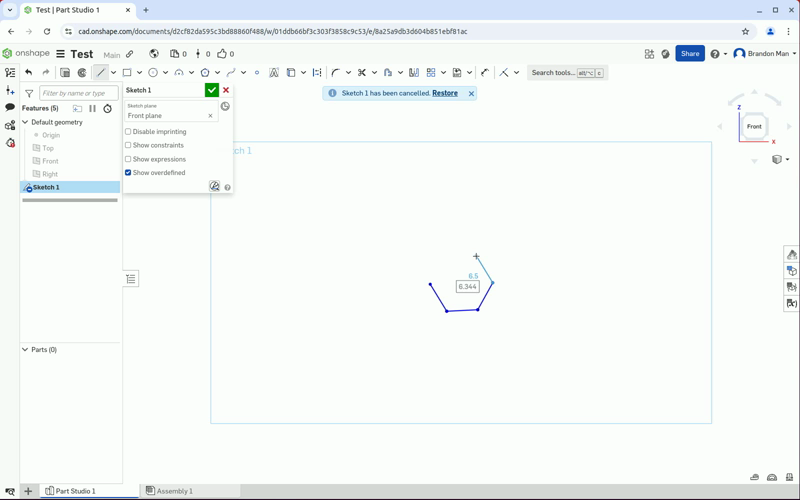
key_up(shift)
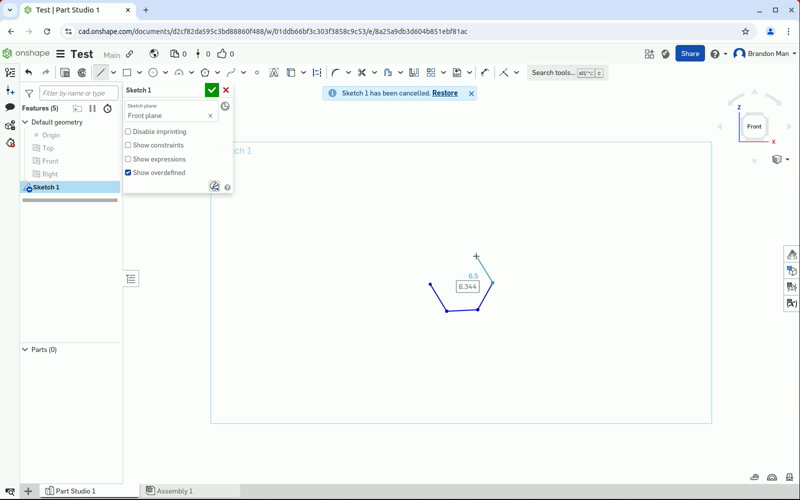
key_down(shift)
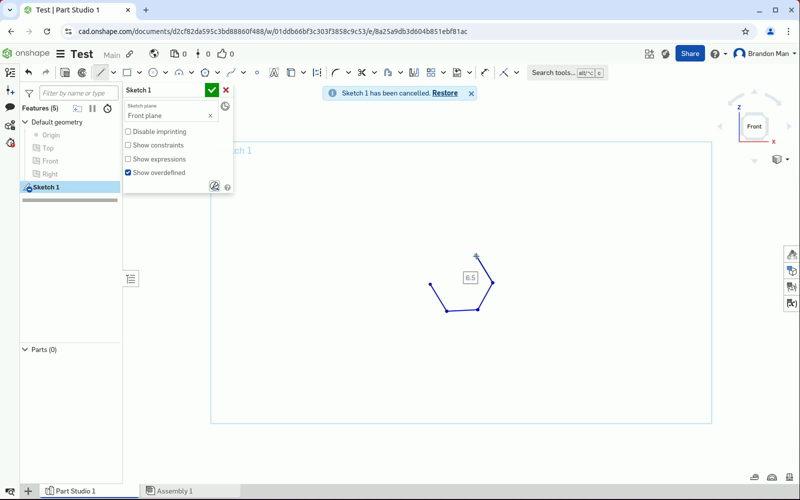
mouse_move(506, 255)
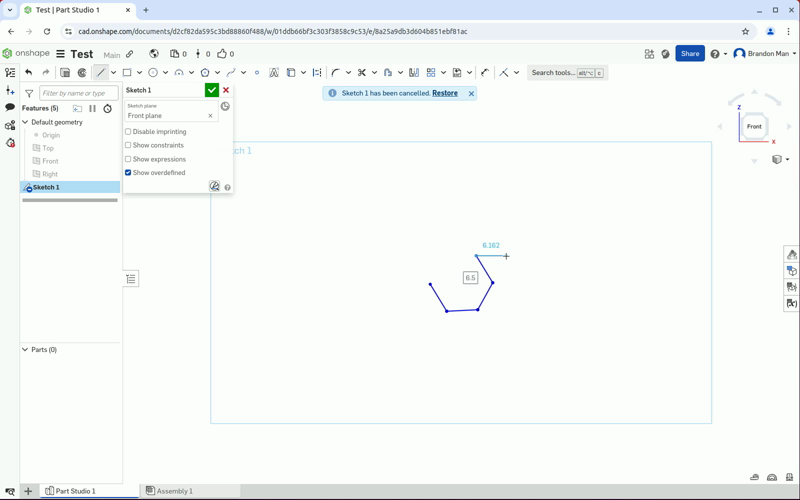
mouse_move(445, 256)
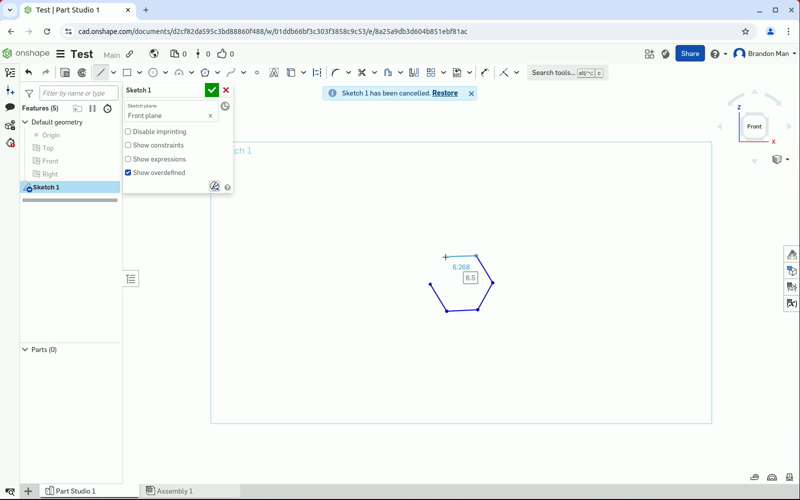
click(445, 256)
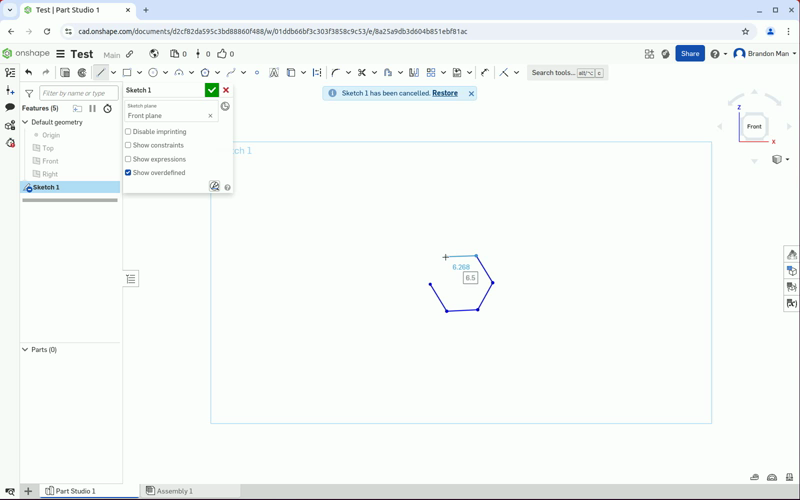
key_up(shift)
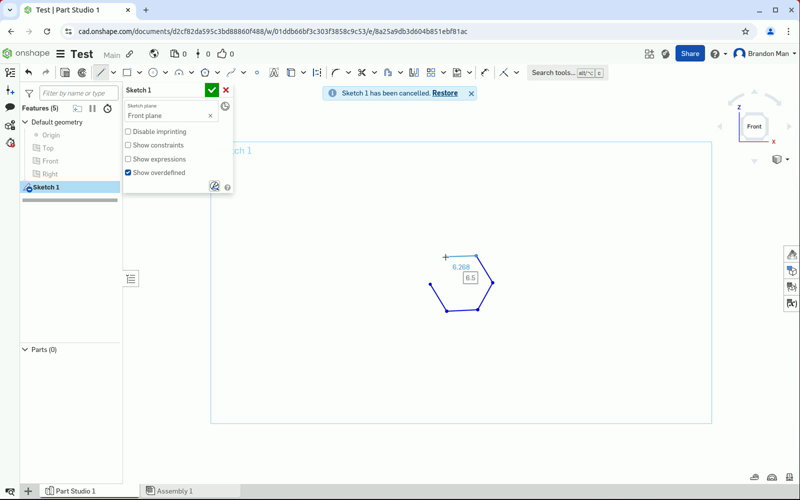
mouse_move(475, 256)
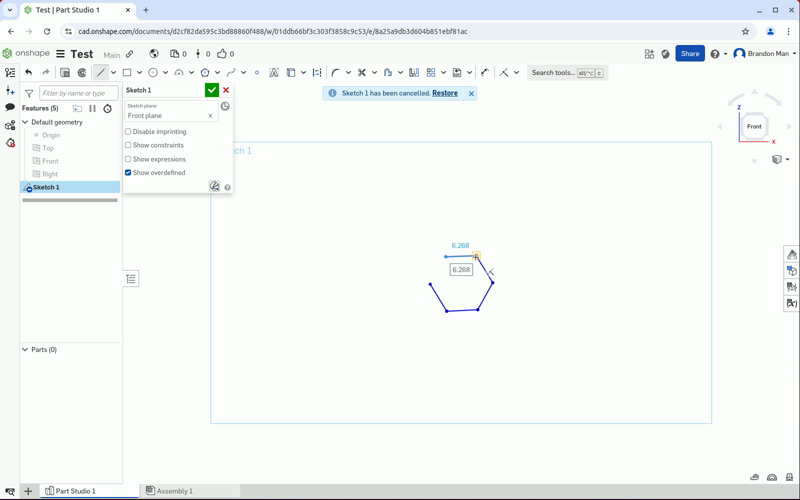
key_down(shift)
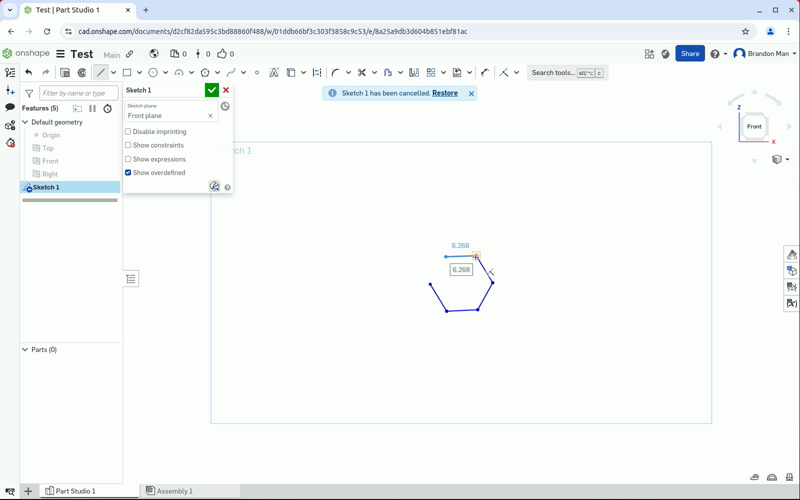
mouse_move(430, 284)
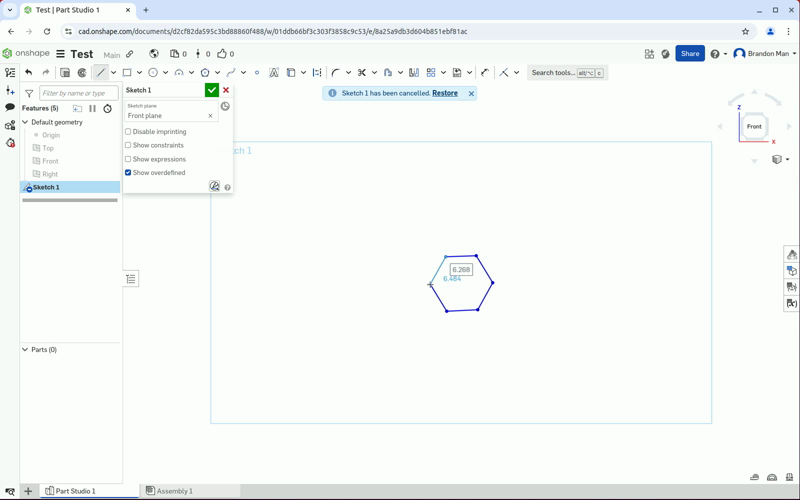
key_up(shift)
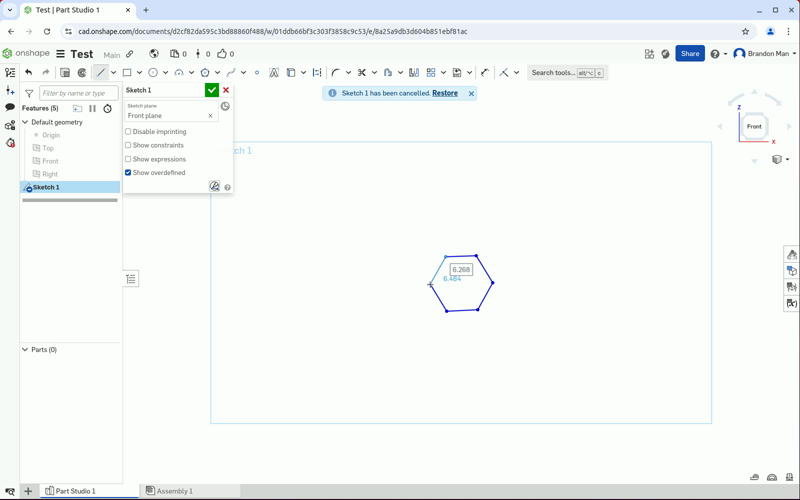
click(430, 284)
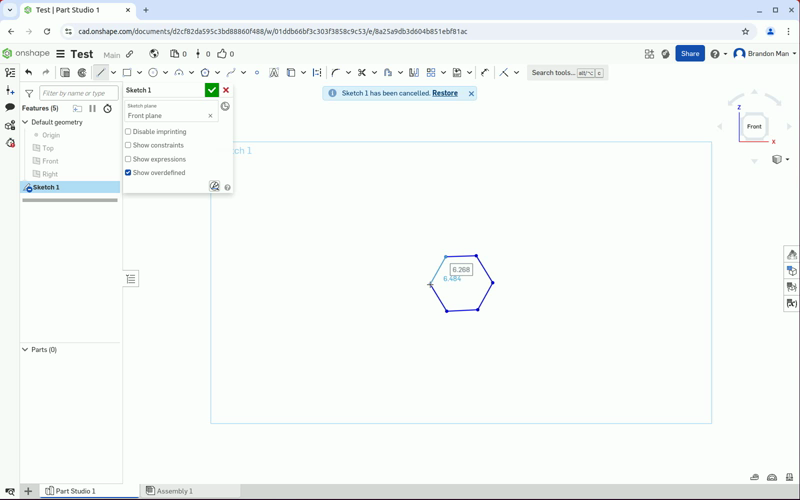
key(esc)
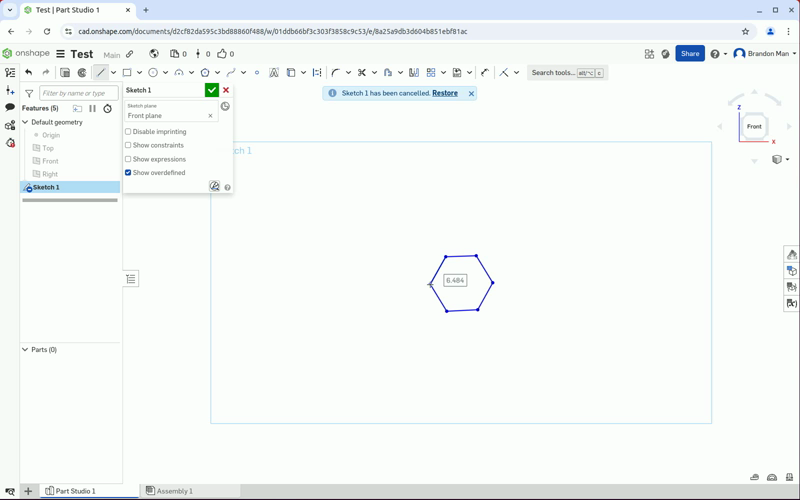
key(c)
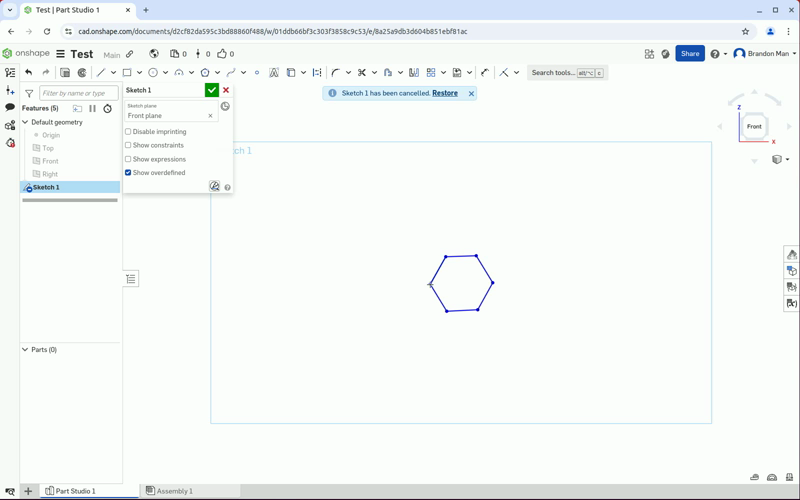
key_down(shift)
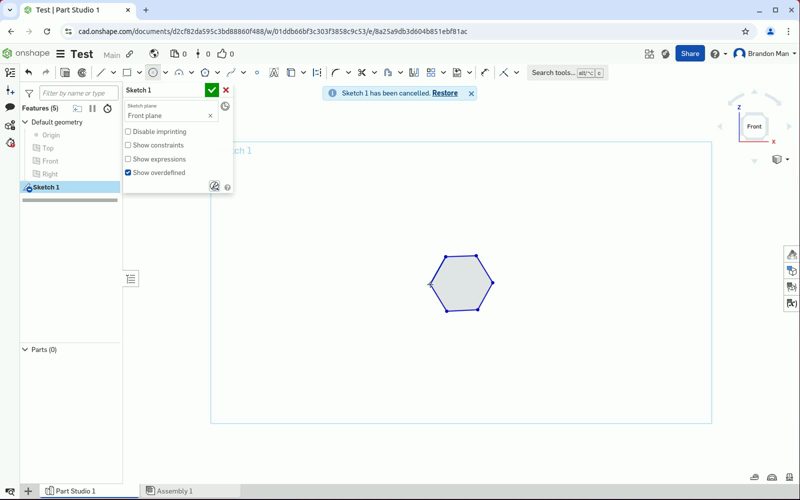
mouse_move(461, 283)
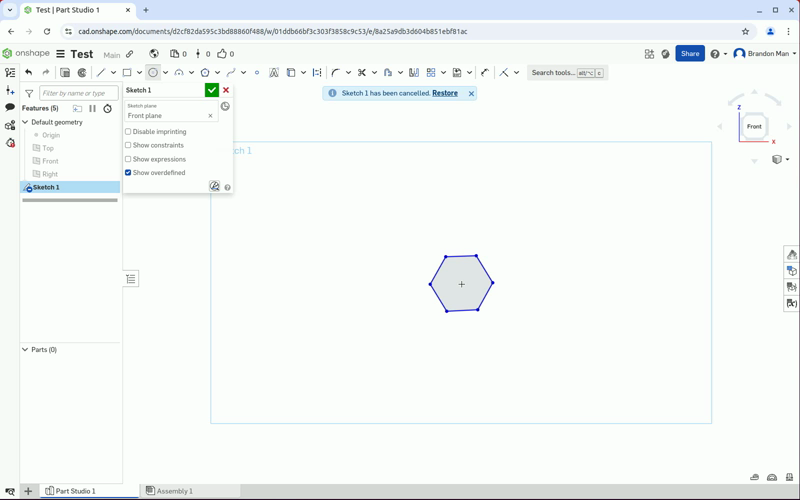
click(461, 283)
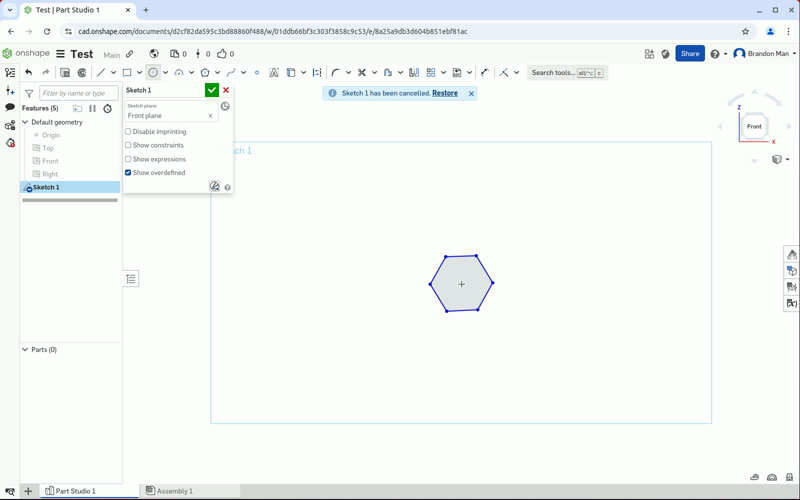
key_up(shift)
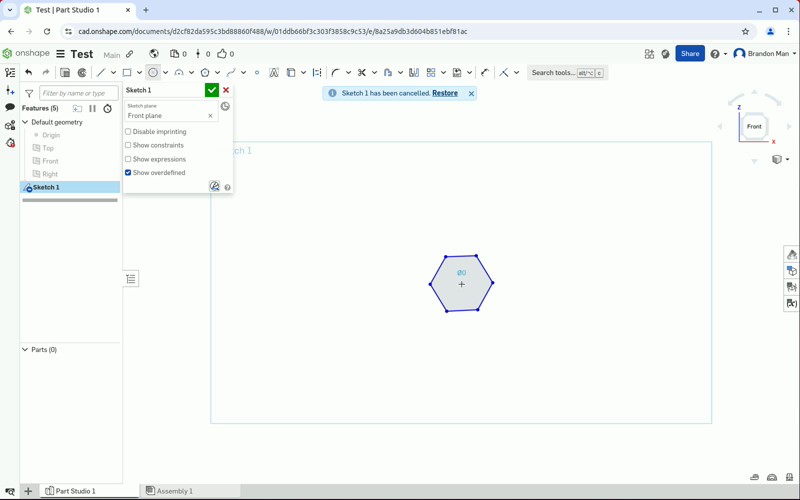
mouse_move(464, 283)
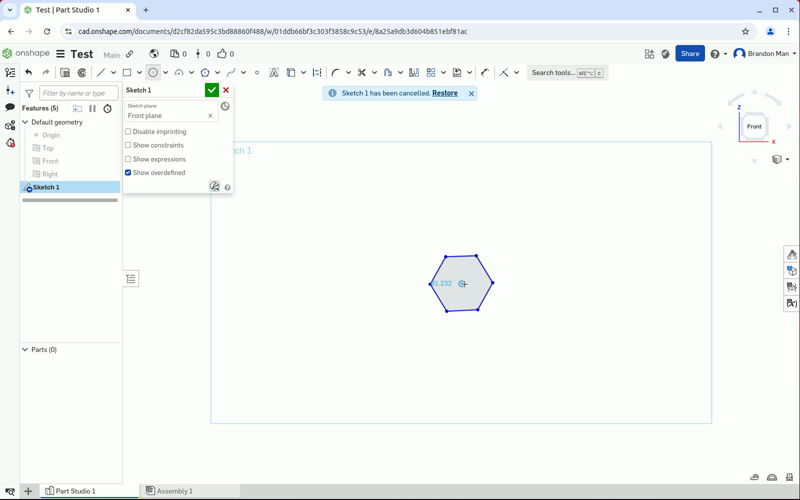
scroll(6)
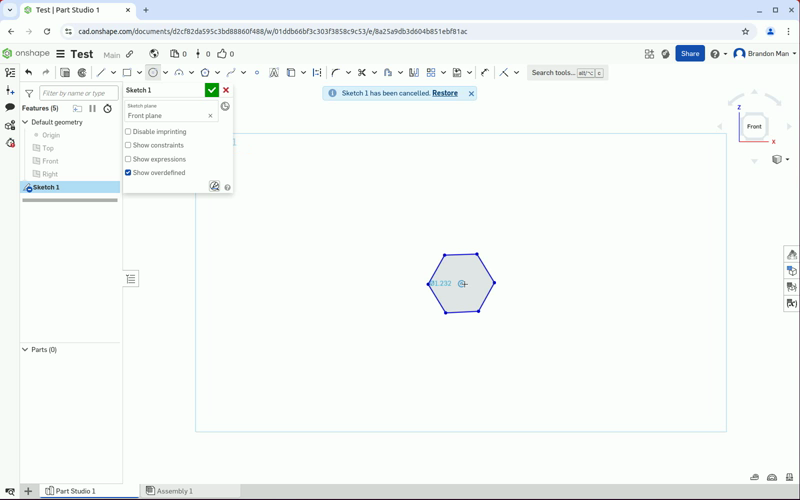
scroll(6)
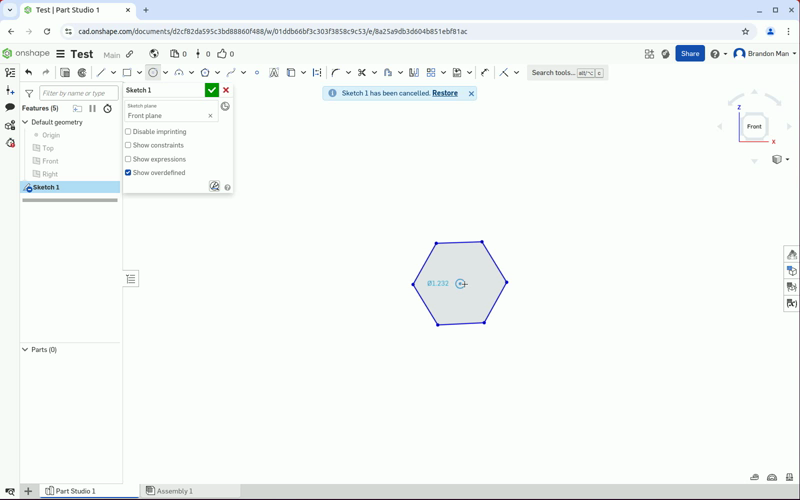
scroll(6)
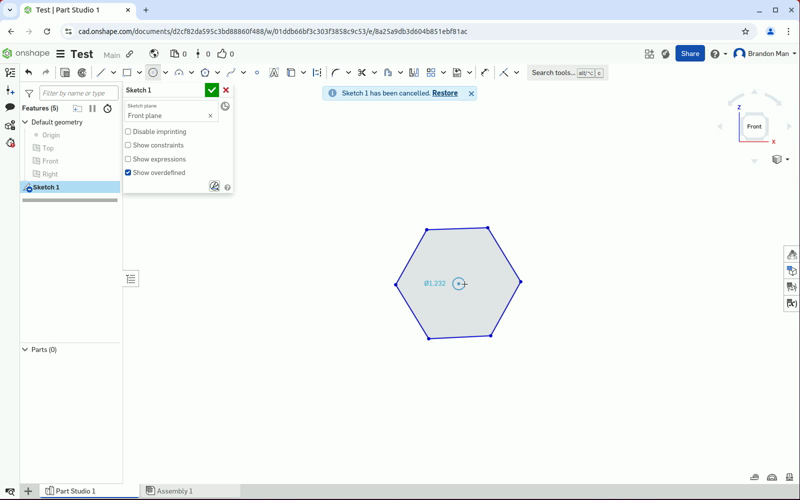
scroll(6)
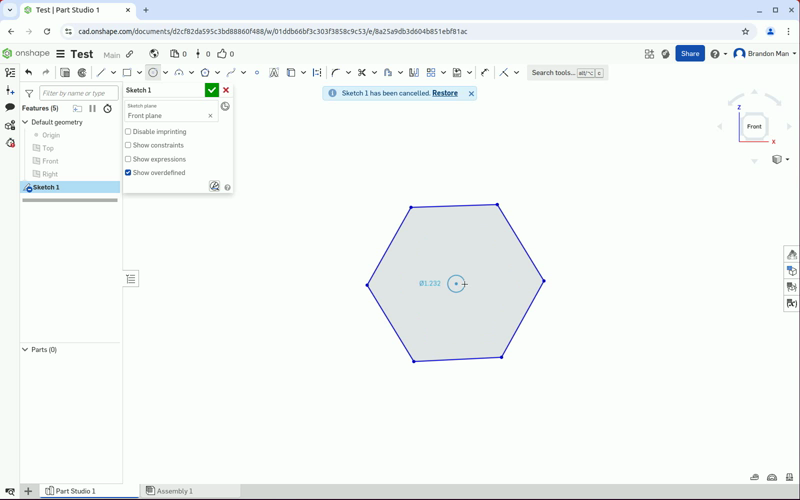
scroll(6)
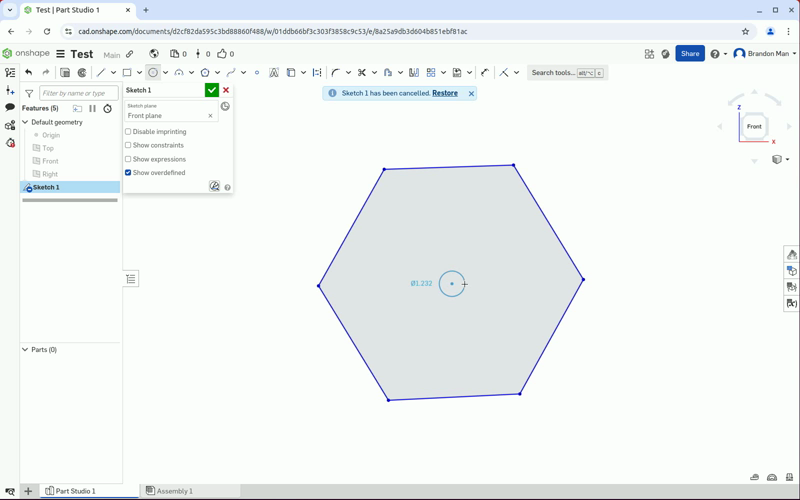
scroll(6)
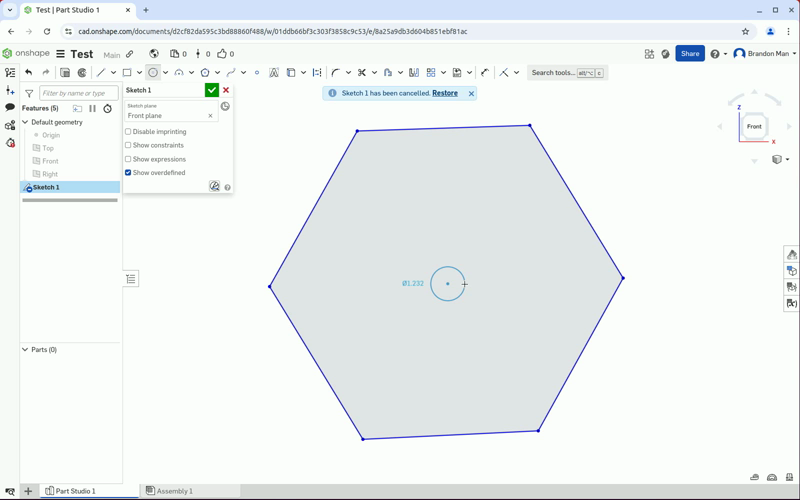
scroll(6)
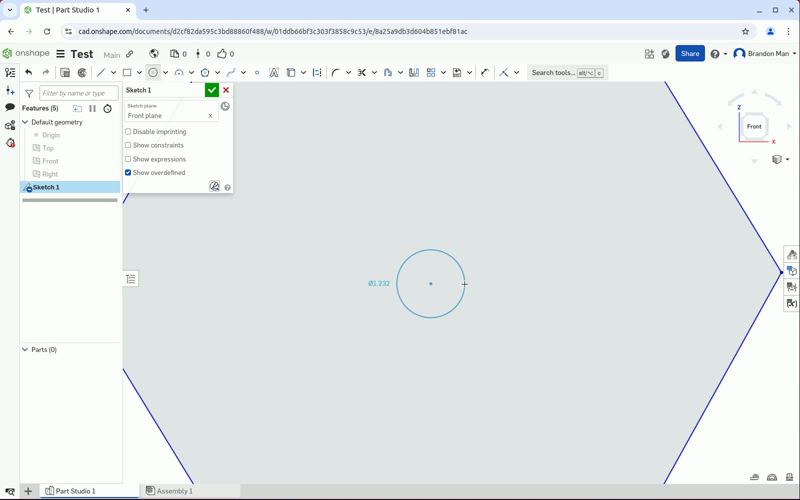
click(464, 283)
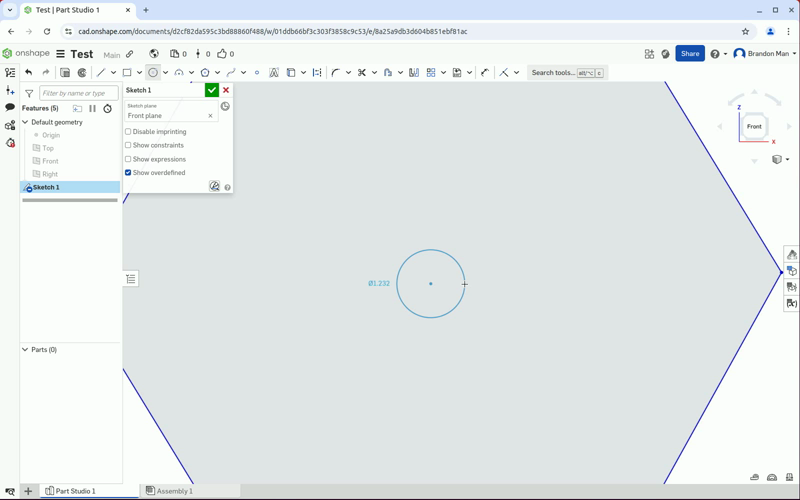
scroll(-6)
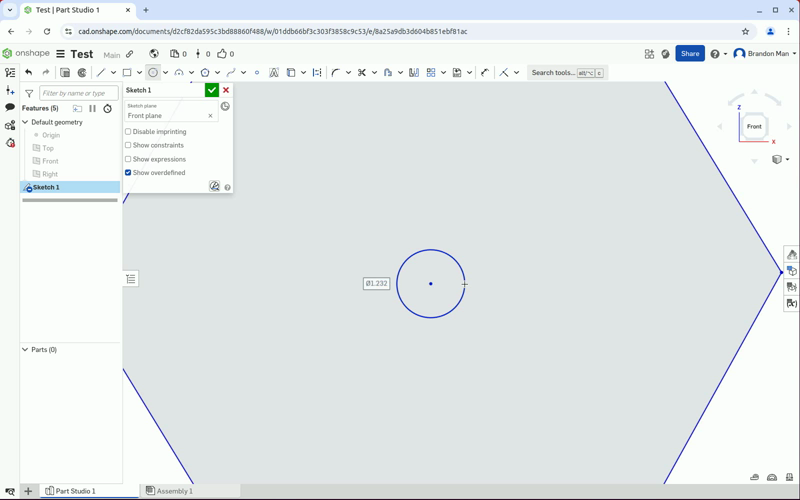
scroll(-6)
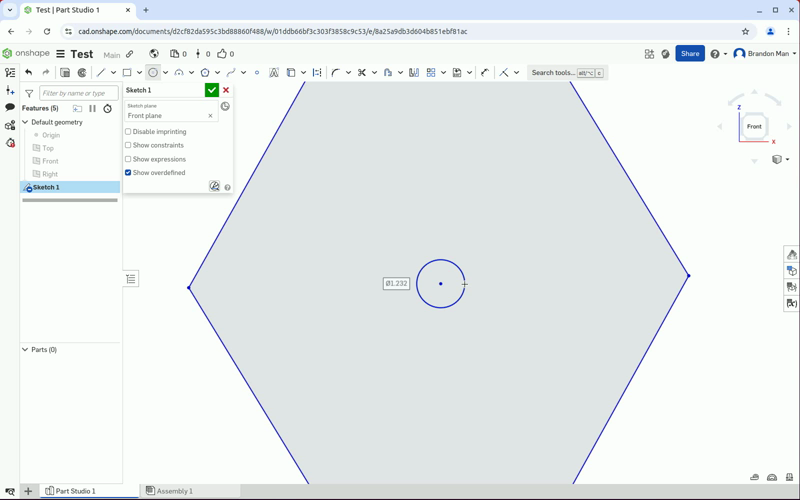
scroll(-6)
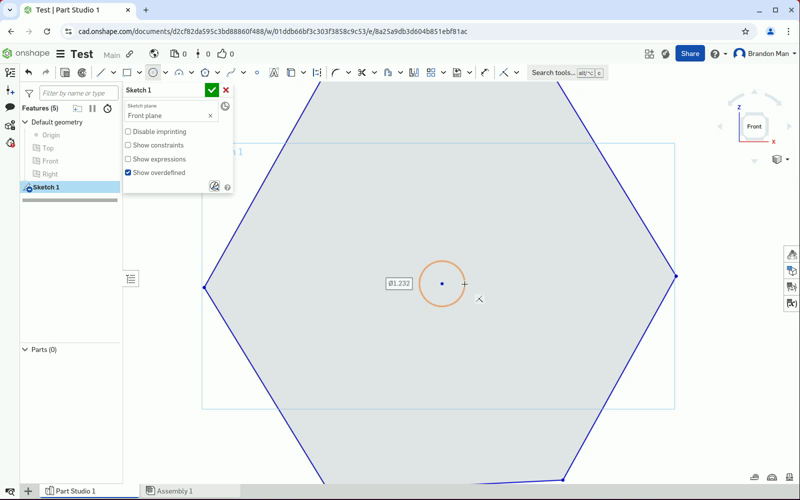
scroll(-6)
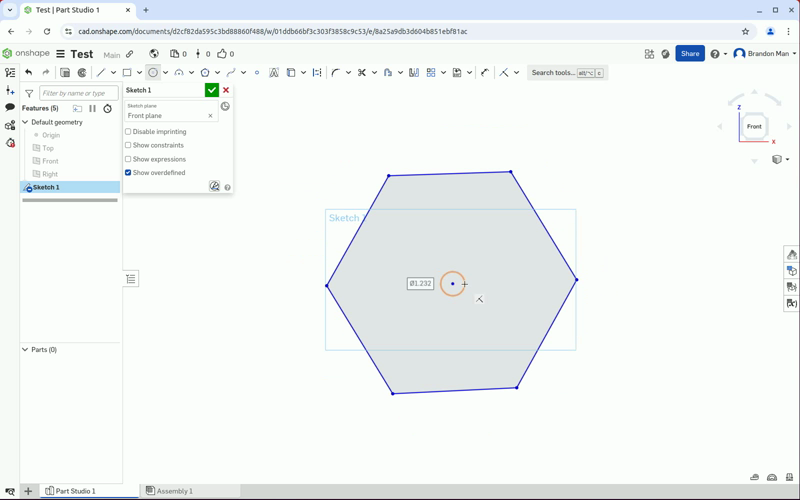
scroll(-6)
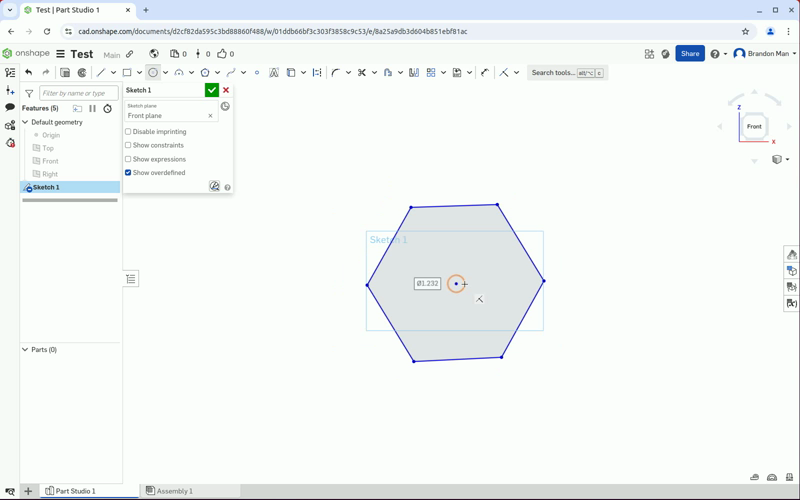
scroll(-6)
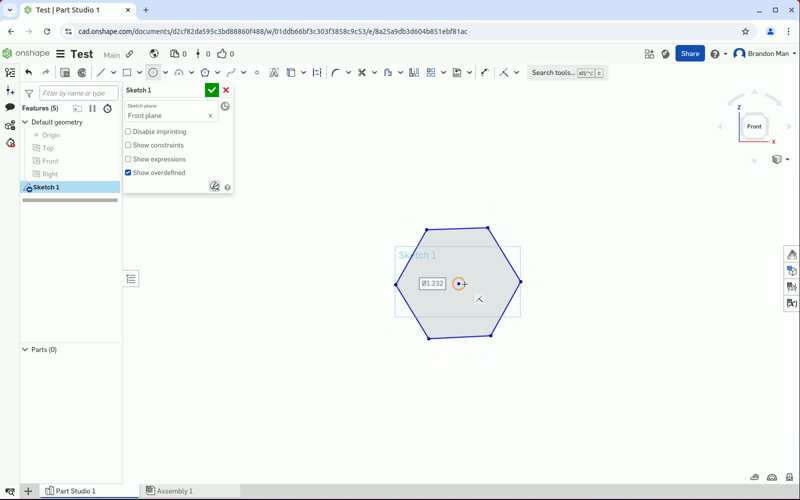
scroll(-6)
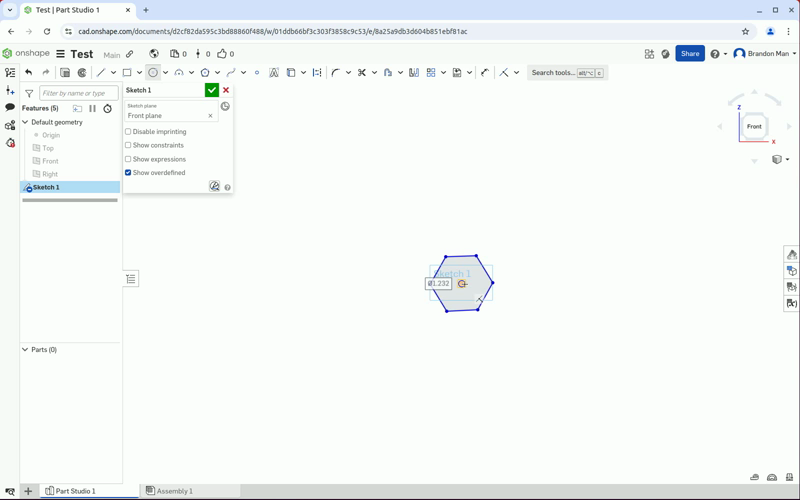
key(esc)
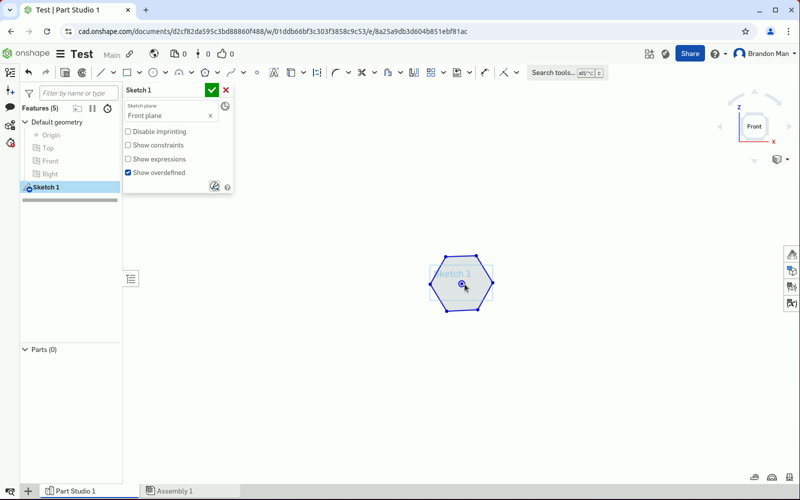
mouse_move(469, 292)
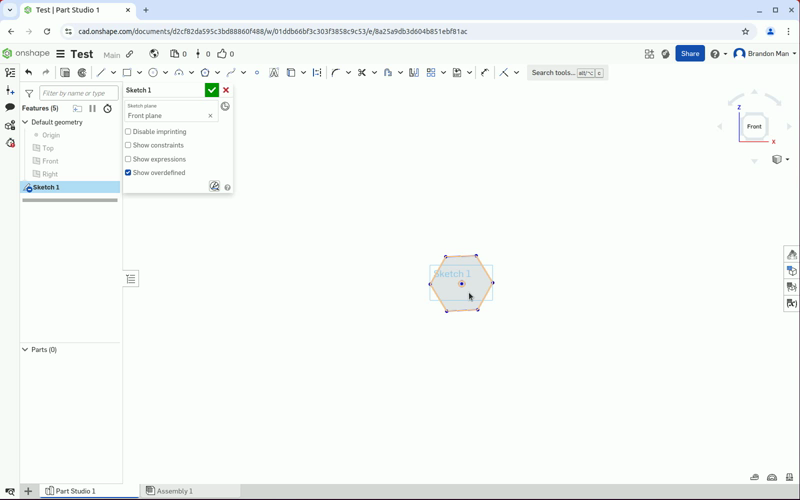
click(469, 292)
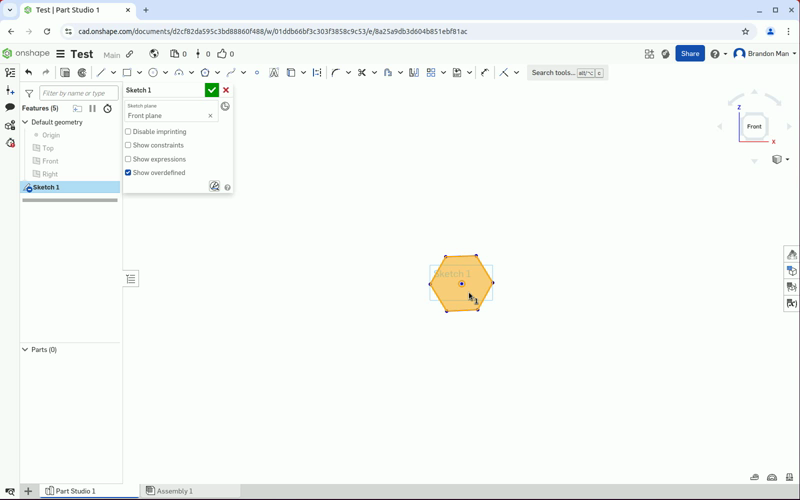
mouse_move(73, 352)
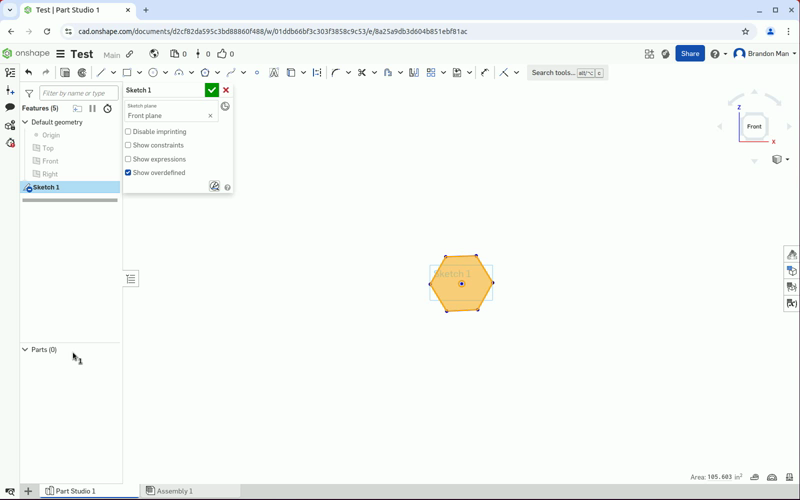
key(shift+y)
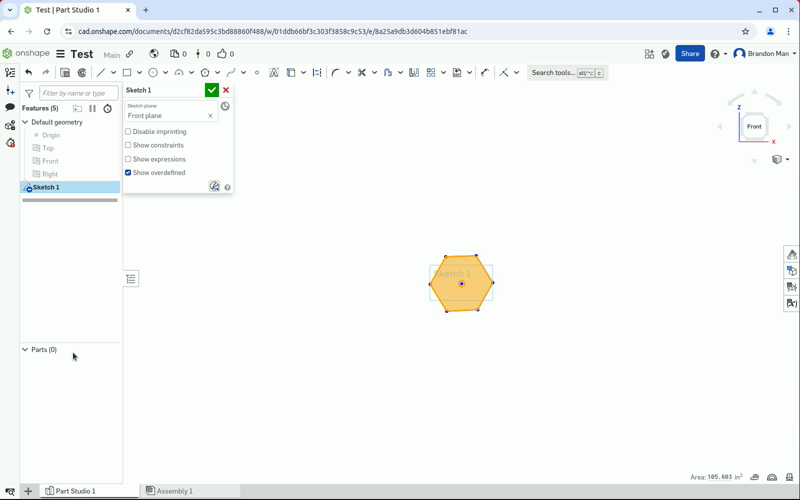
key(shift+e)
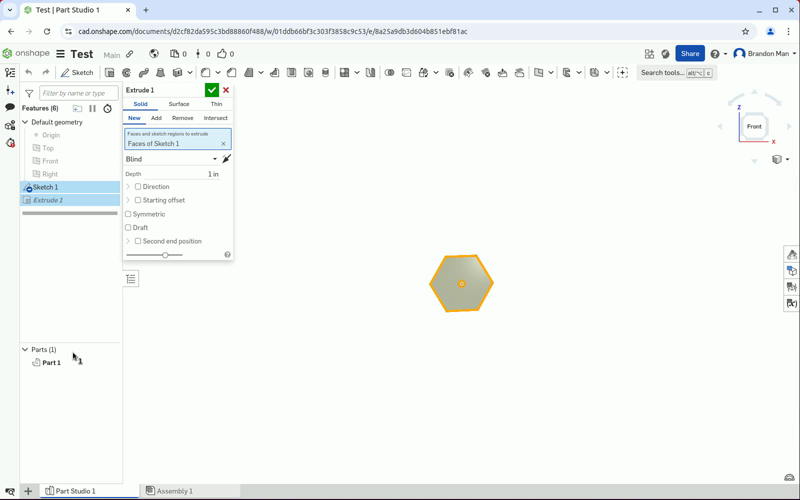
mouse_move(143, 106)
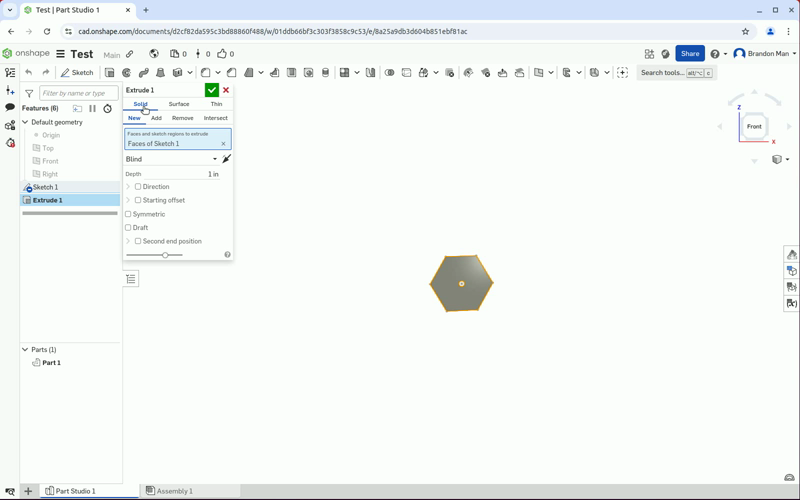
click(143, 106)
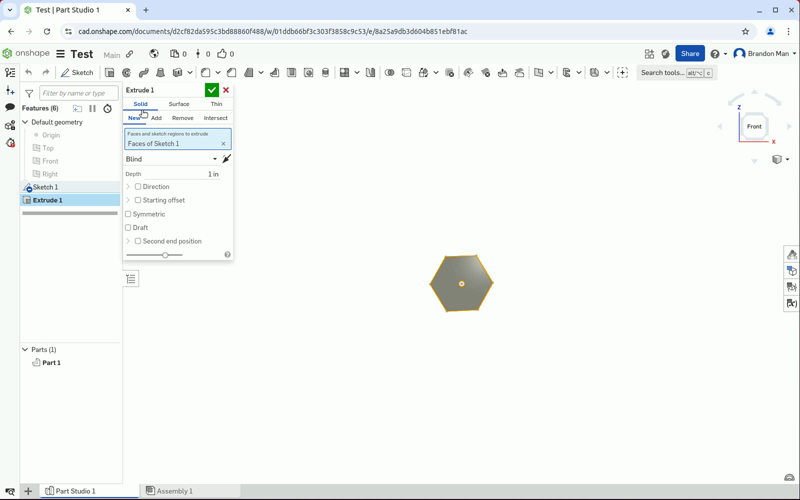
mouse_move(137, 120)
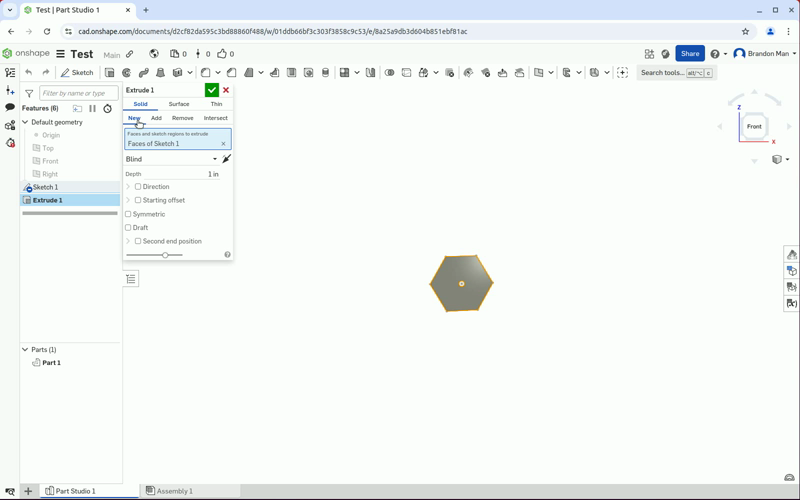
click(137, 120)
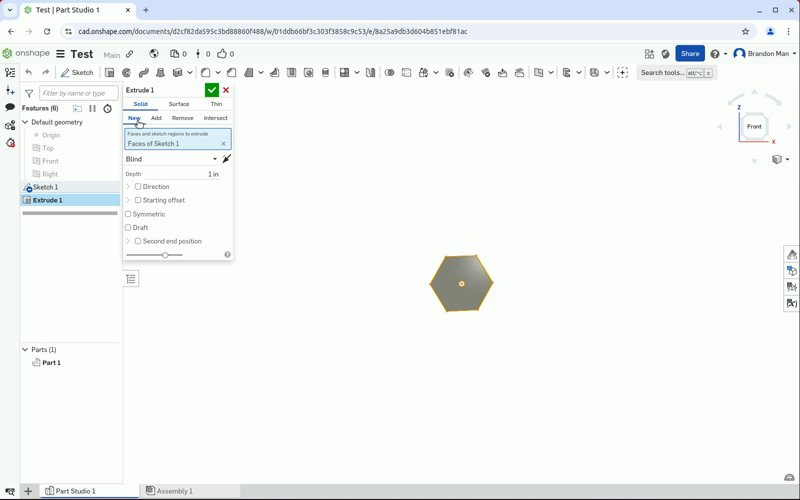
key(tab, 4)
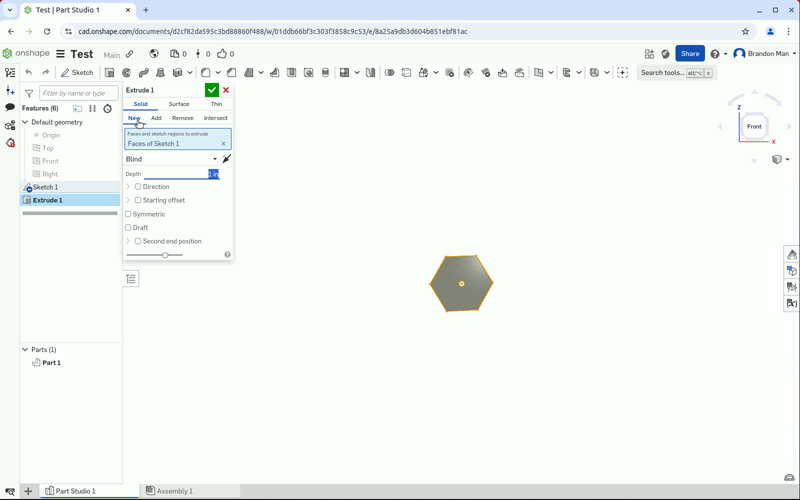
text(13.721)
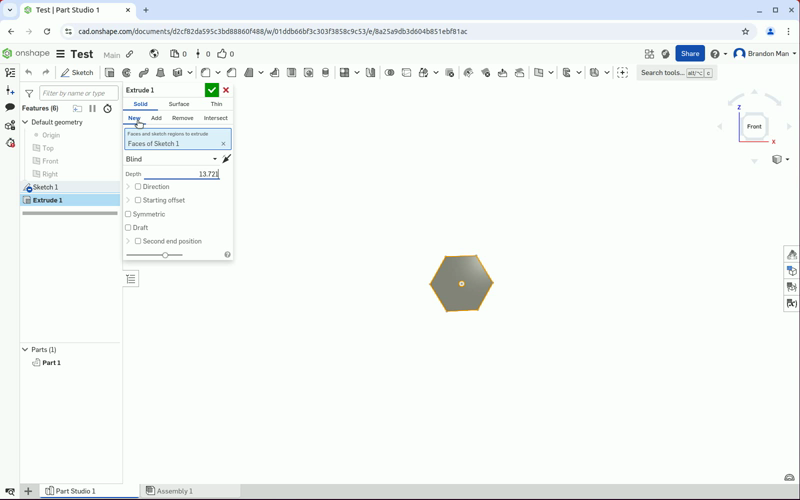
key(enter)
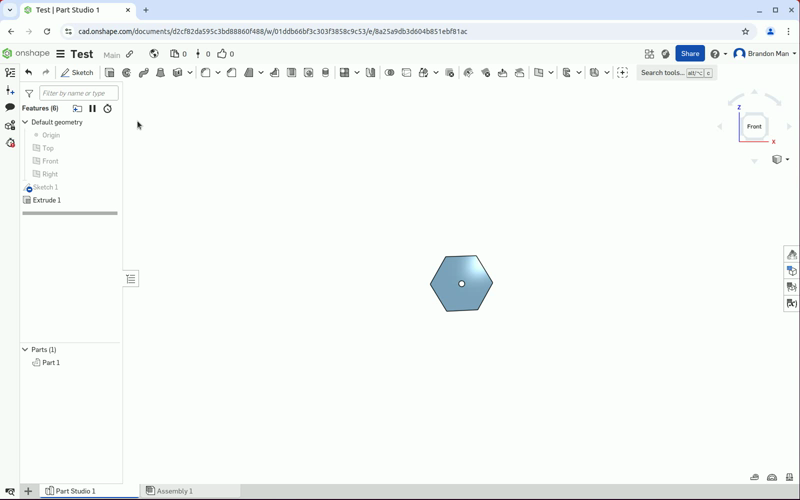
key(shift+h)
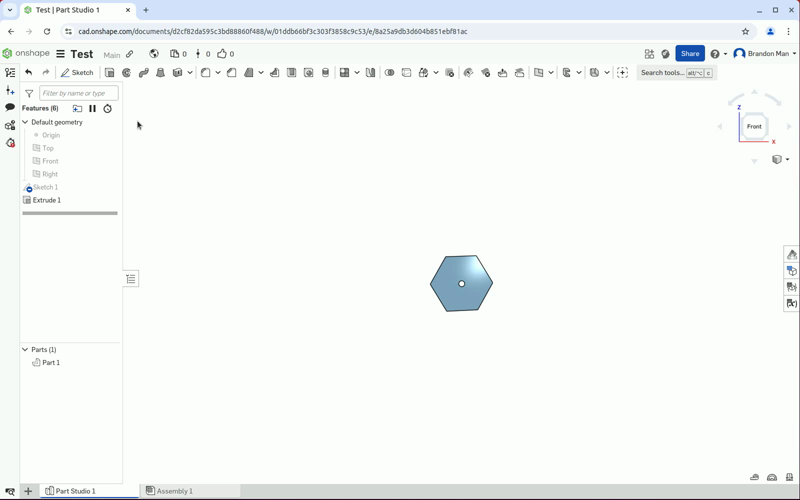
key(shift+h)
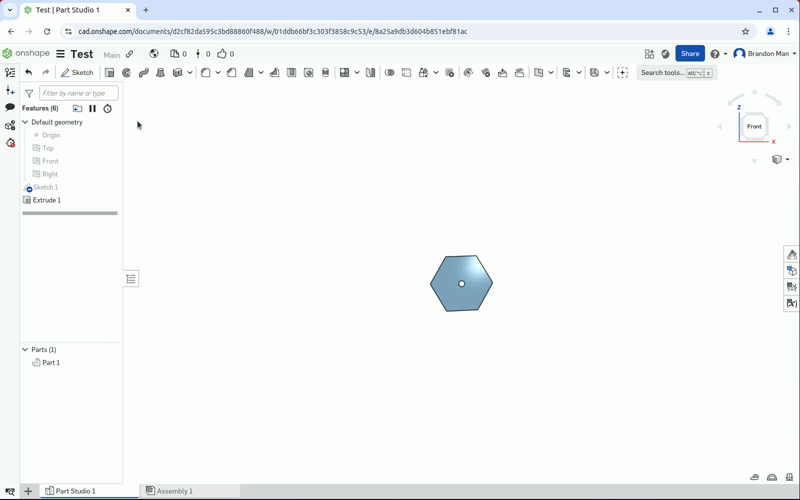
mouse_move(73, 189)
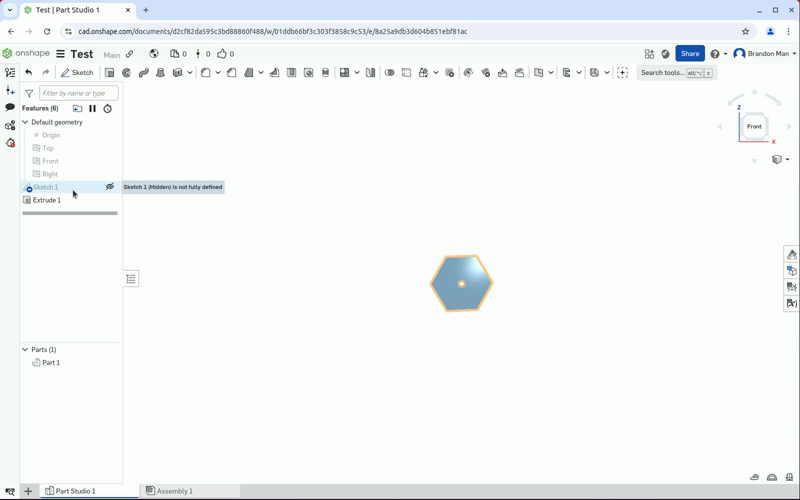
click(73, 189)
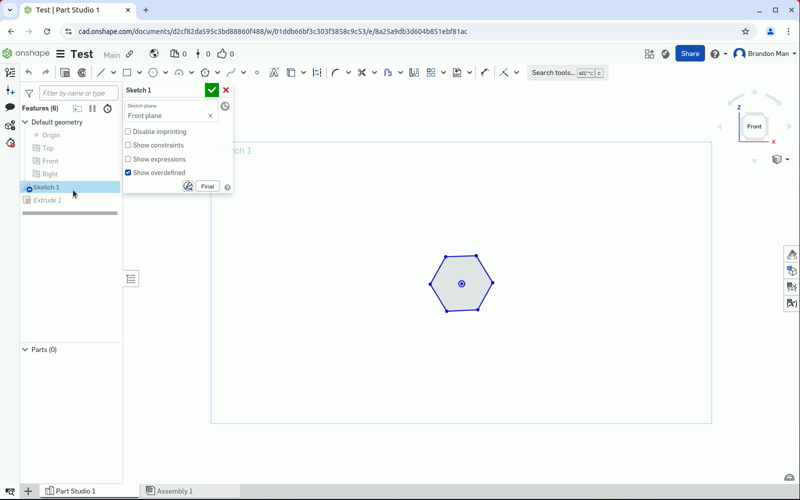
mouse_move(229, 92)
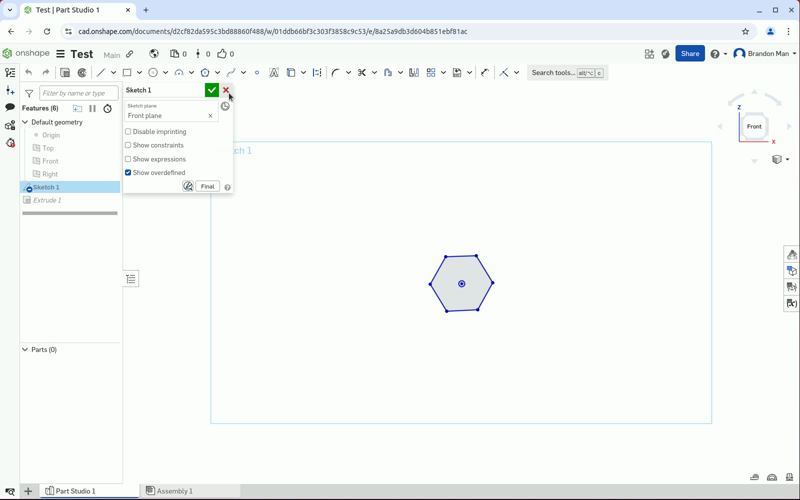
click(229, 92)
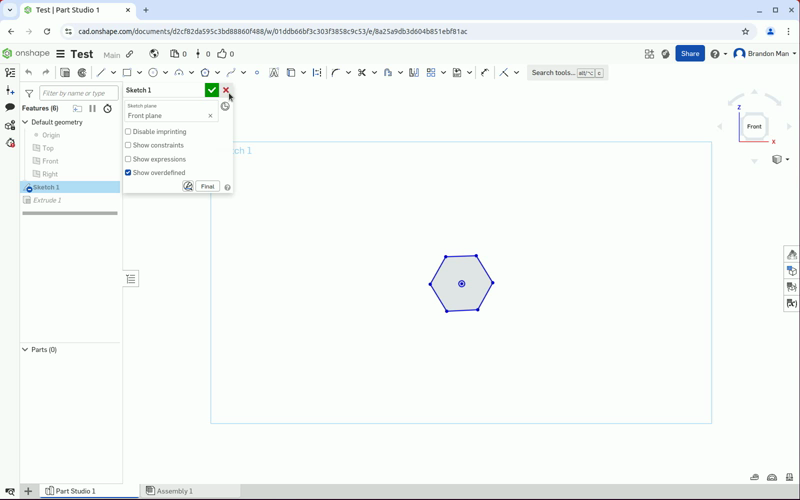
key(shift+s)
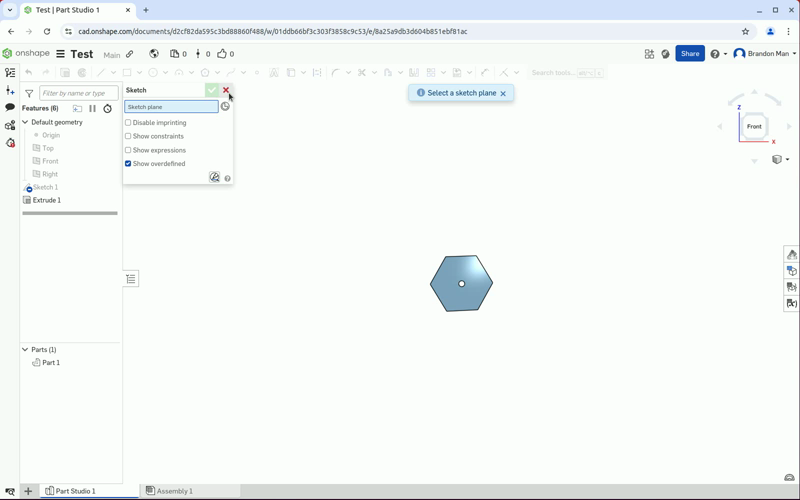
mouse_move(73, 163)
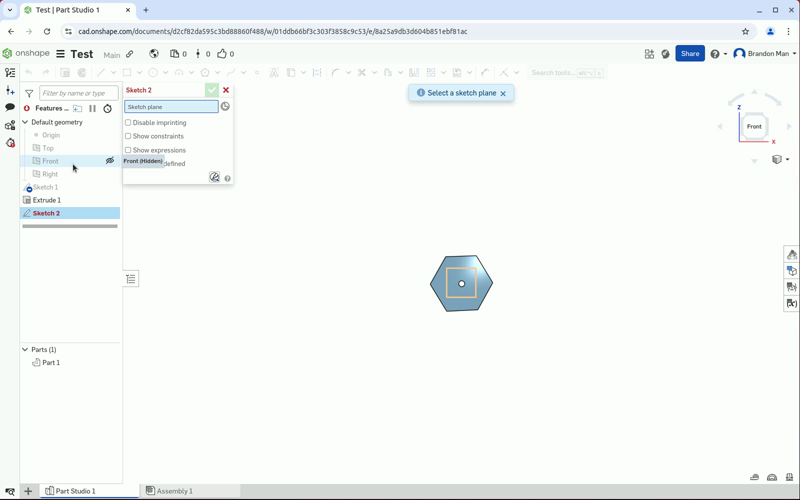
click(73, 163)
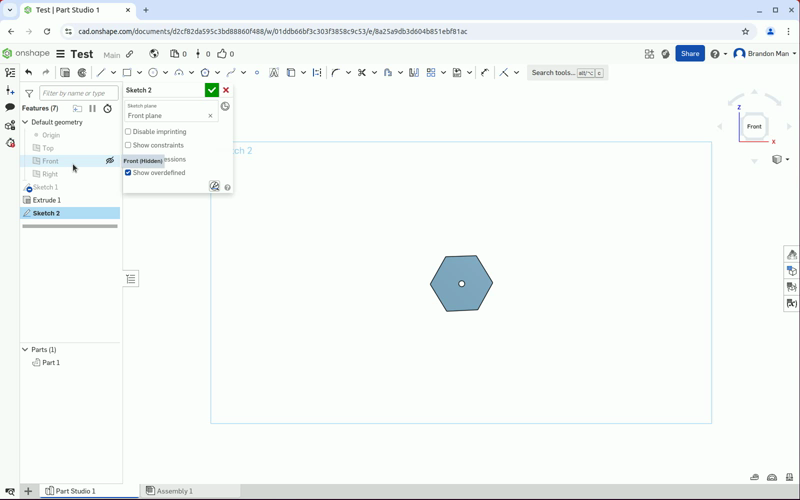
mouse_move(73, 352)
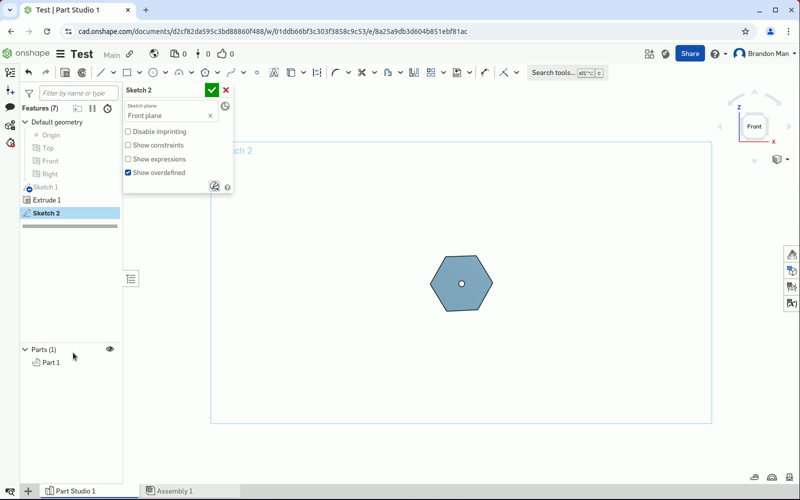
key(y)
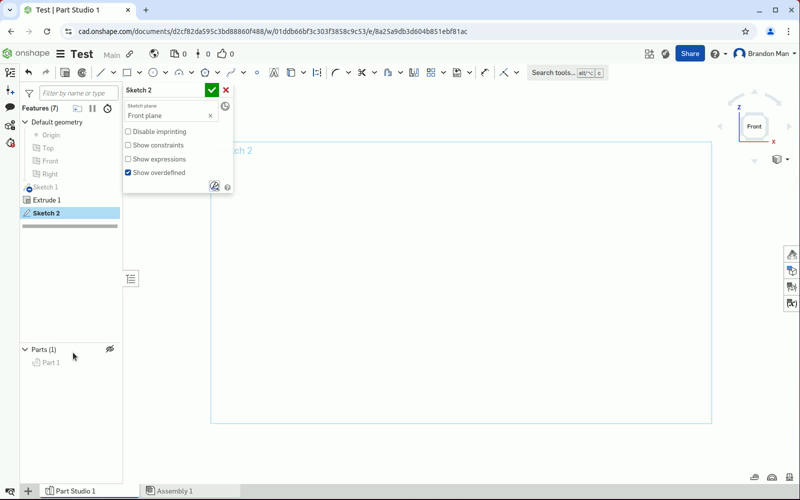
key(c)
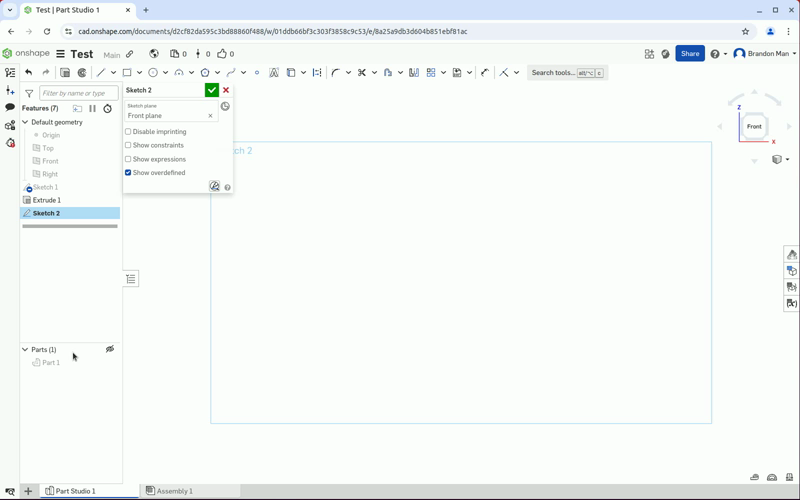
key_down(shift)
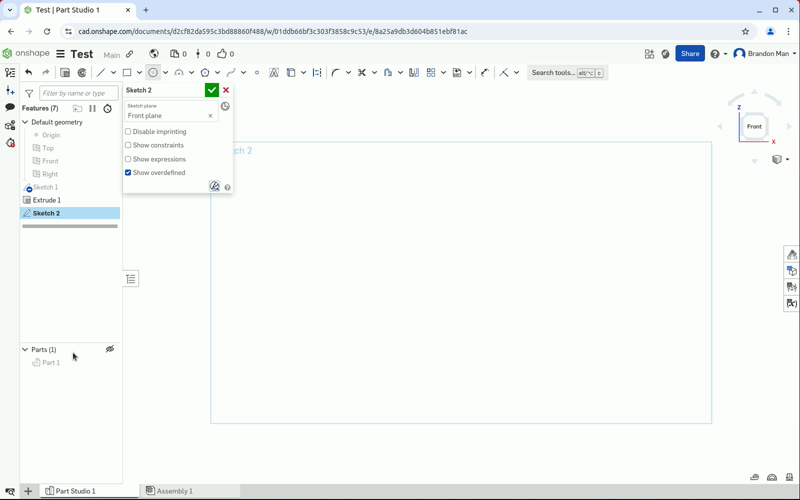
mouse_move(461, 282)
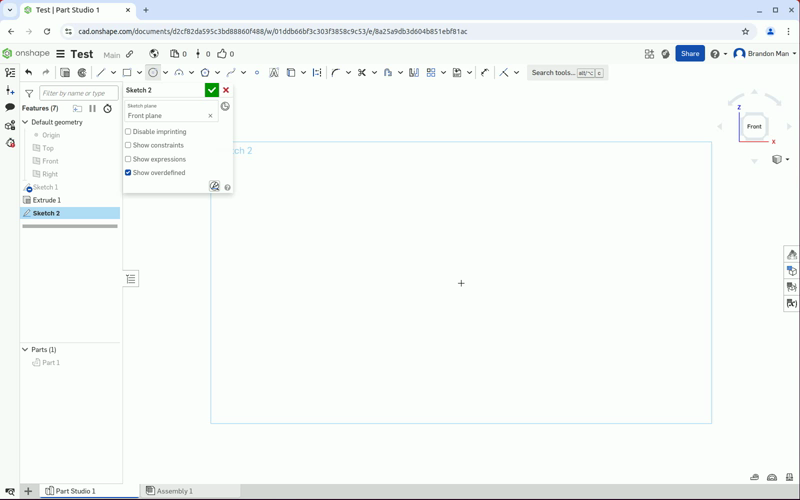
click(461, 282)
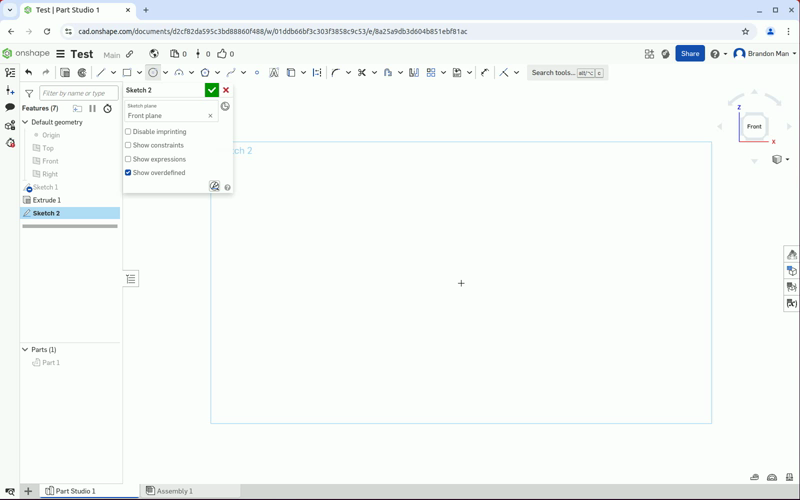
key_up(shift)
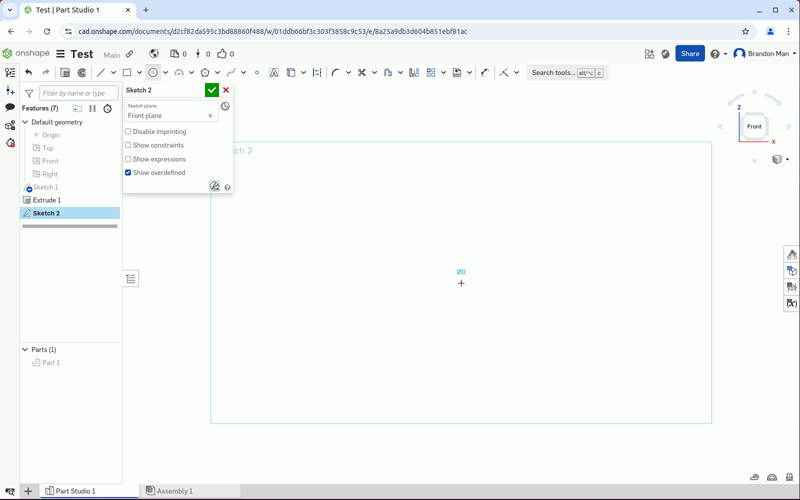
mouse_move(464, 282)
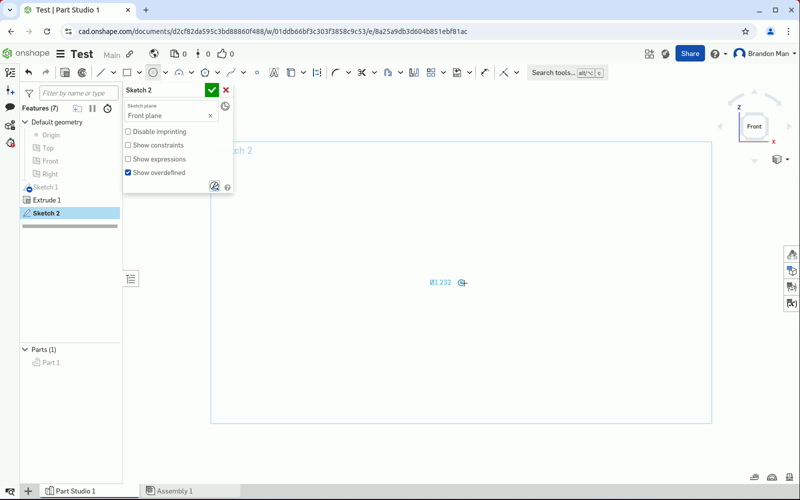
click(464, 282)
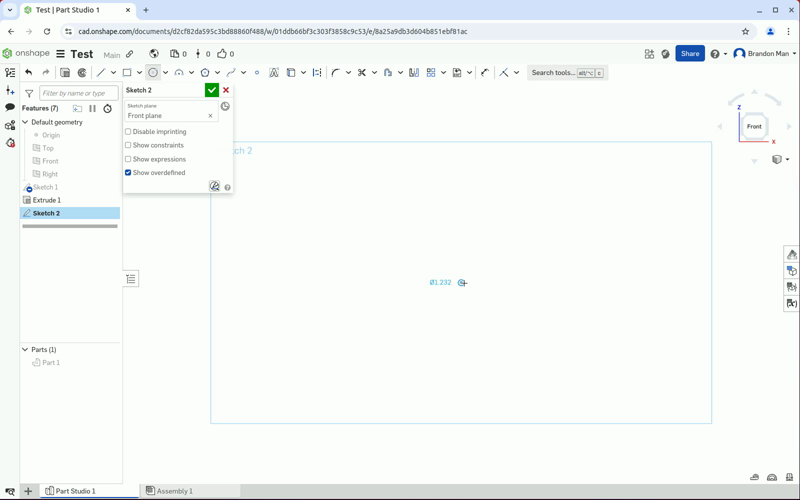
key(esc)
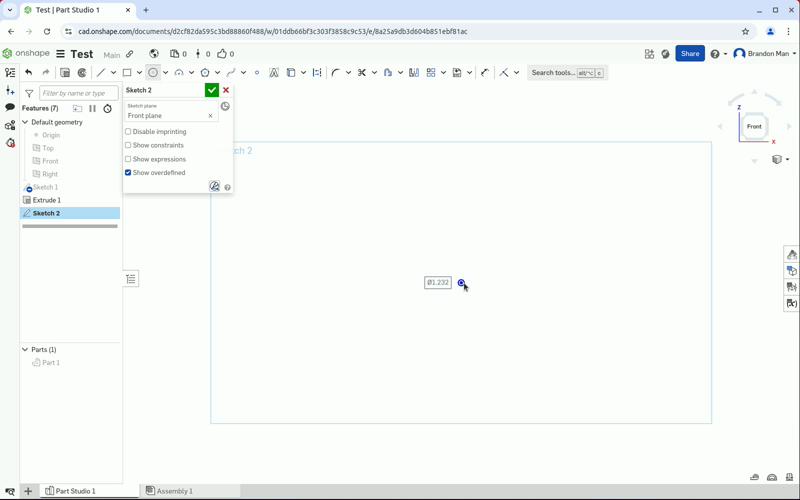
mouse_move(462, 284)
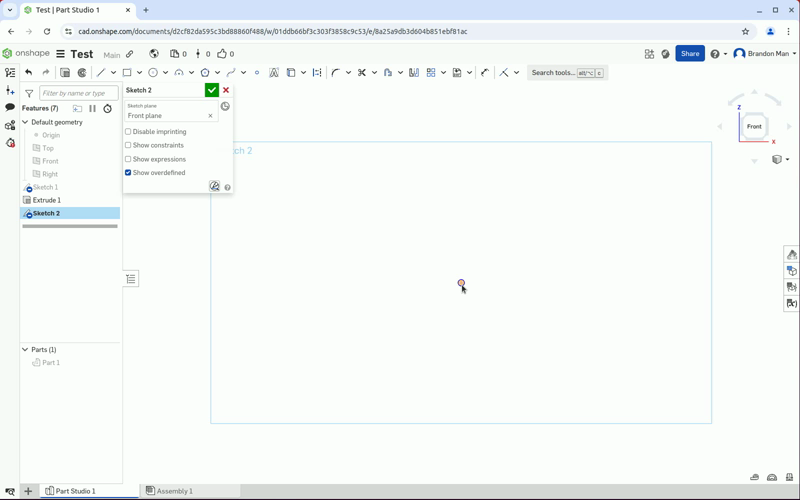
scroll(6)
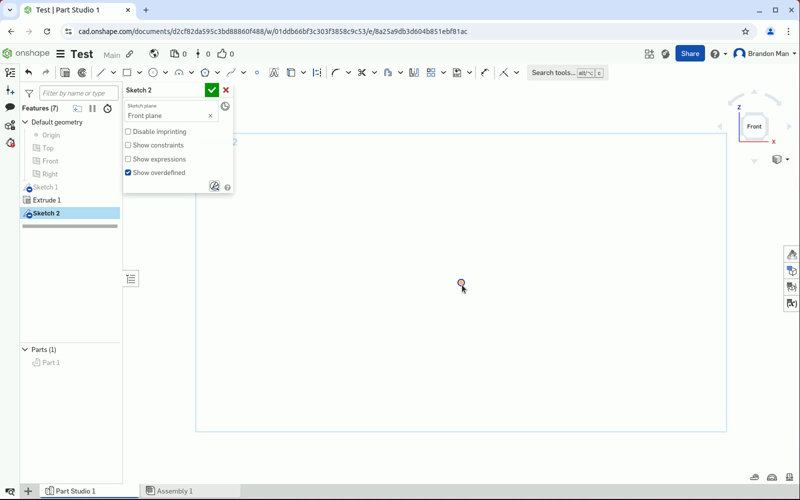
scroll(6)
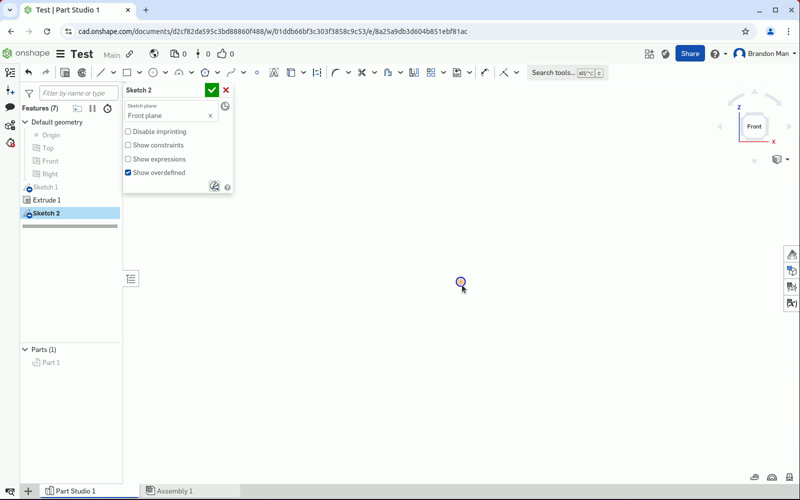
scroll(6)
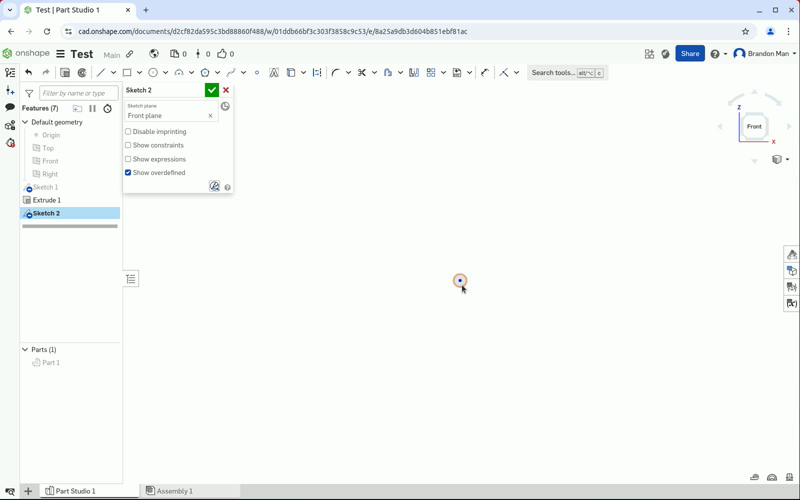
scroll(6)
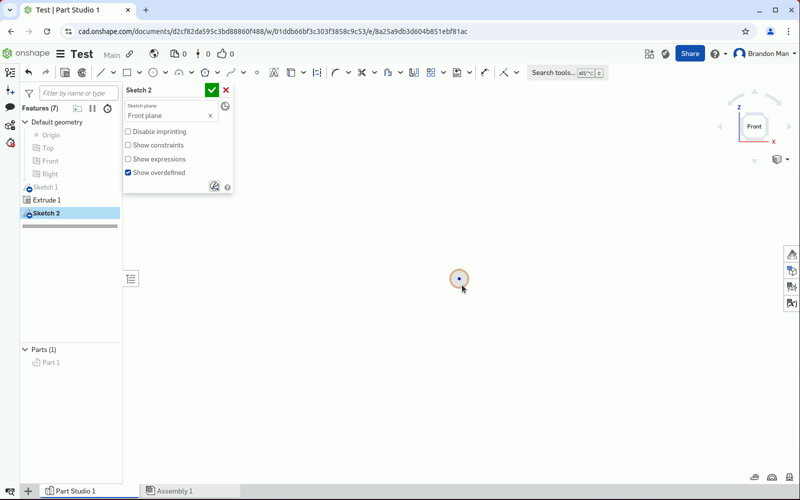
scroll(6)
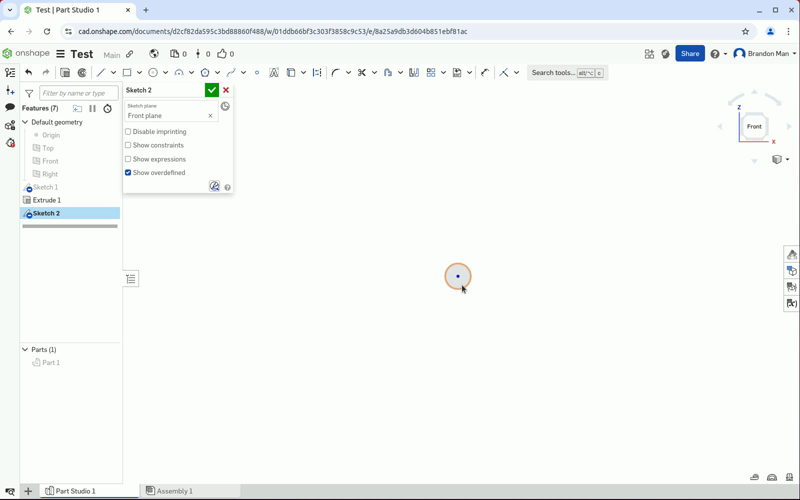
scroll(6)
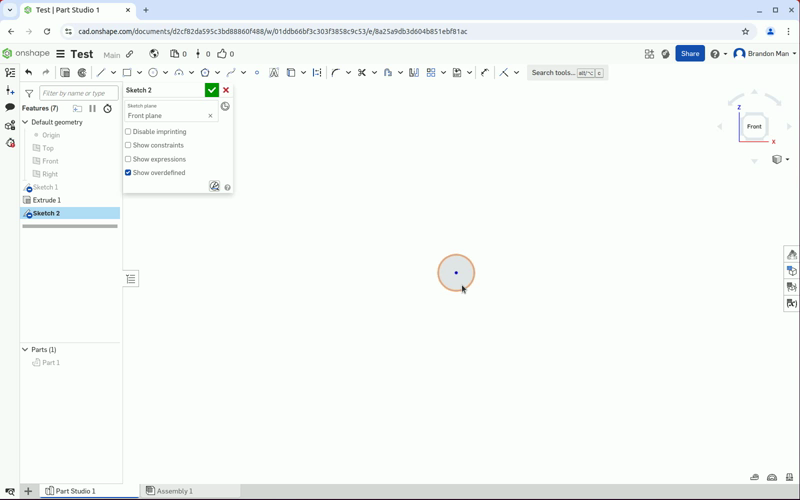
scroll(6)
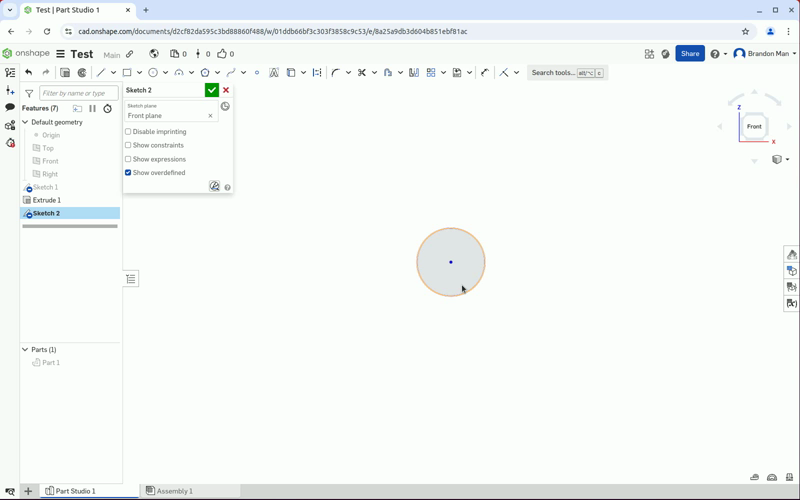
click(462, 284)
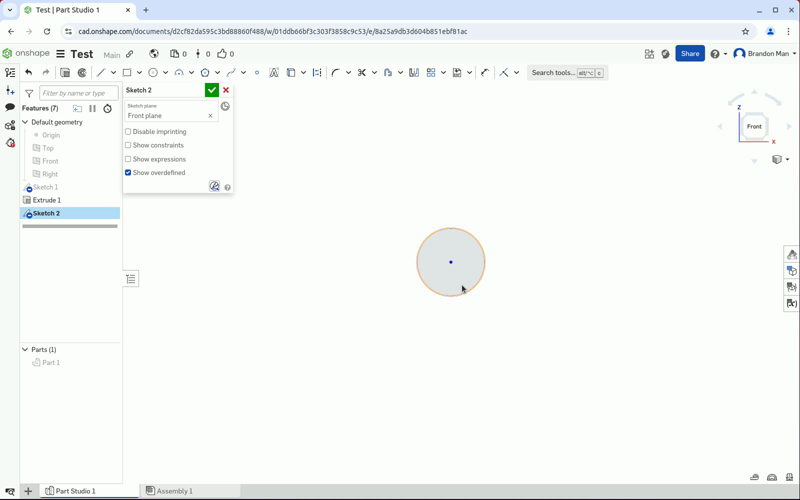
scroll(-6)
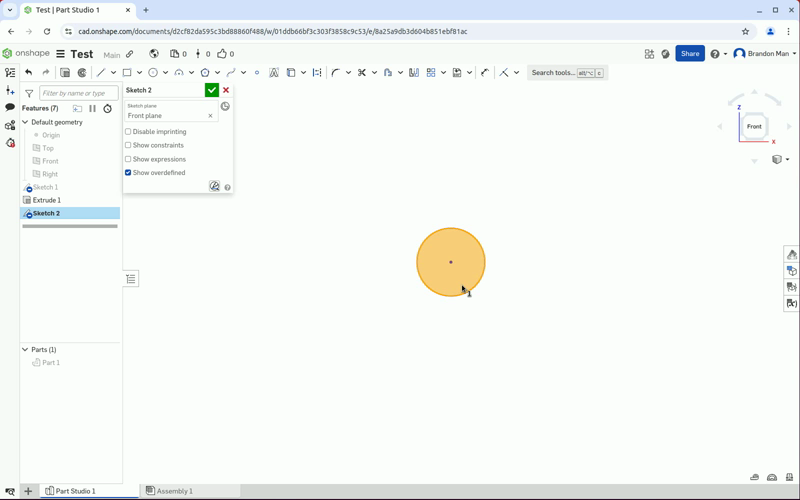
scroll(-6)
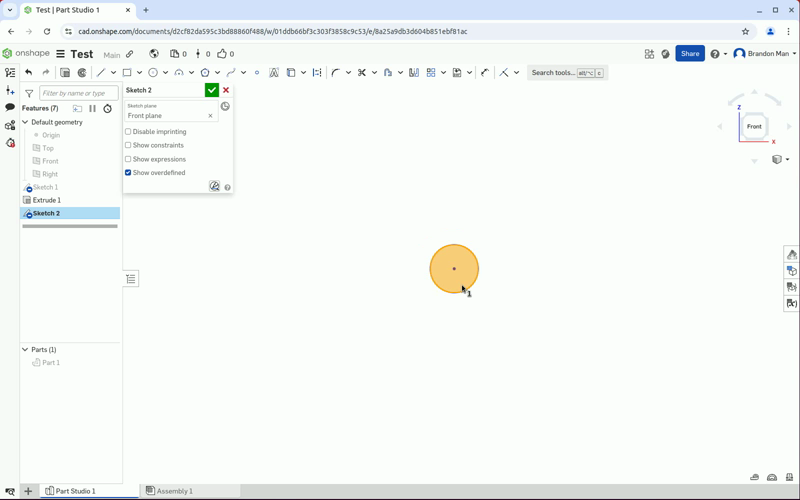
scroll(-6)
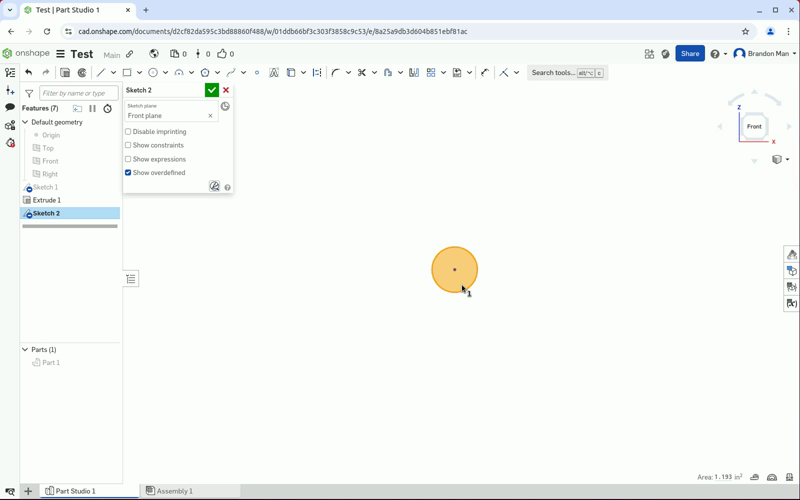
scroll(-6)
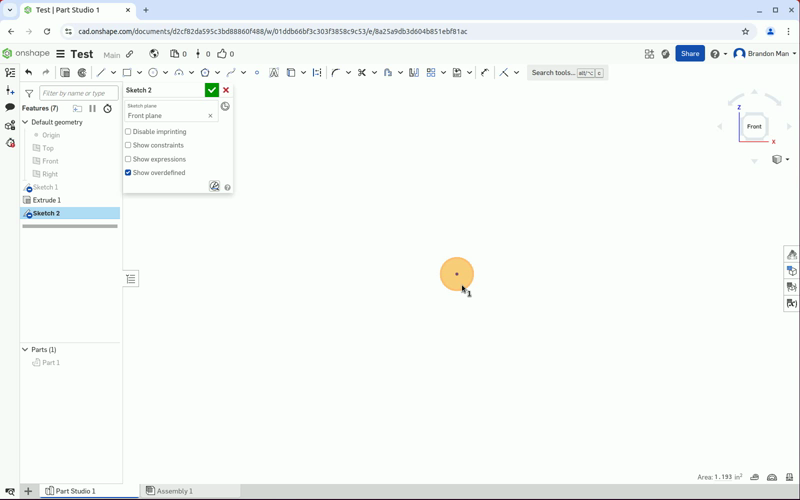
scroll(-6)
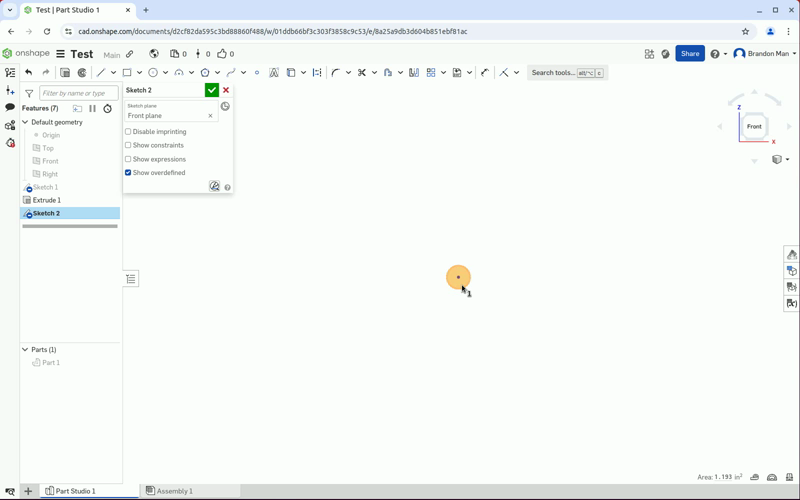
scroll(-6)
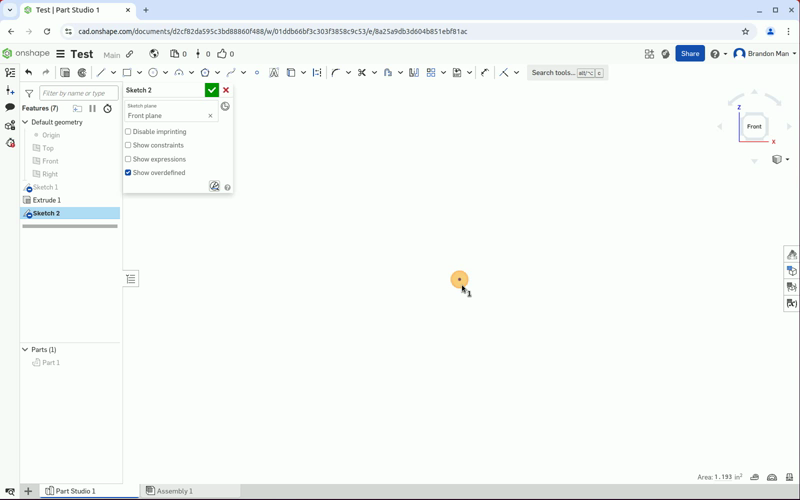
scroll(-6)
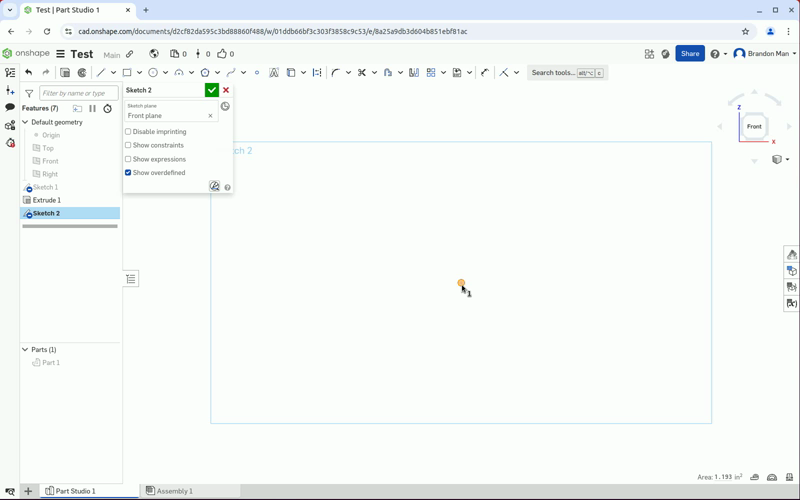
mouse_move(73, 352)
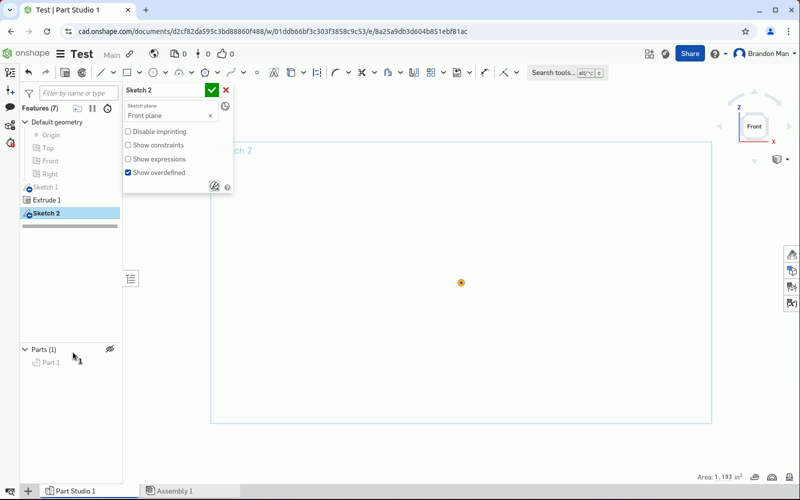
key(shift+y)
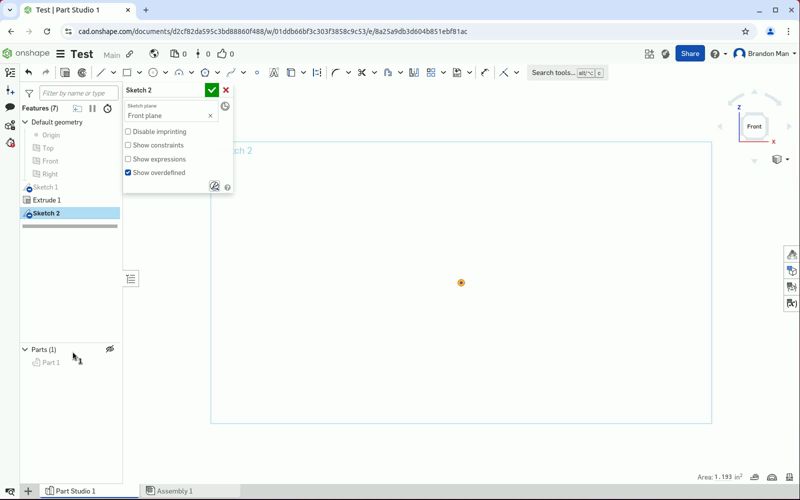
key(shift+e)
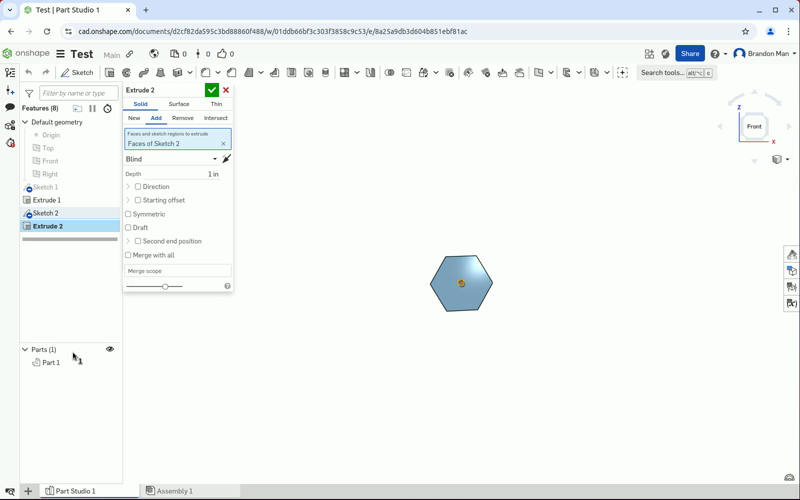
mouse_move(143, 106)
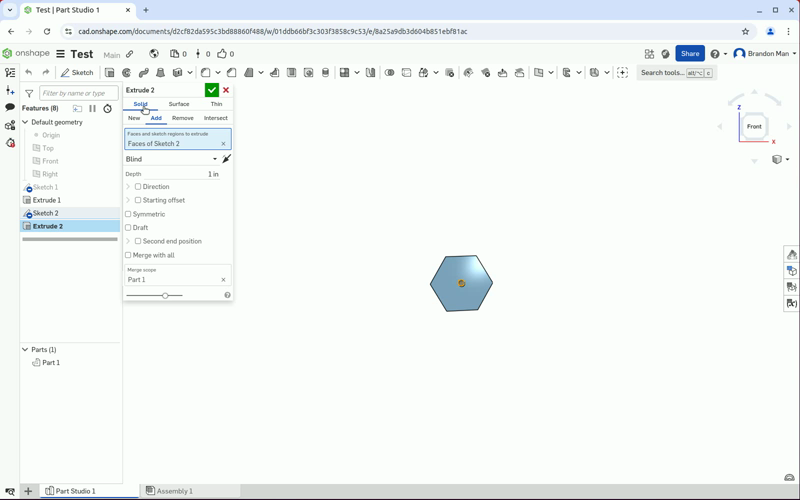
click(143, 106)
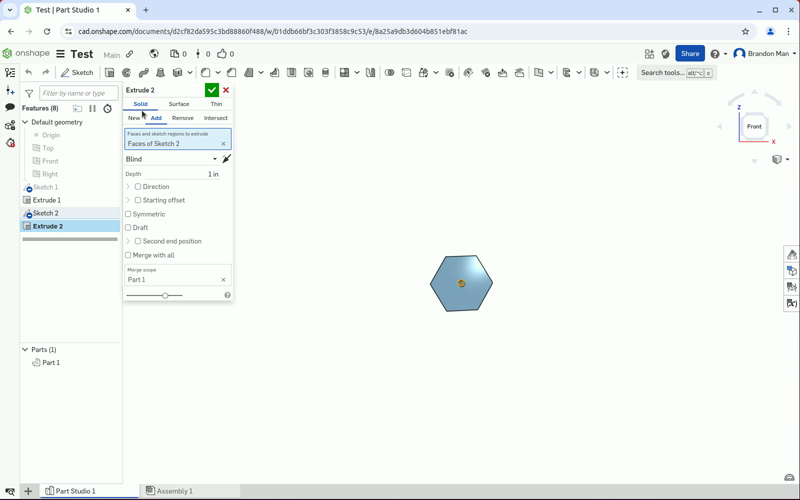
mouse_move(137, 120)
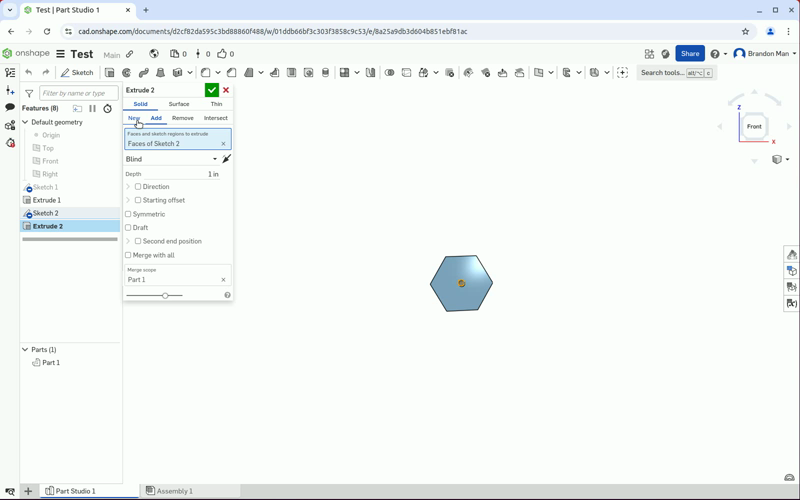
click(137, 120)
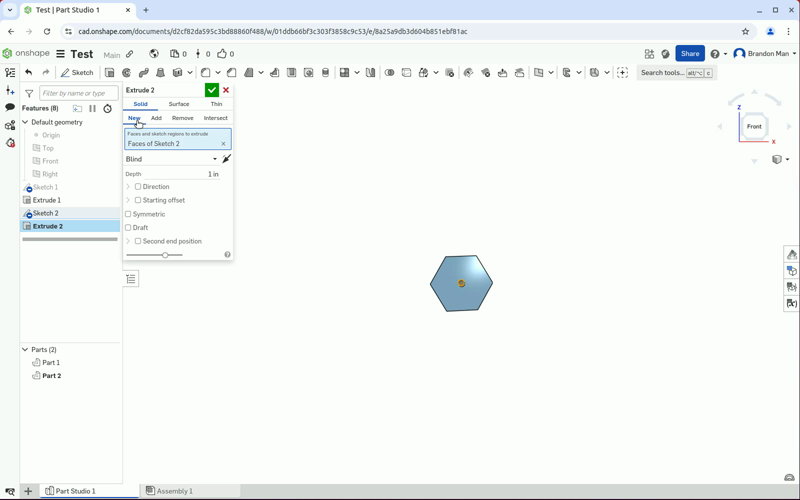
key(tab, 4)
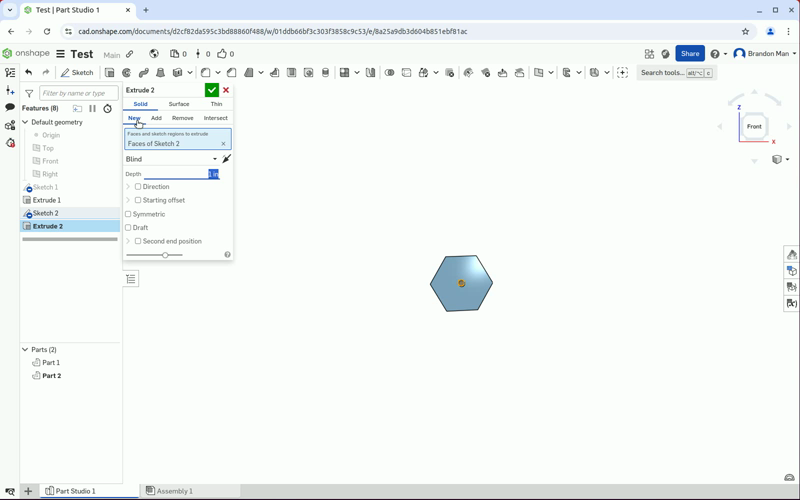
text(18.294)
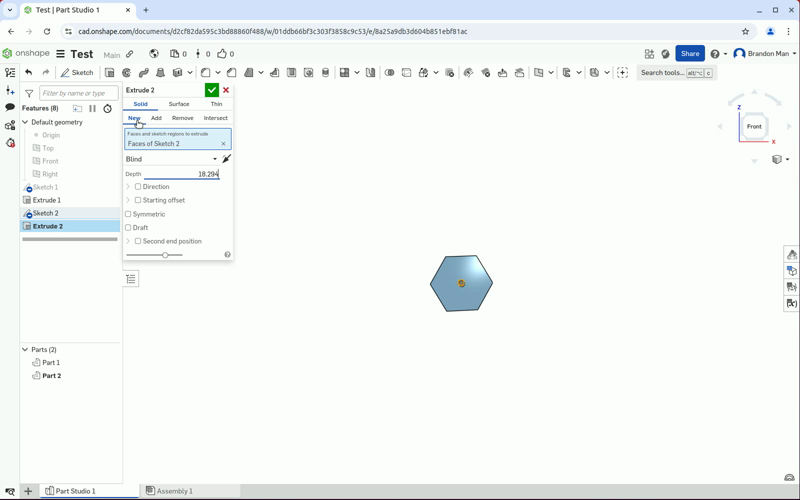
key(enter)
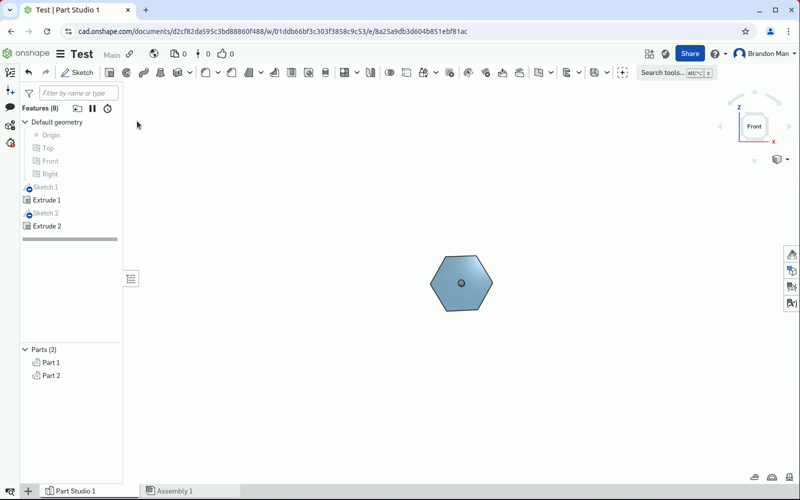
key(shift+h)
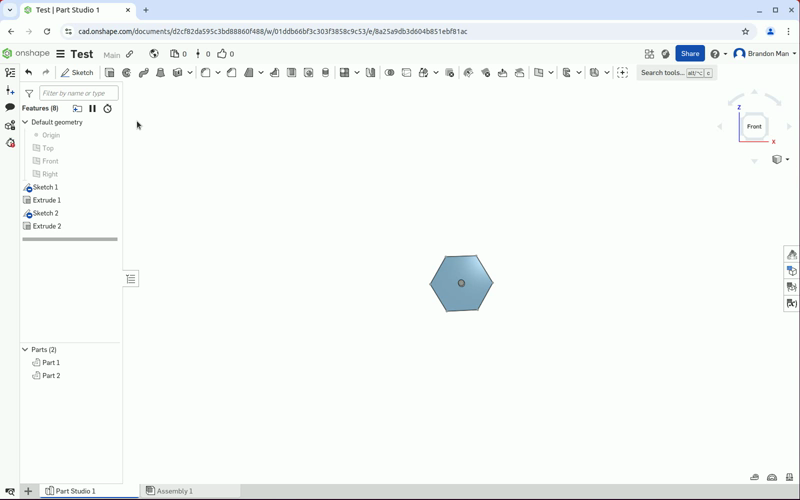
key(shift+h)
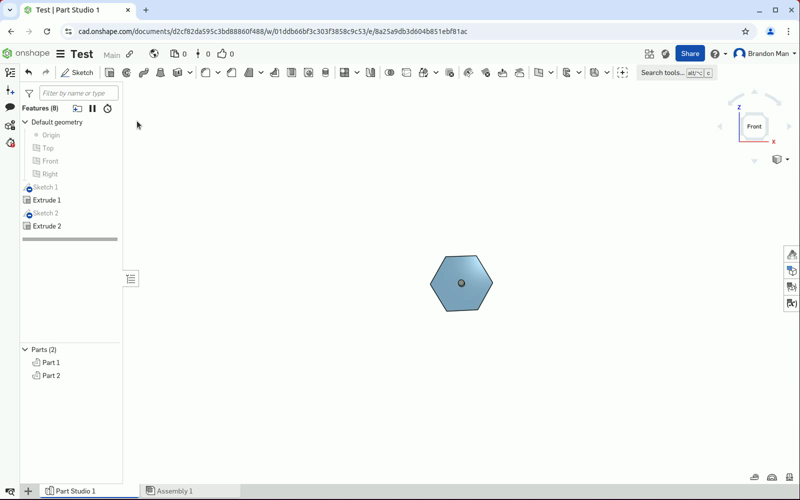
mouse_move(73, 189)
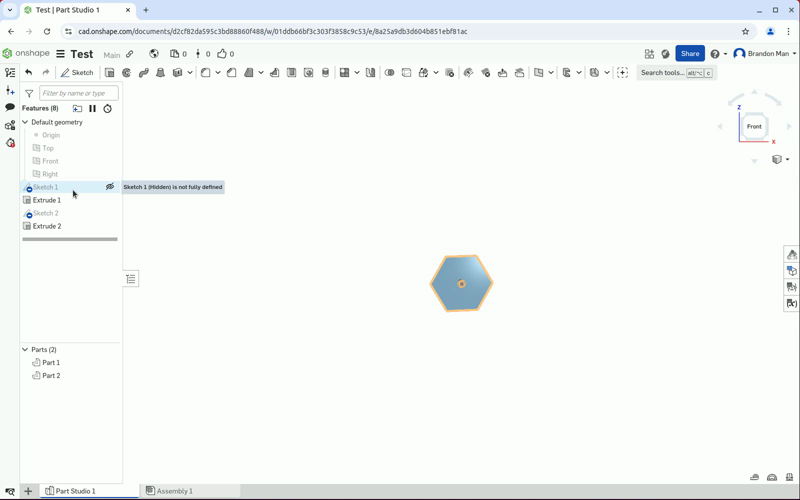
click(73, 189)
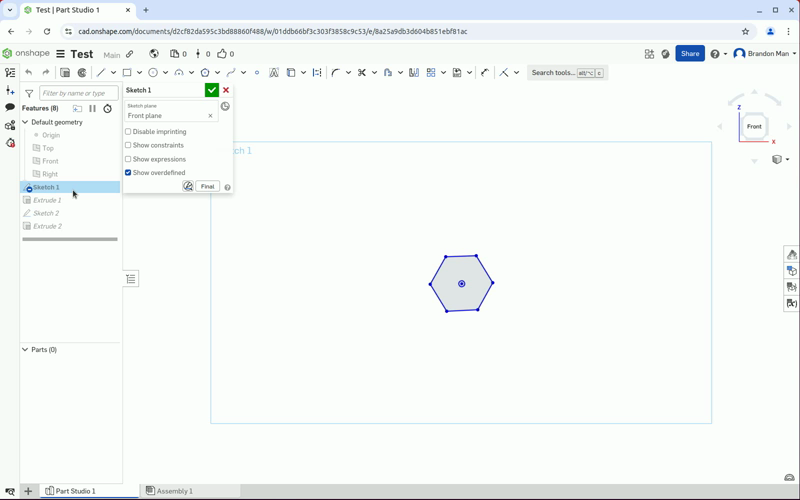
mouse_move(229, 92)
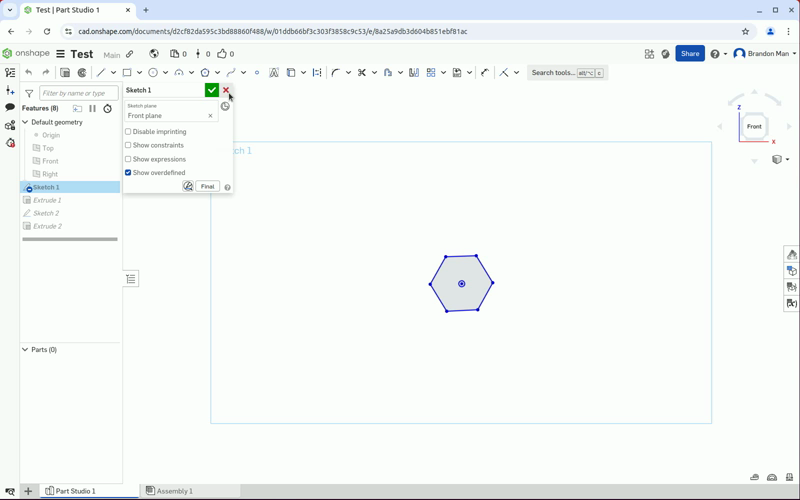
click(229, 92)
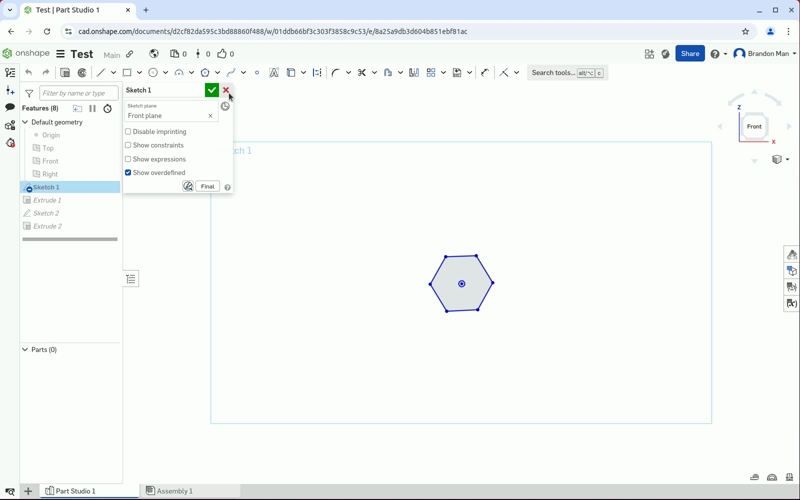
key(shift+s)
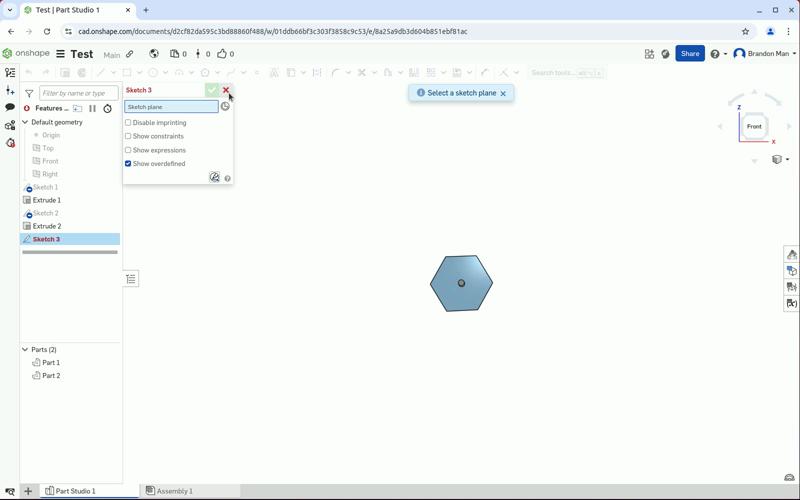
mouse_move(73, 163)
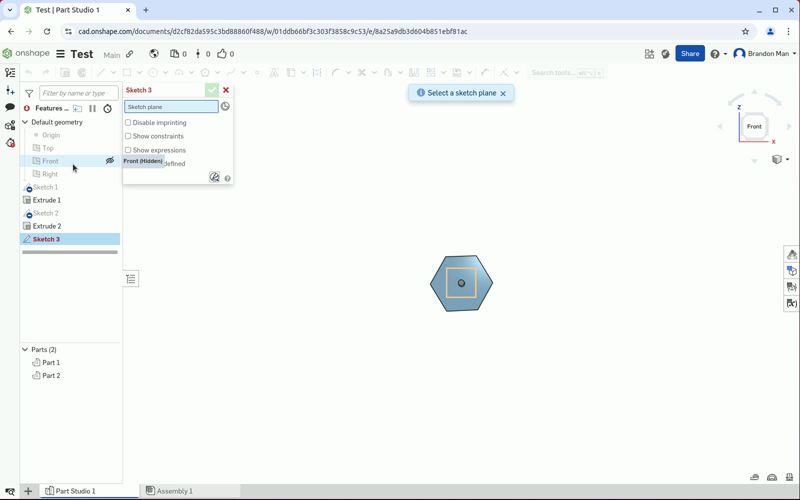
click(73, 163)
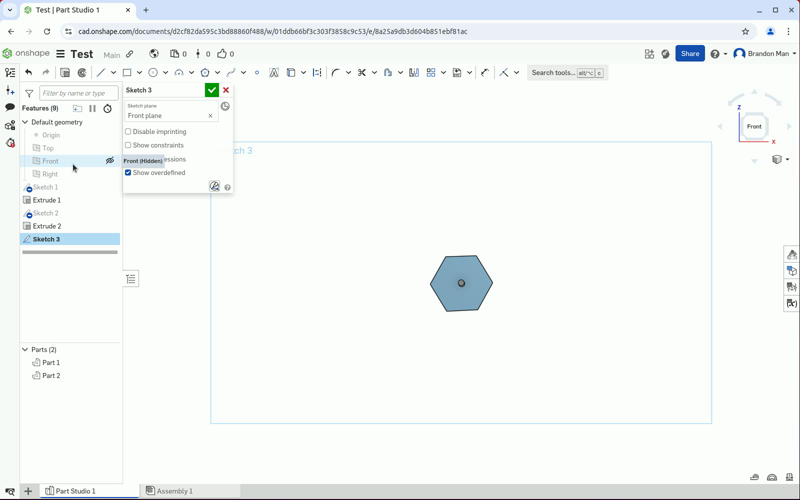
mouse_move(73, 352)
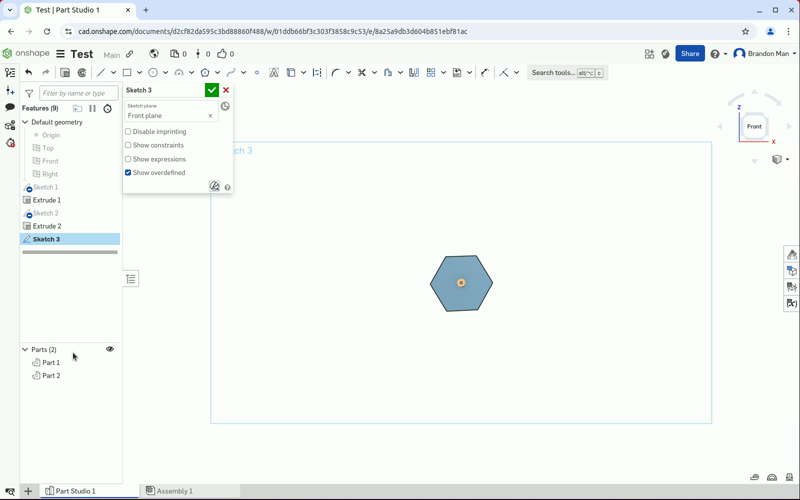
key(y)
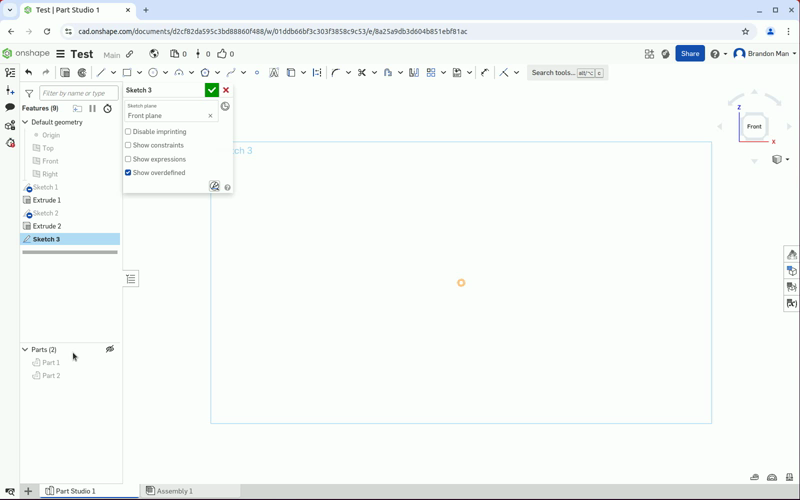
key(l)
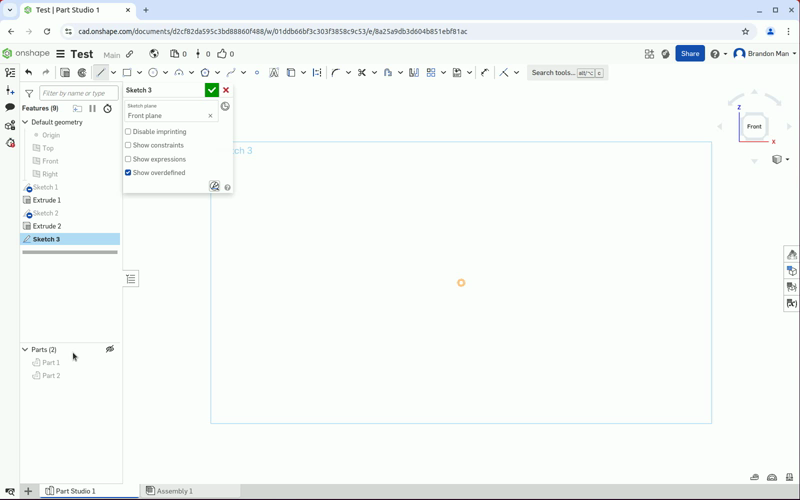
key_down(shift)
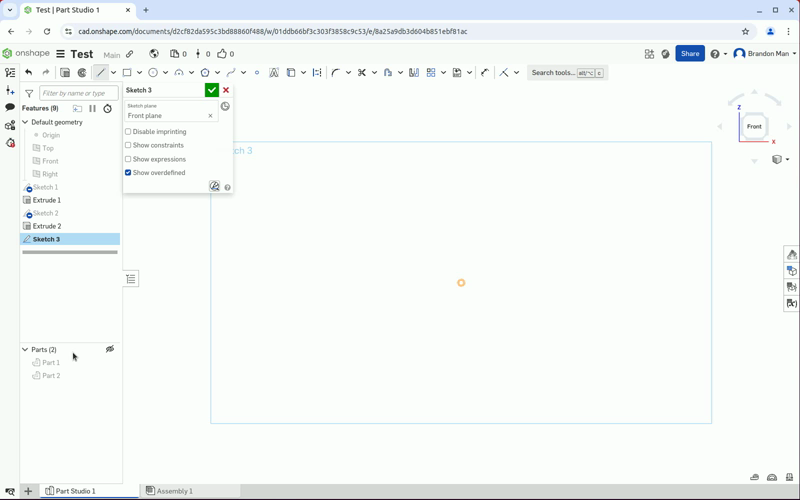
mouse_move(524, 249)
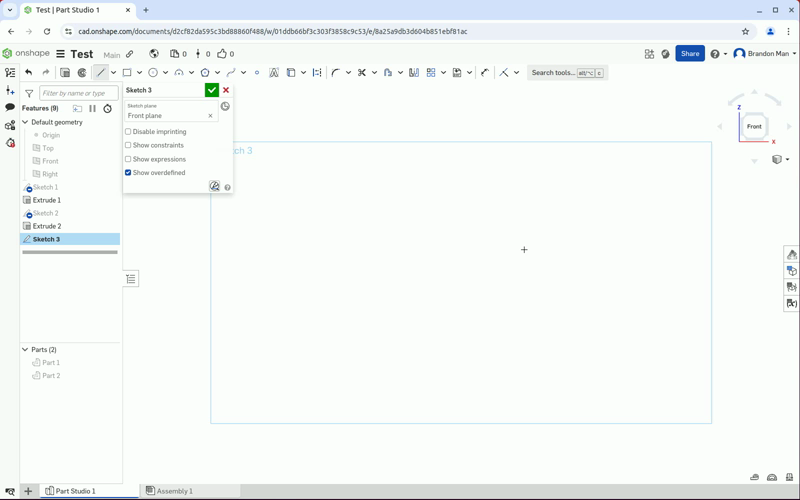
click(524, 249)
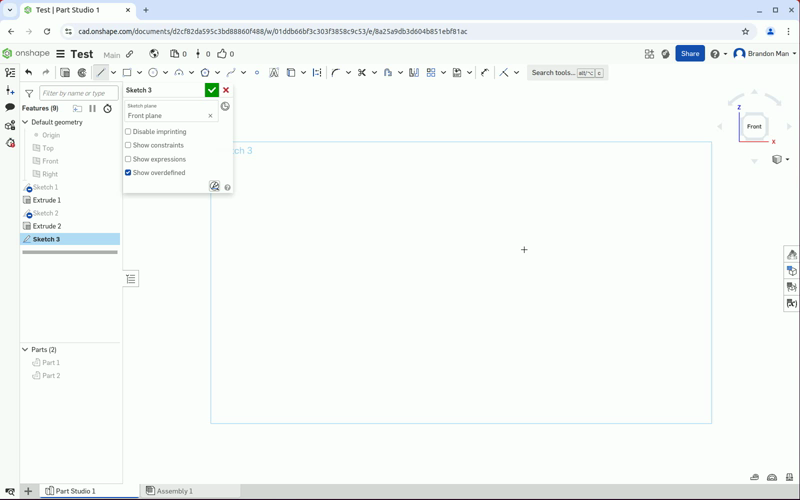
key_up(shift)
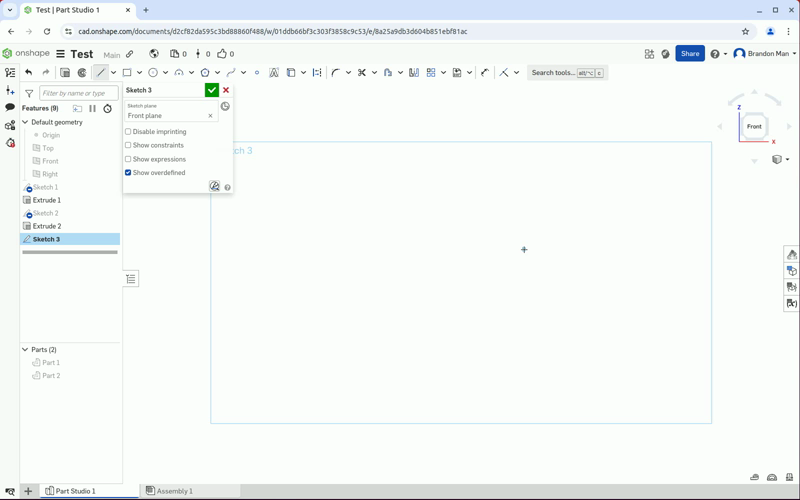
key_down(shift)
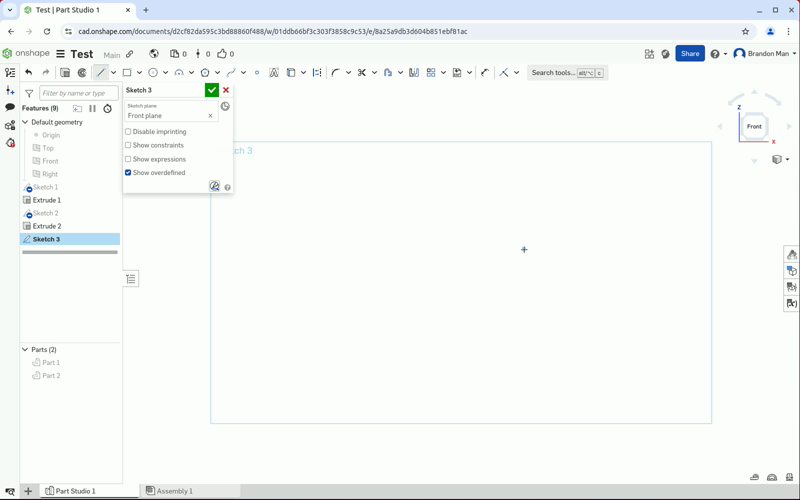
mouse_move(554, 249)
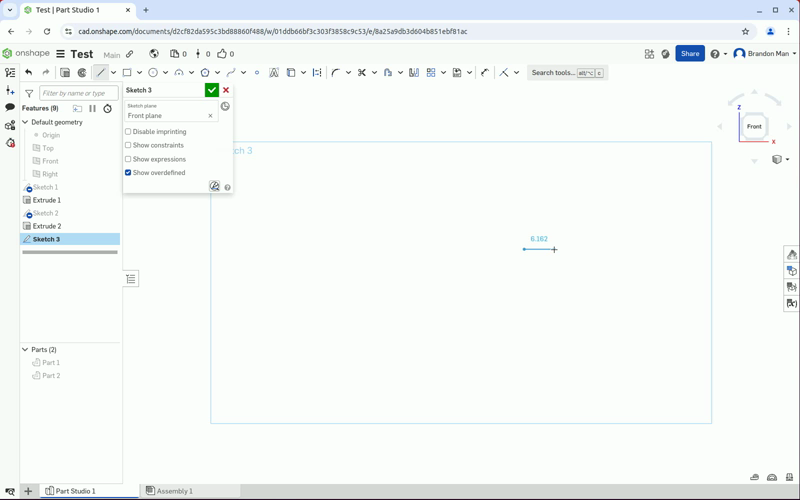
mouse_move(573, 249)
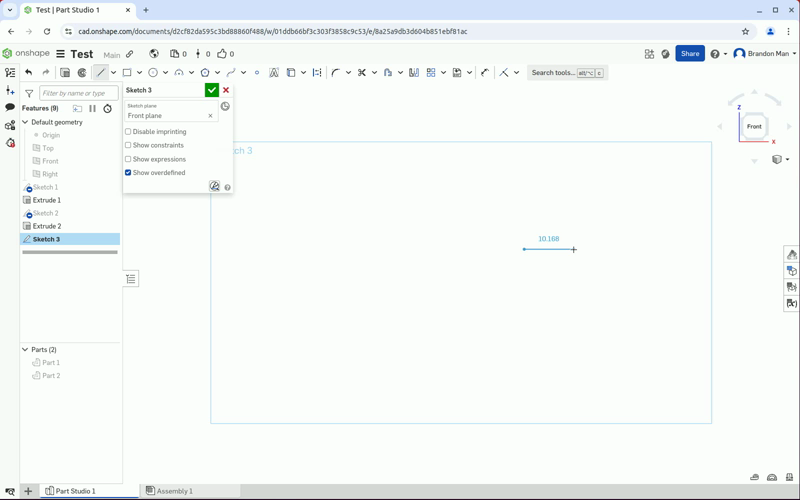
click(573, 249)
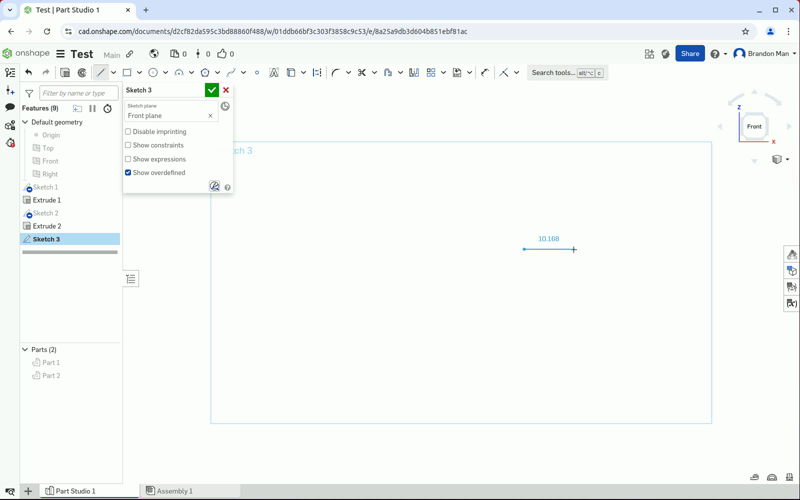
key_up(shift)
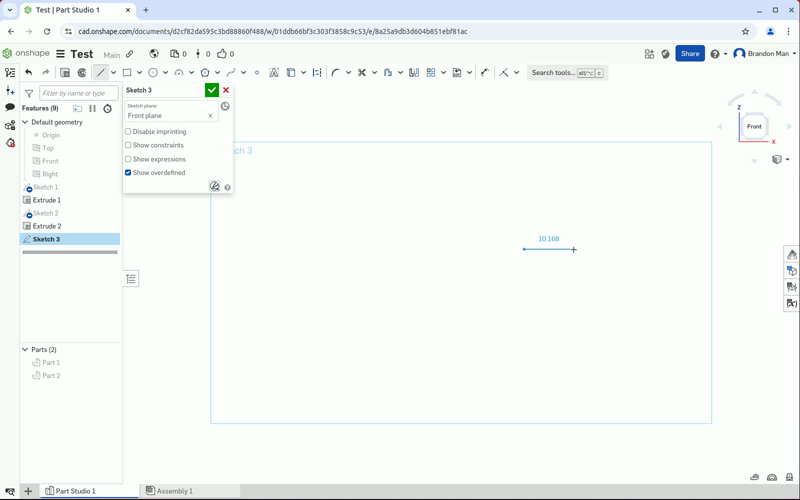
key_down(shift)
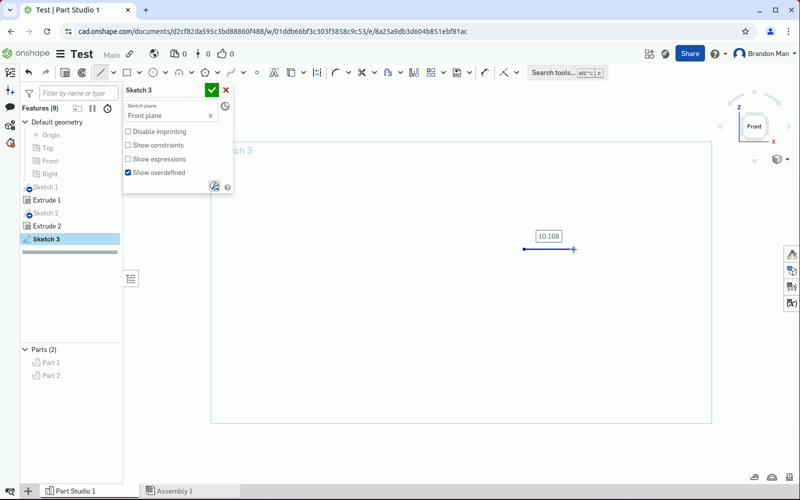
mouse_move(589, 249)
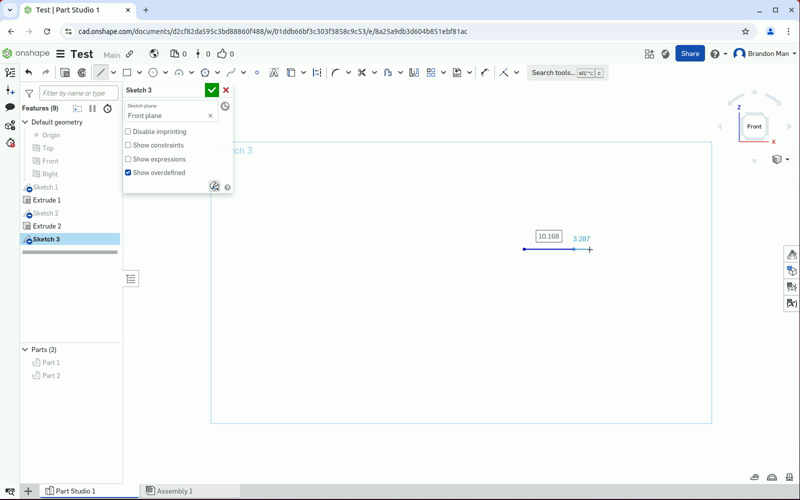
mouse_move(573, 246)
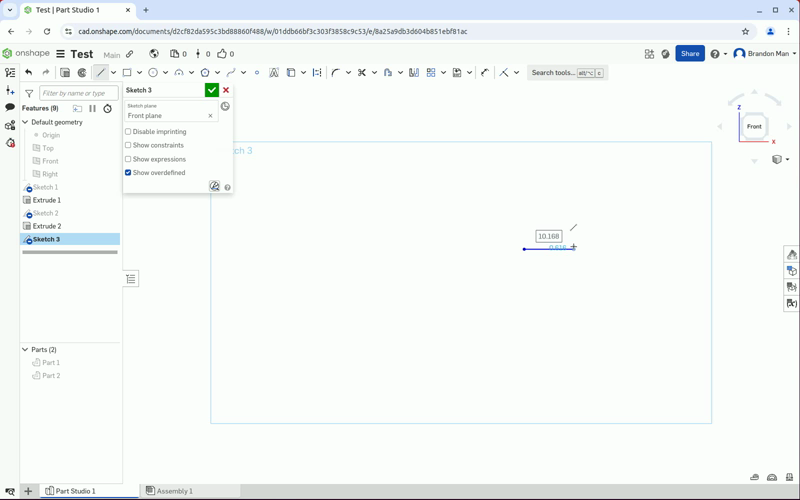
scroll(6)
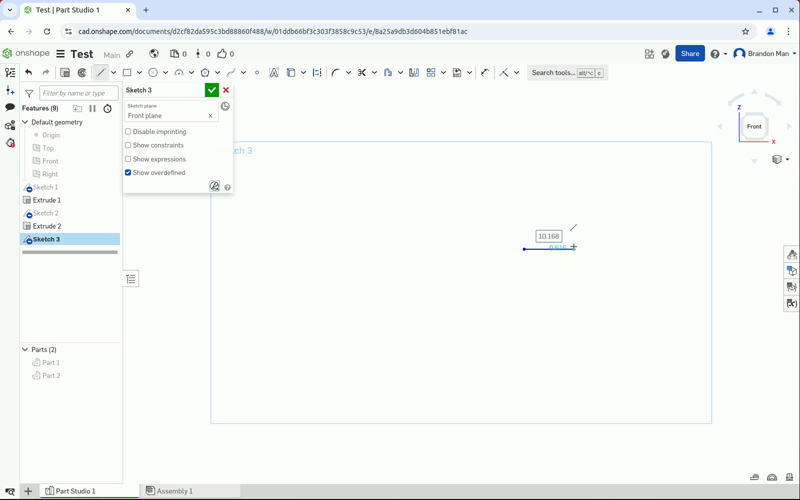
scroll(6)
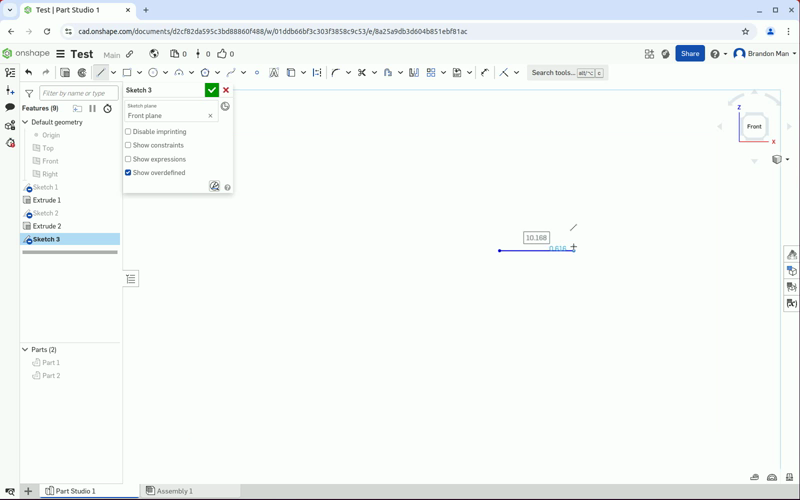
scroll(6)
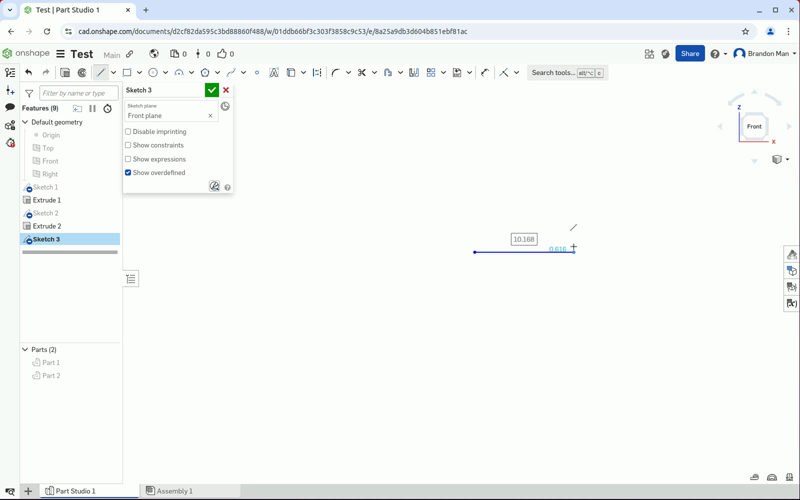
scroll(6)
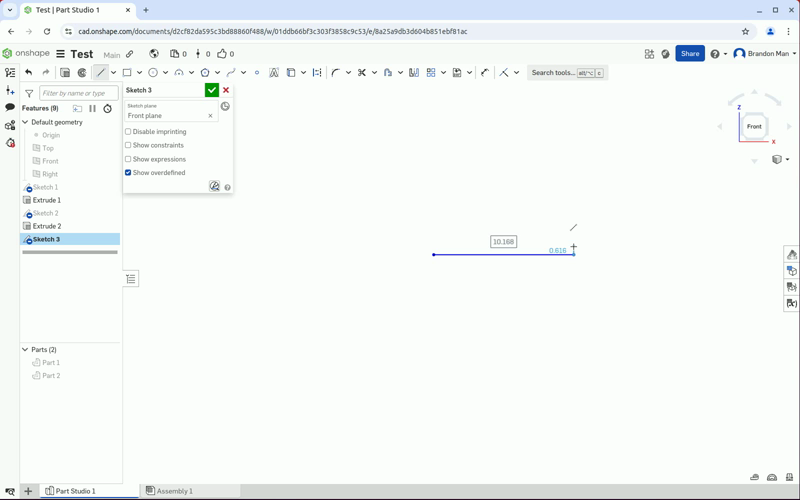
scroll(6)
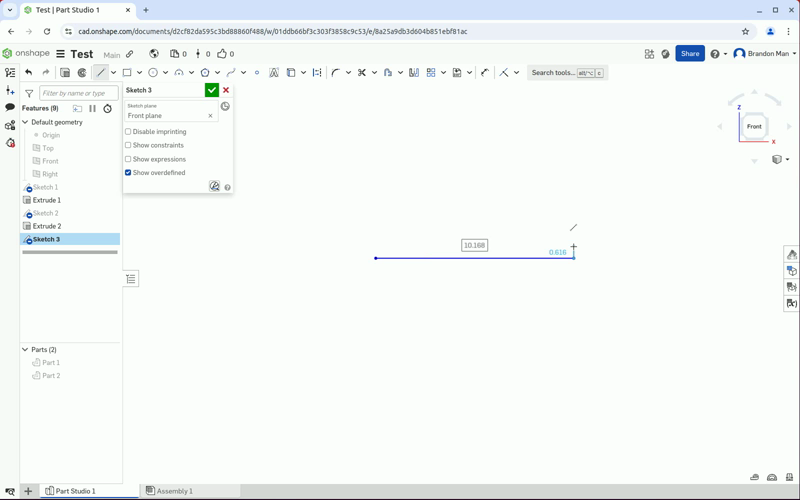
scroll(6)
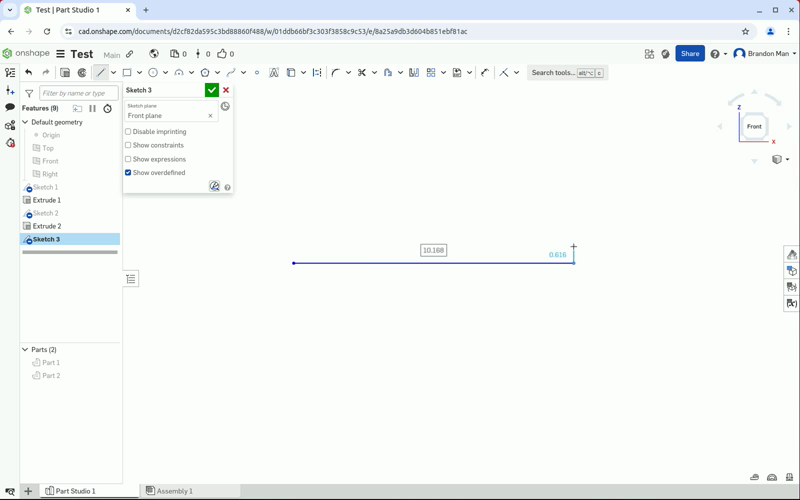
scroll(6)
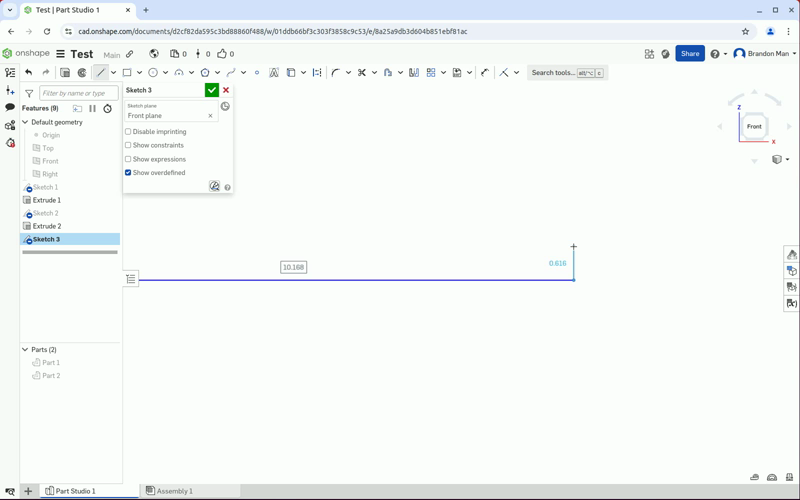
click(573, 246)
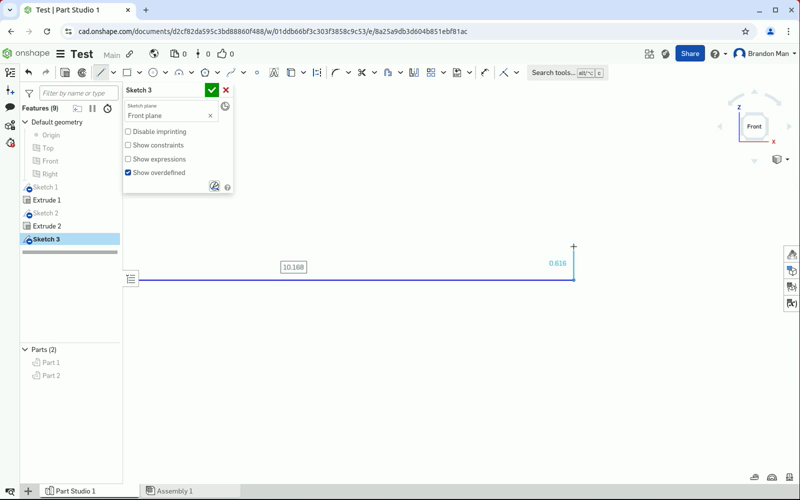
scroll(-6)
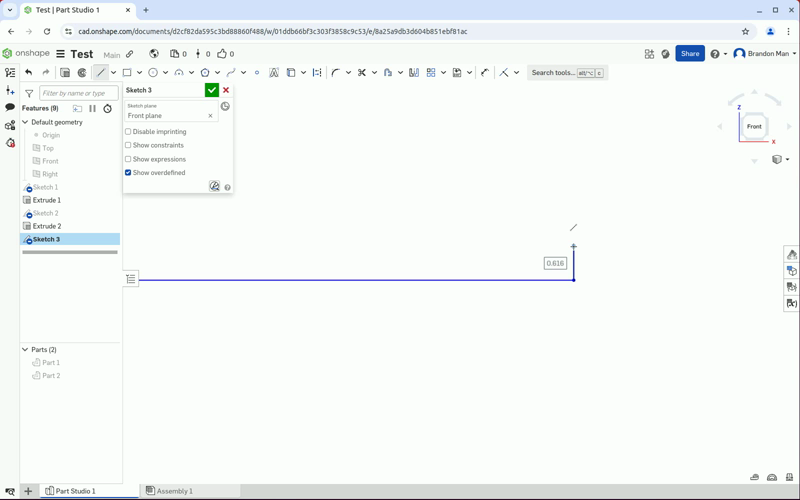
scroll(-6)
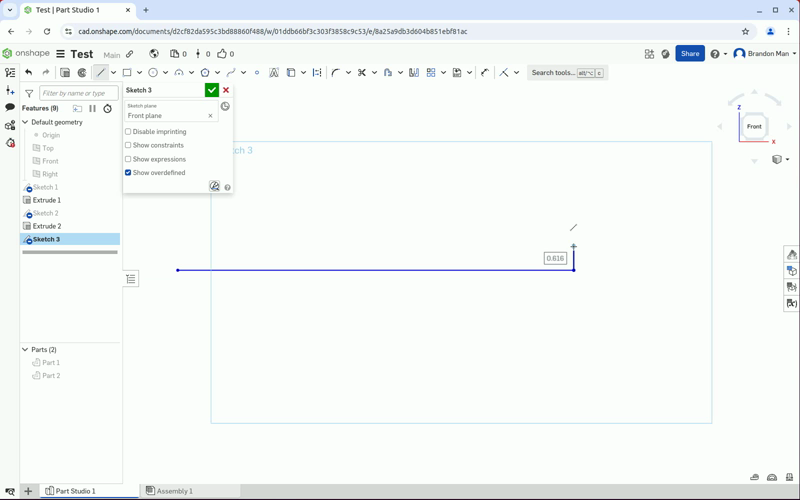
scroll(-6)
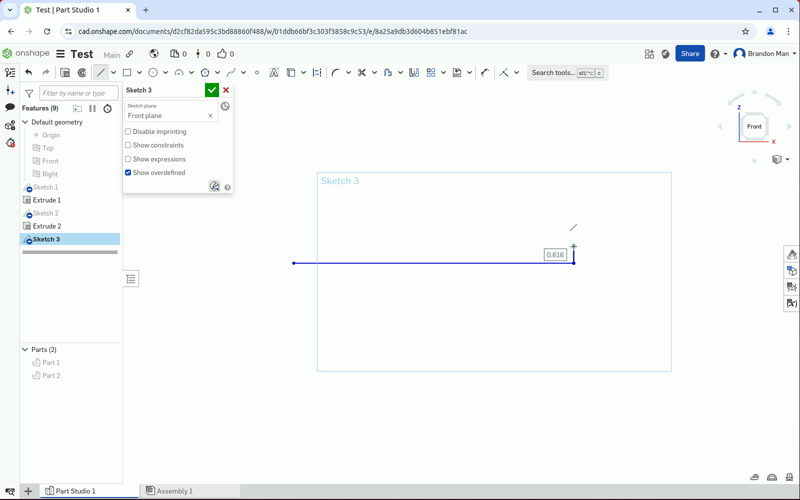
scroll(-6)
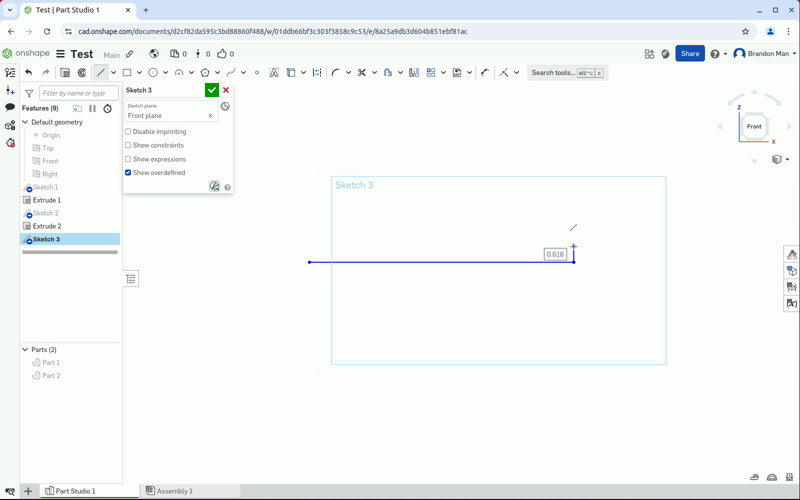
scroll(-6)
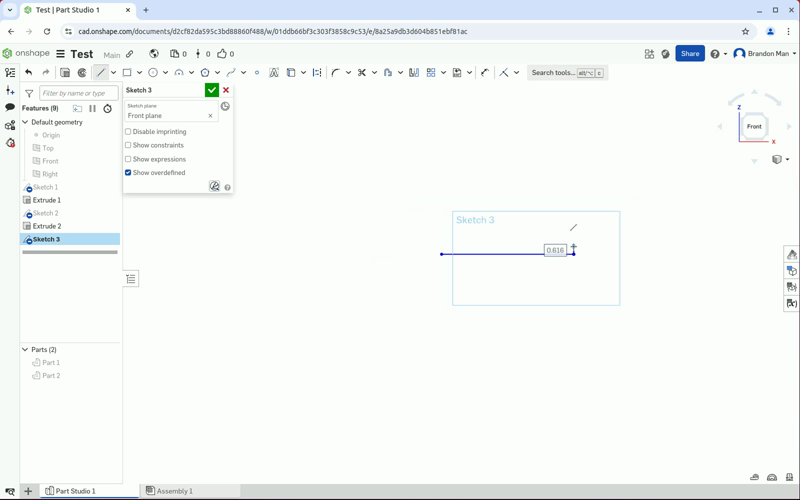
scroll(-6)
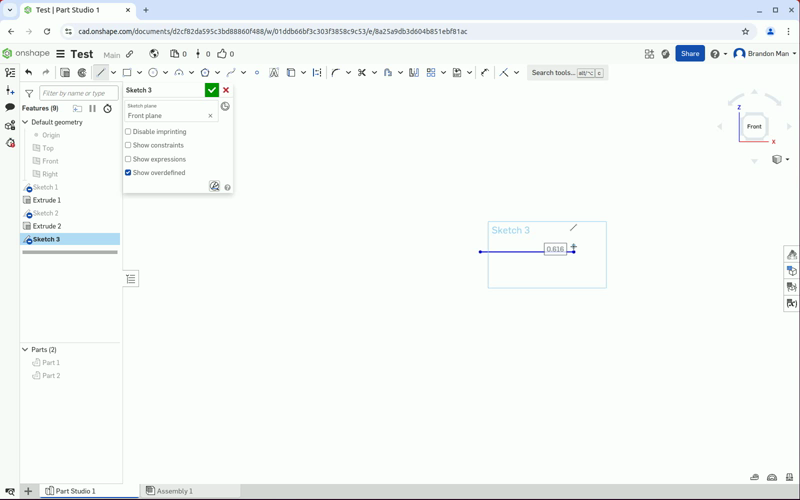
scroll(-6)
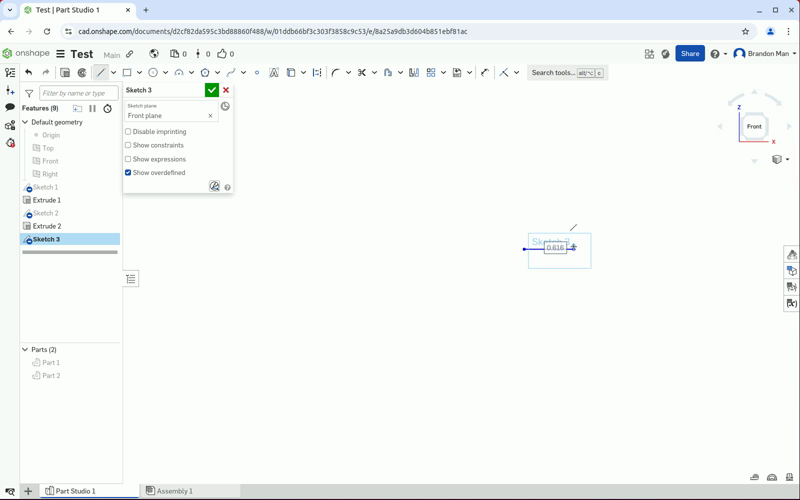
key_up(shift)
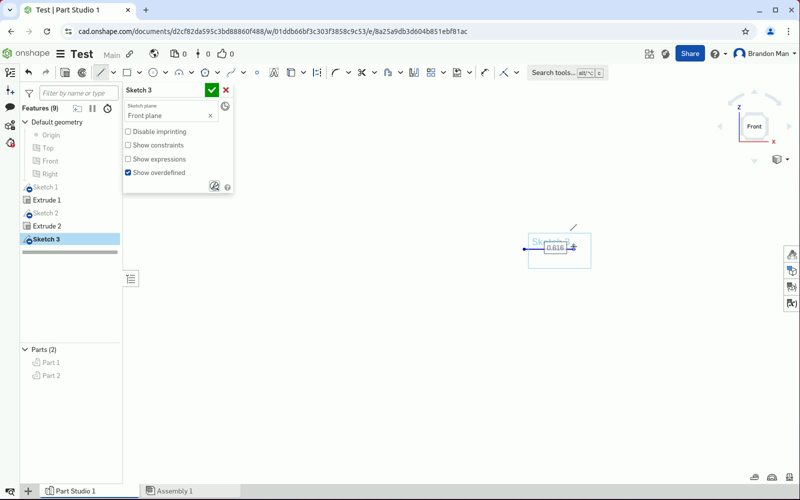
key_down(shift)
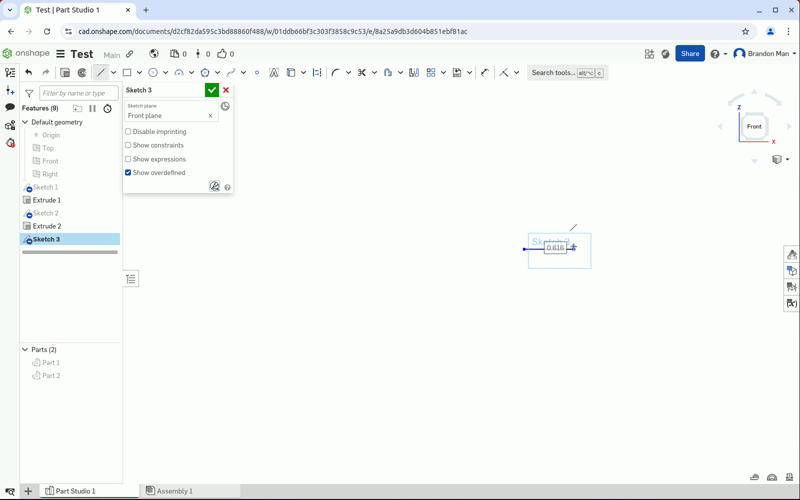
mouse_move(589, 246)
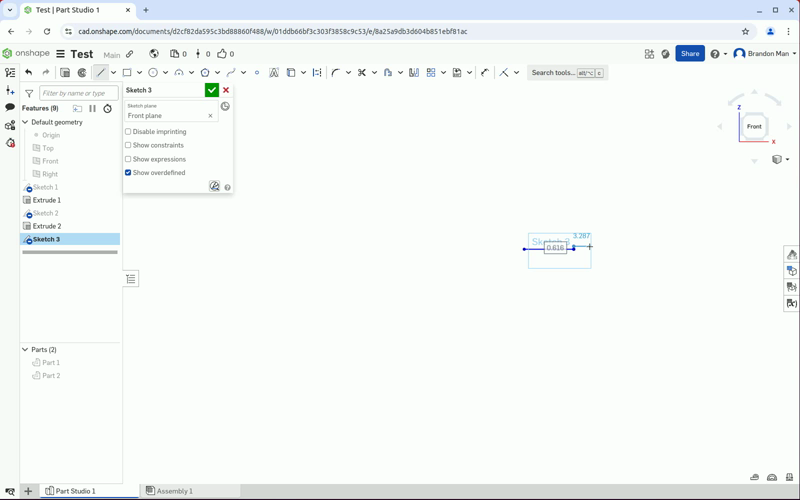
mouse_move(524, 246)
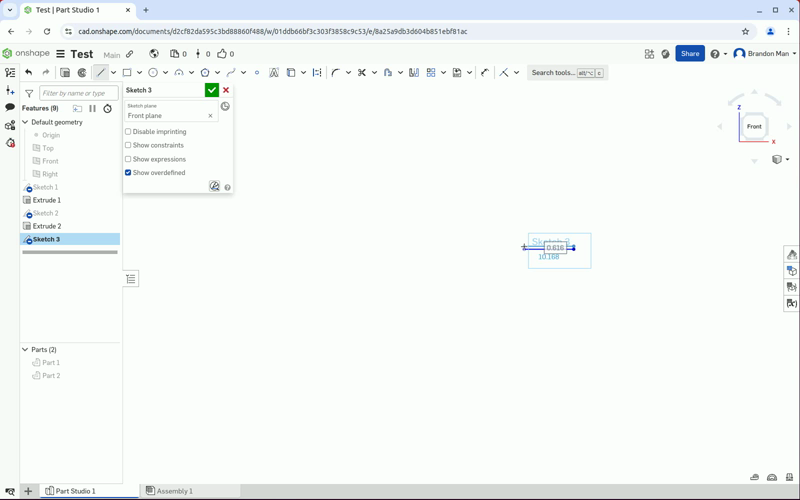
scroll(6)
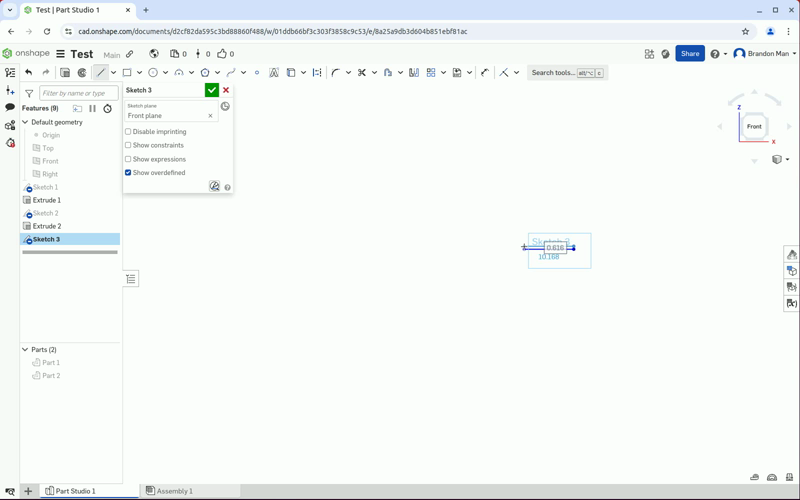
scroll(6)
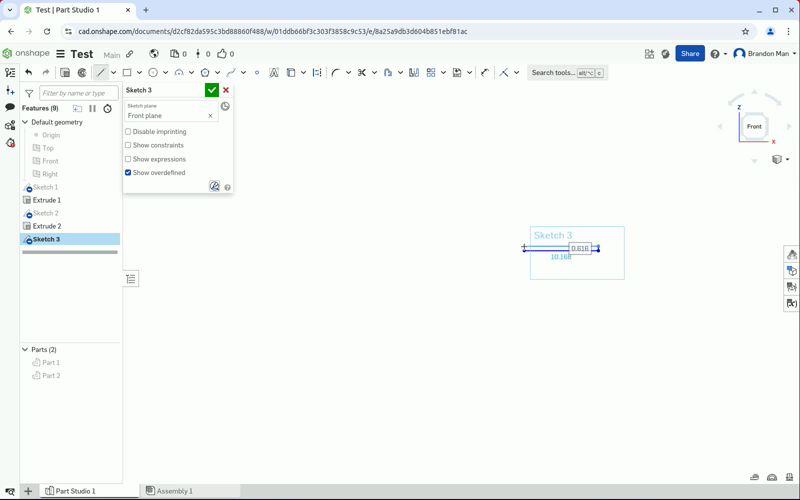
scroll(6)
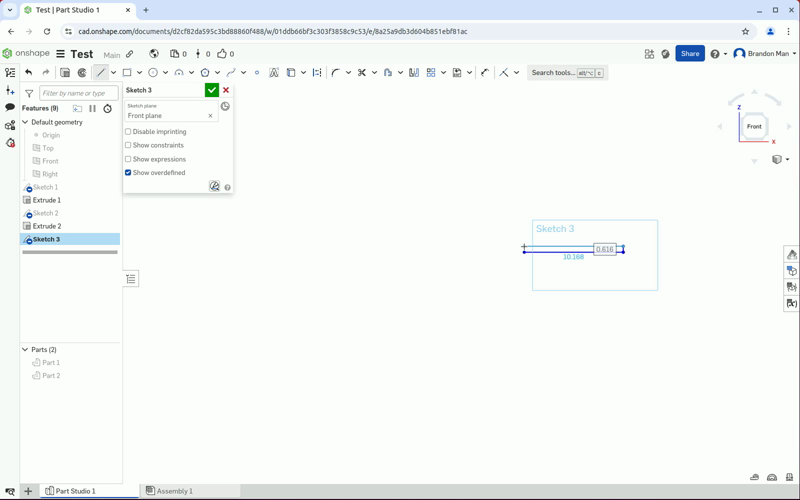
scroll(6)
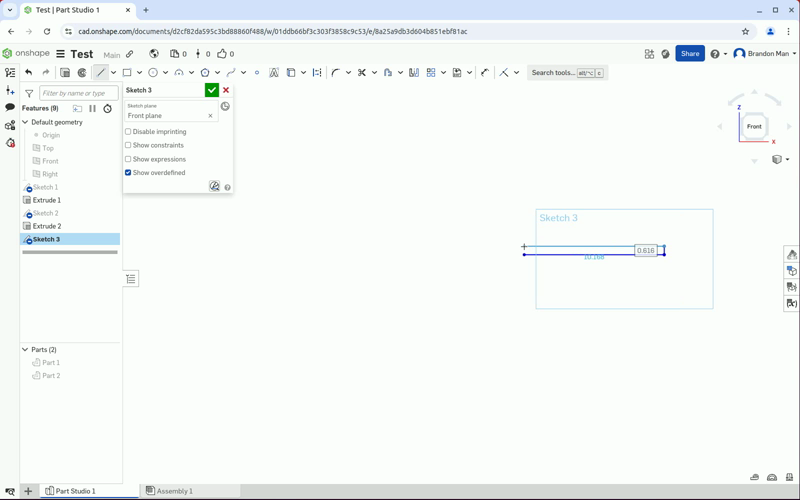
scroll(6)
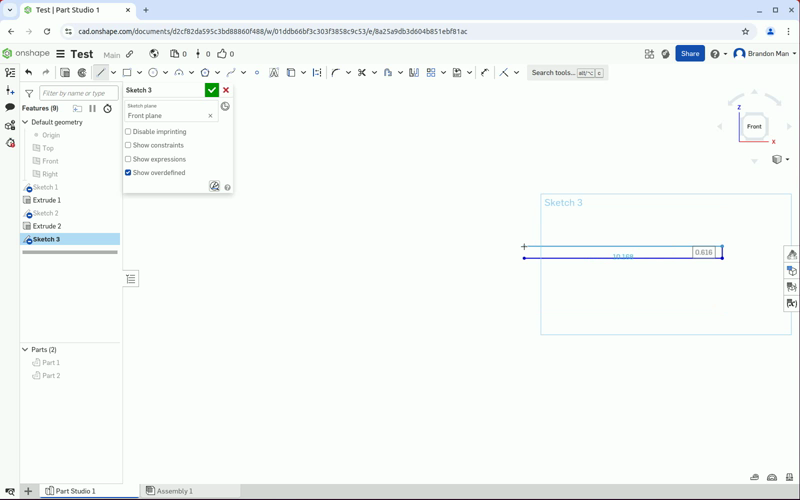
scroll(6)
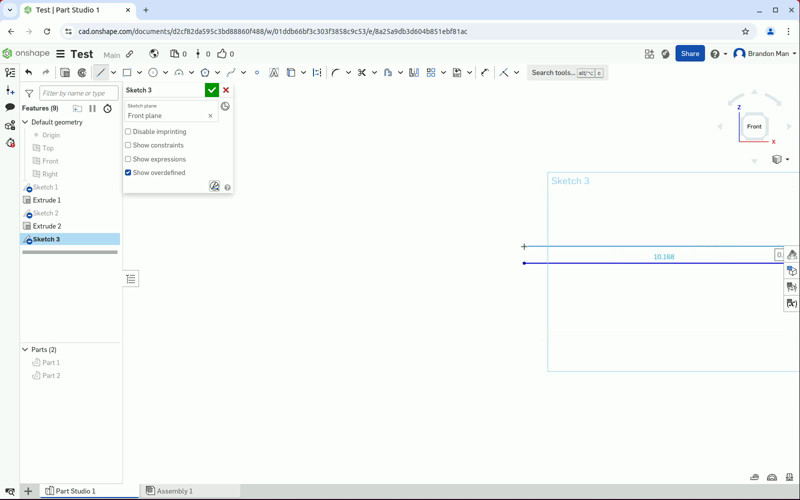
scroll(6)
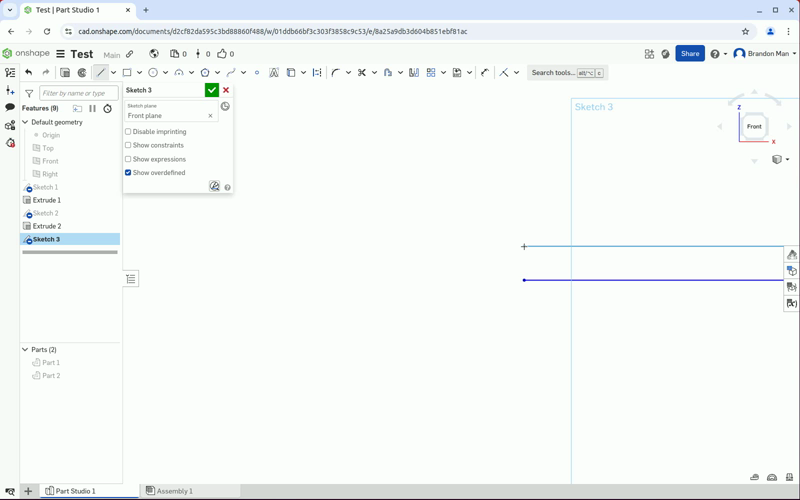
click(524, 246)
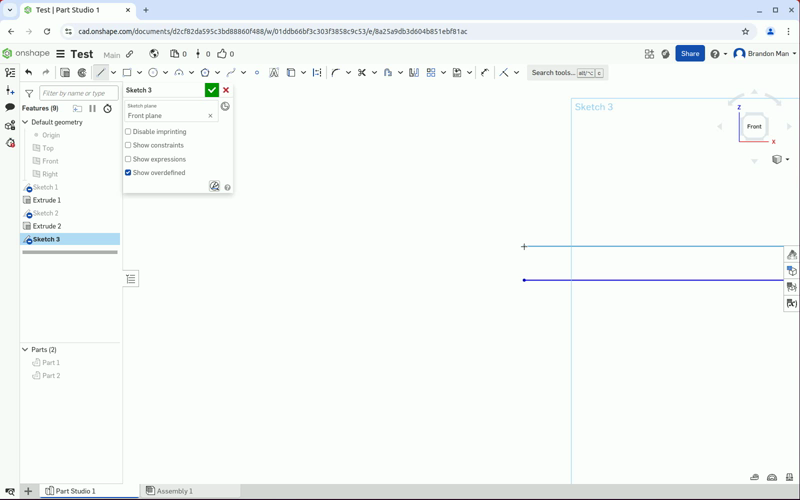
scroll(-6)
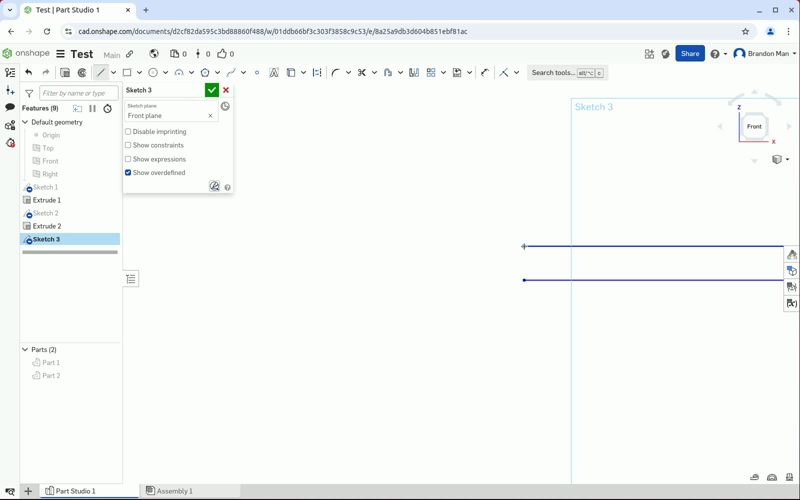
scroll(-6)
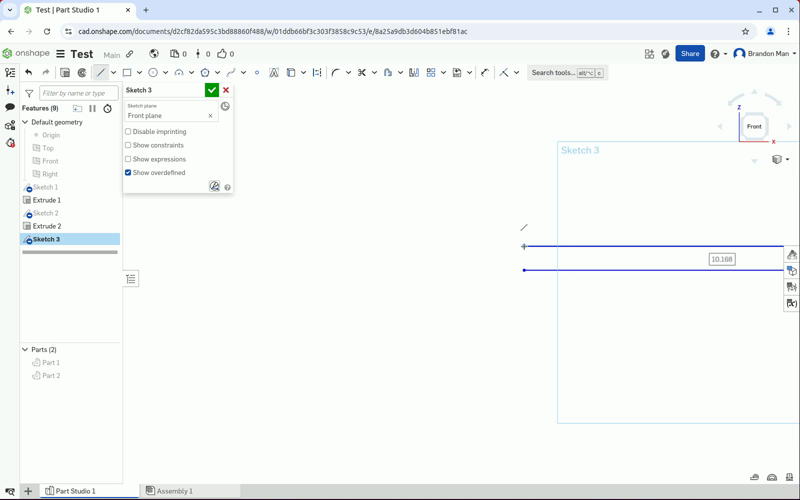
scroll(-6)
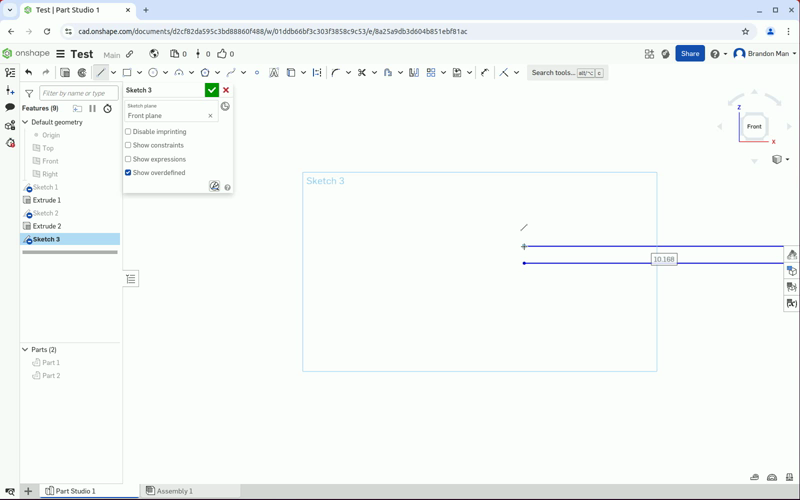
scroll(-6)
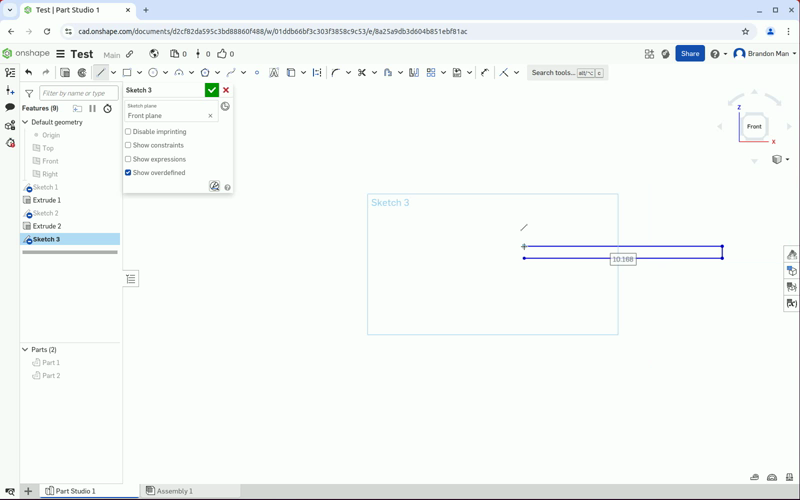
scroll(-6)
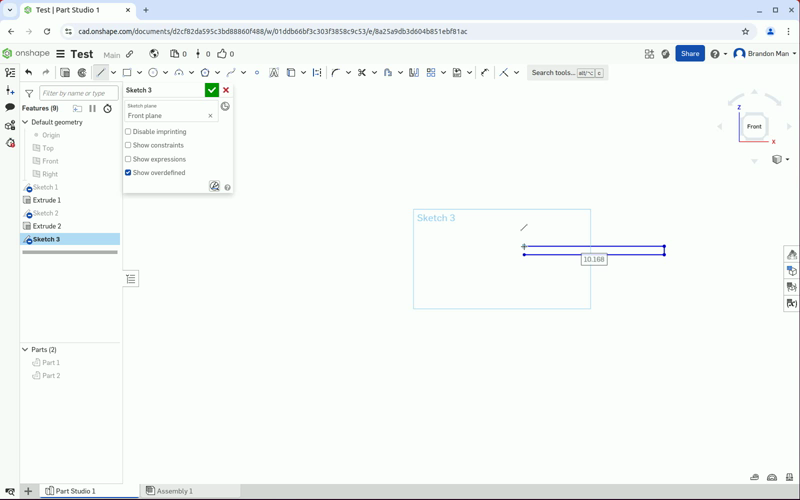
scroll(-6)
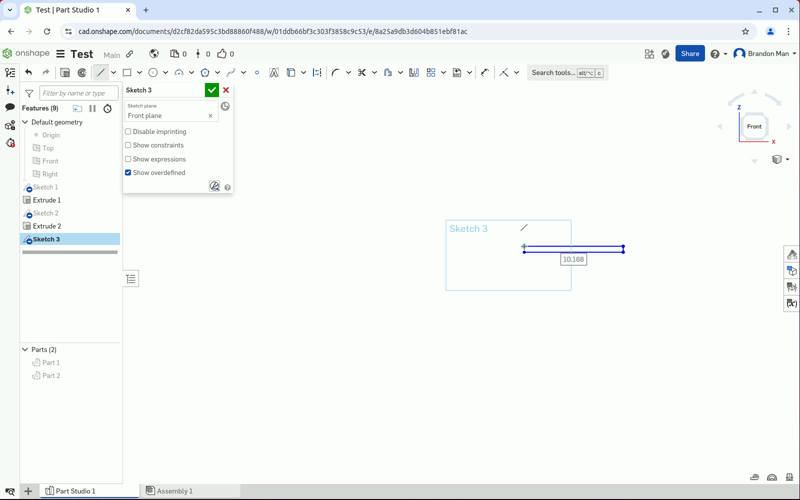
scroll(-6)
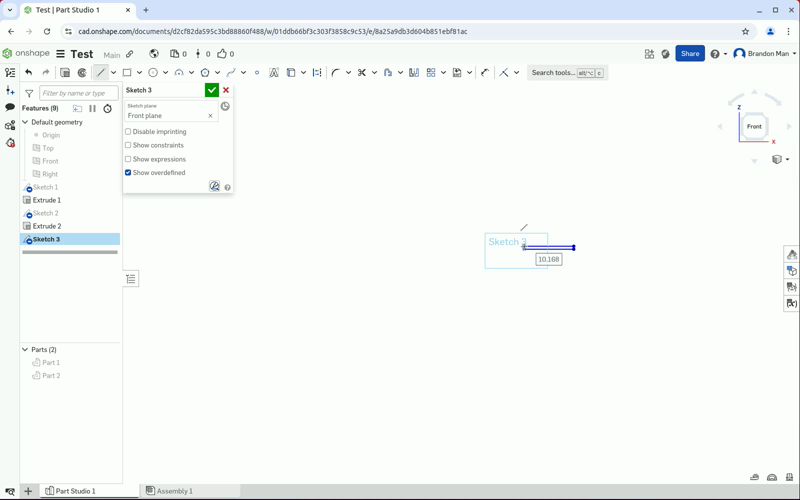
key_up(shift)
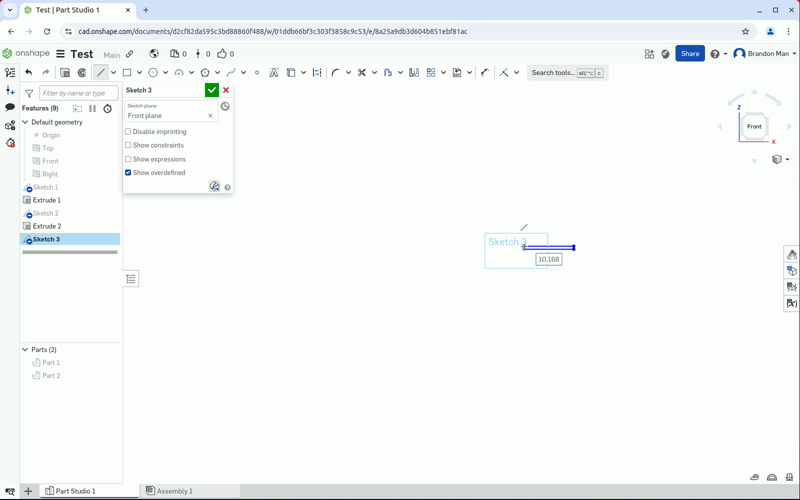
mouse_move(554, 246)
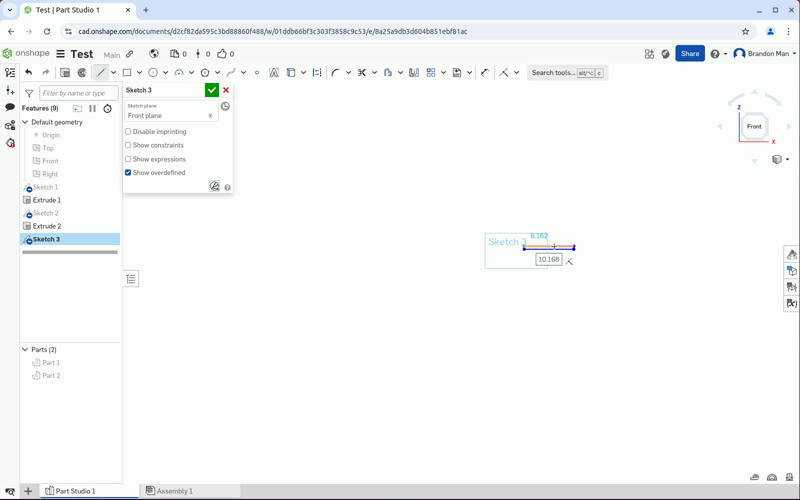
key_down(shift)
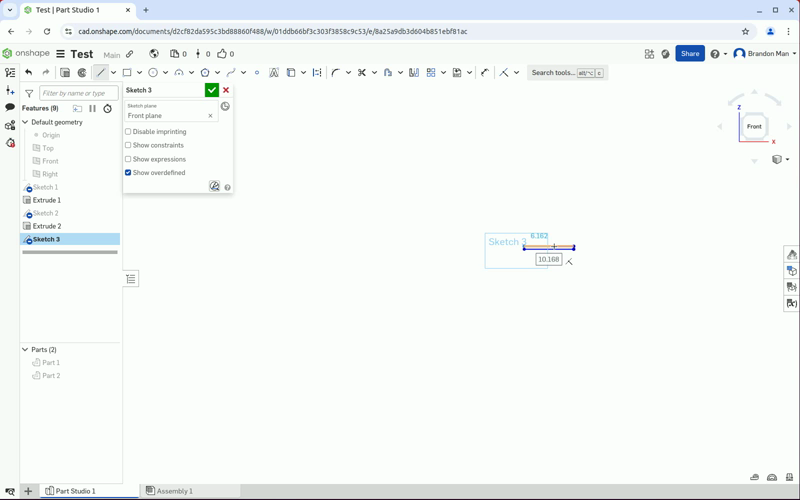
mouse_move(524, 249)
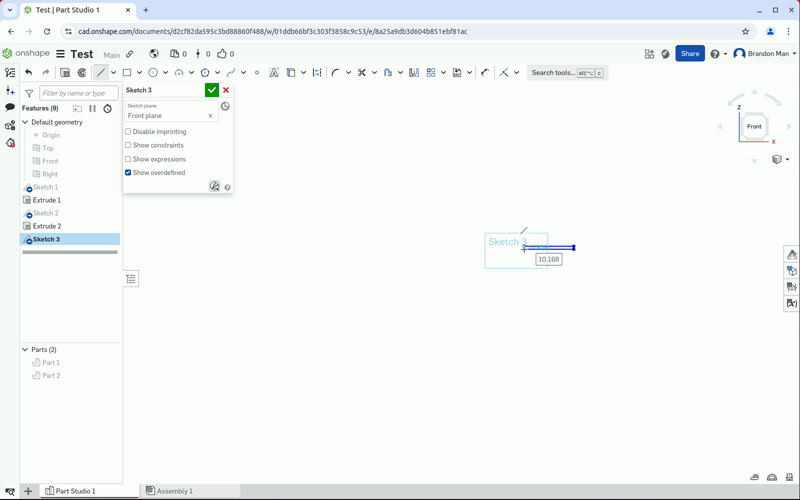
scroll(6)
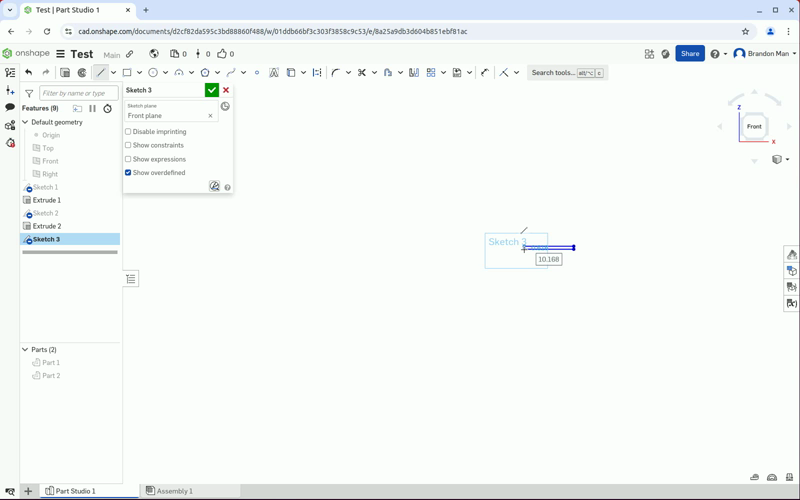
scroll(6)
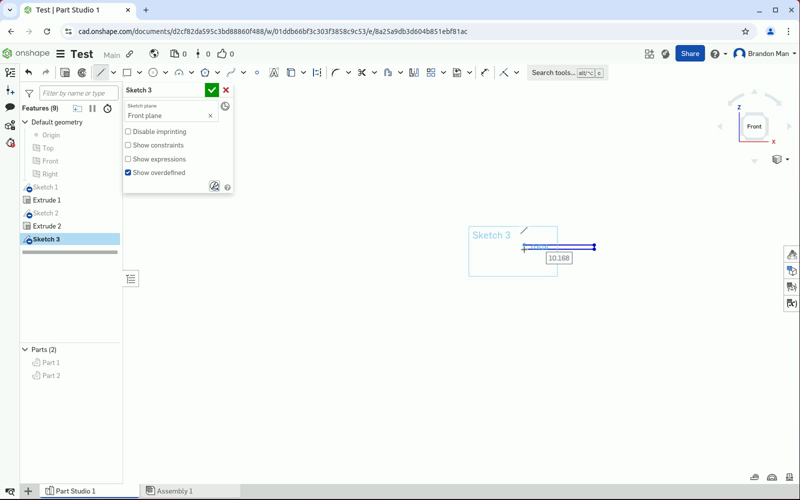
scroll(6)
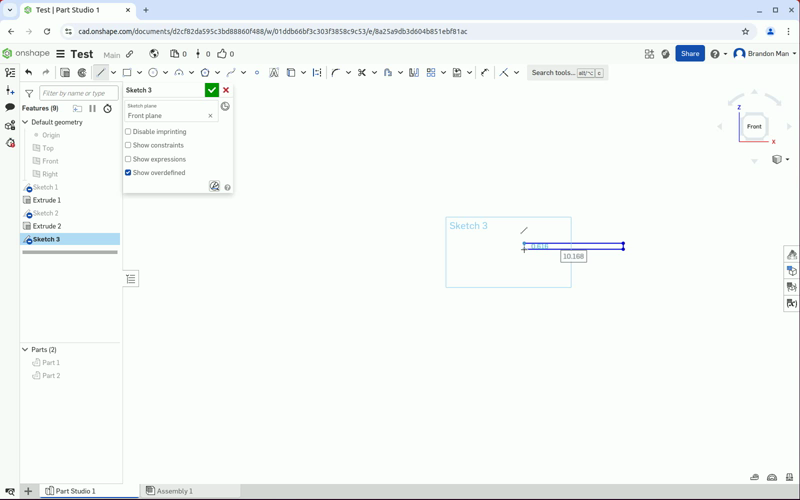
scroll(6)
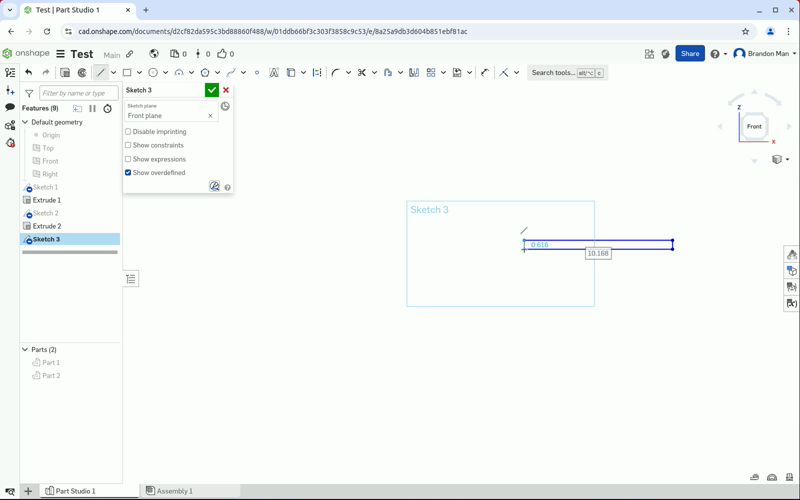
scroll(6)
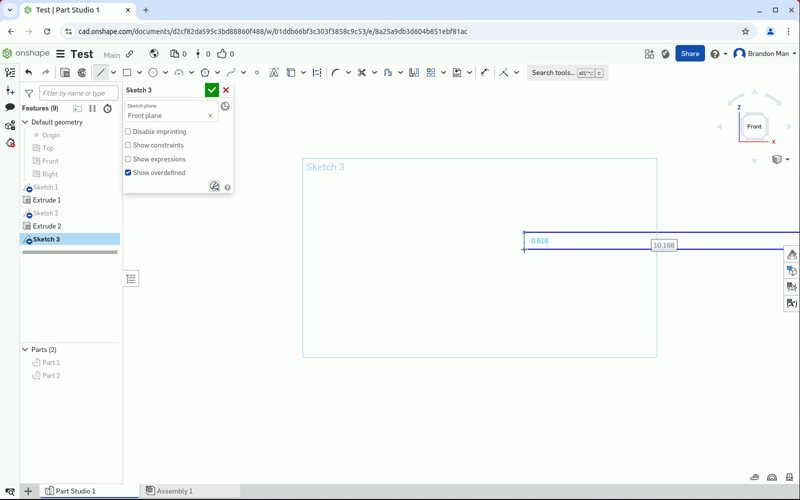
scroll(6)
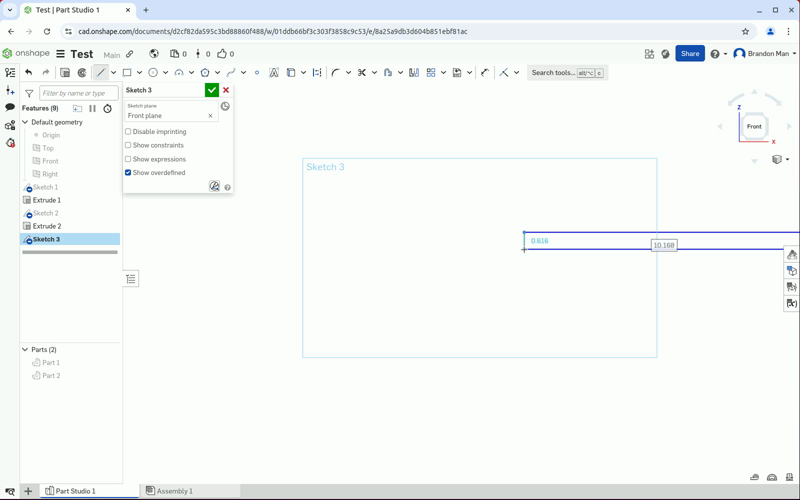
scroll(6)
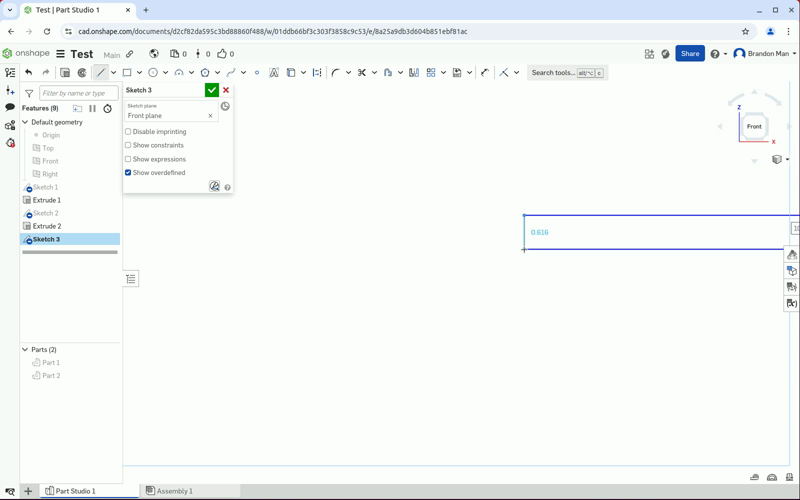
key_up(shift)
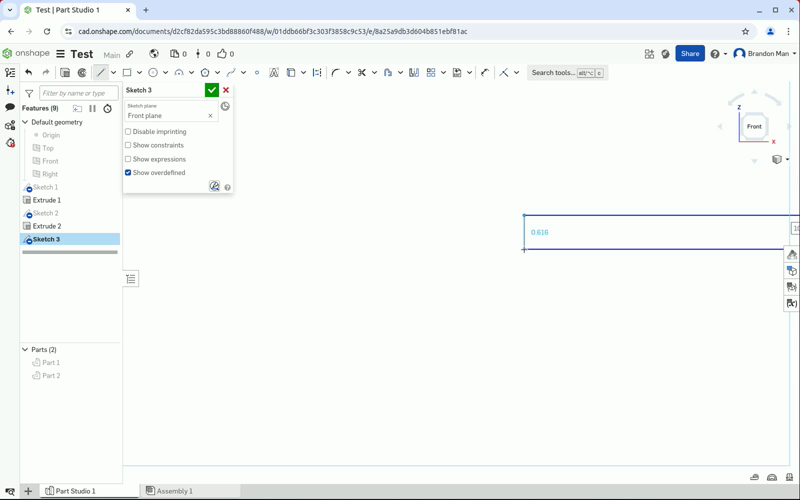
click(524, 249)
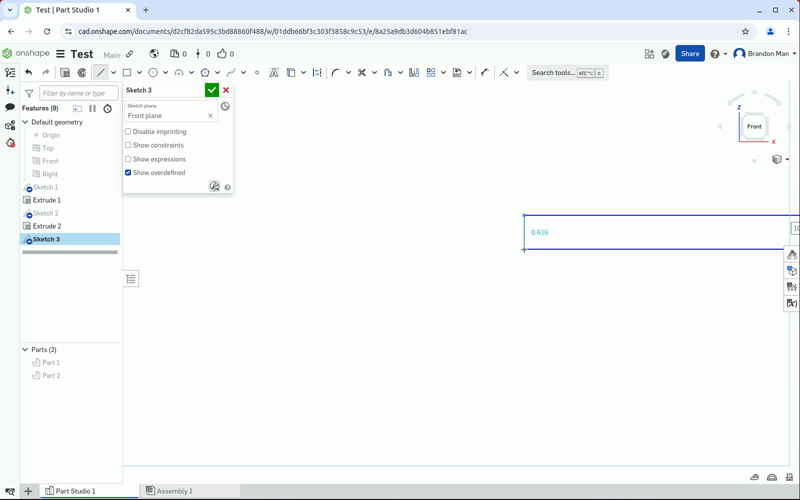
scroll(-6)
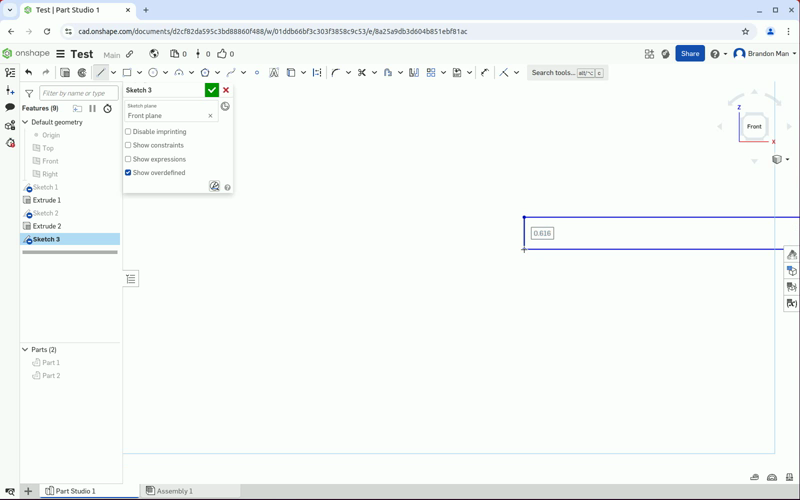
scroll(-6)
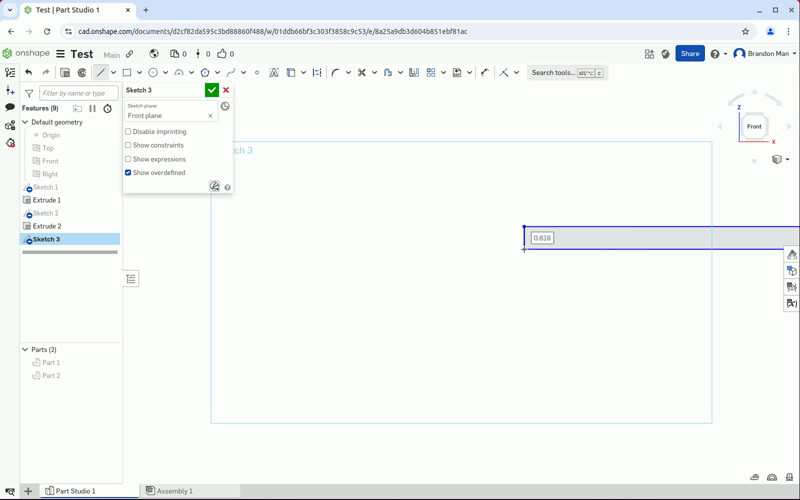
scroll(-6)
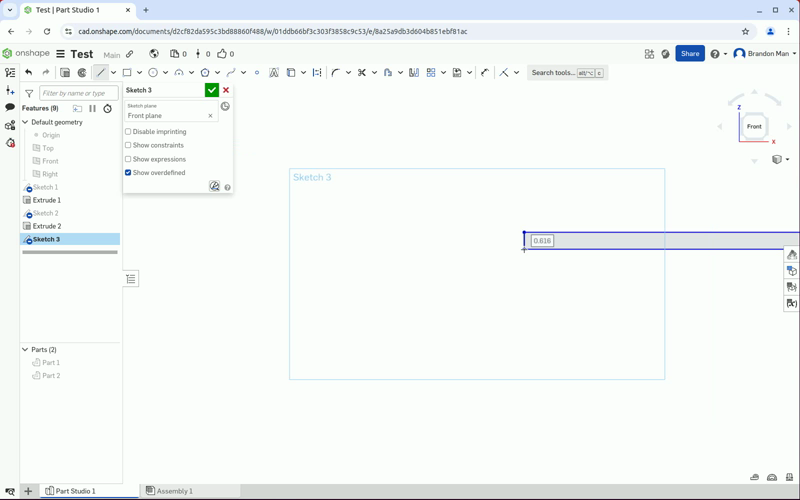
scroll(-6)
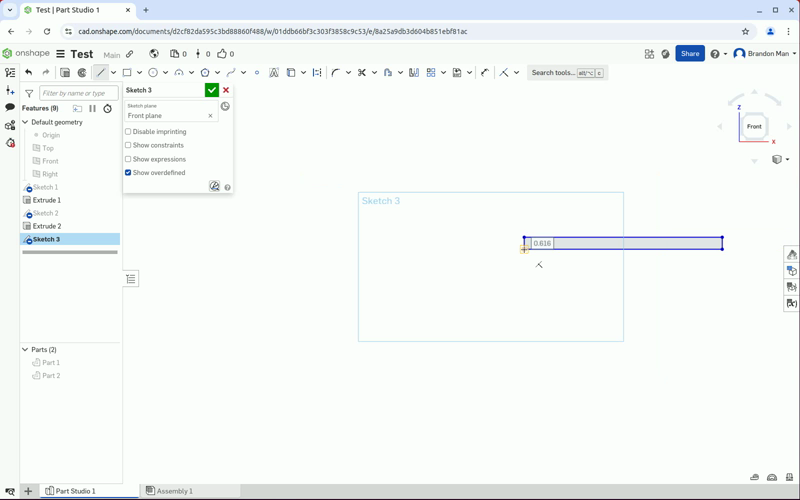
scroll(-6)
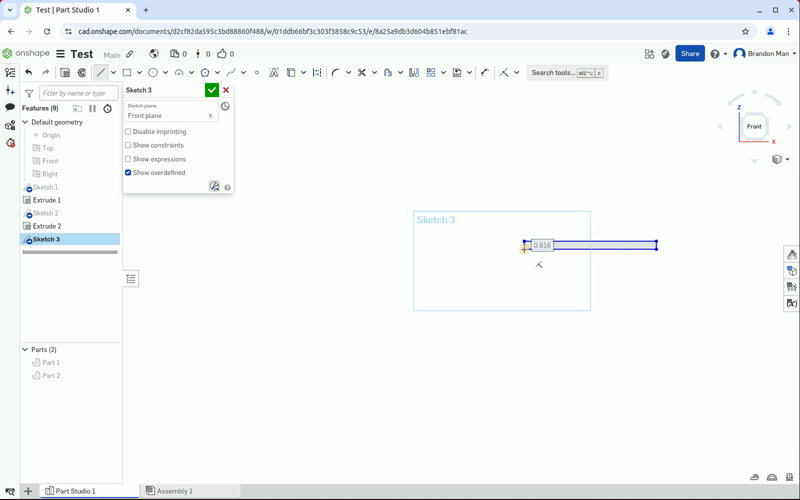
scroll(-6)
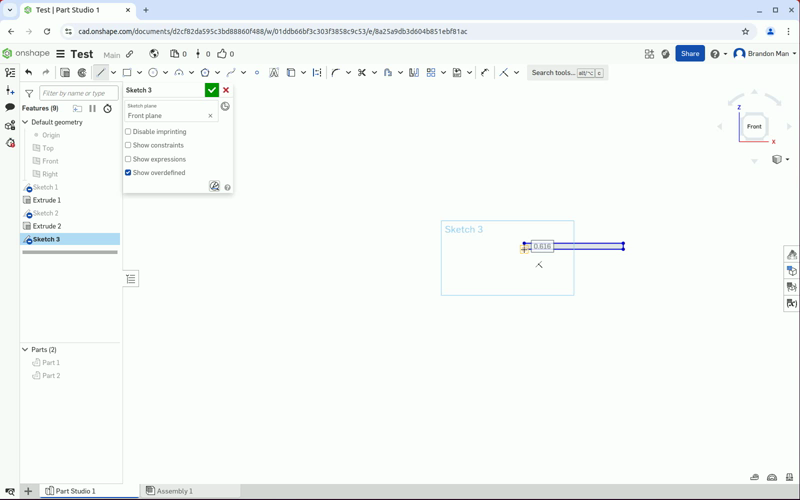
scroll(-6)
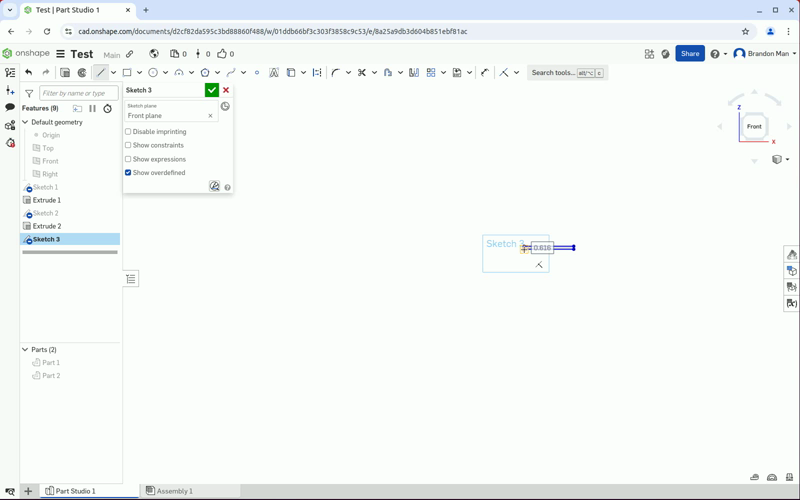
key(esc)
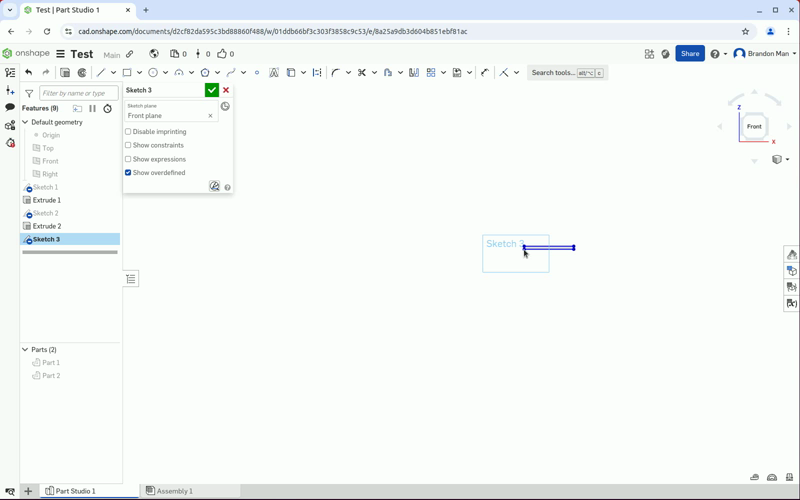
mouse_move(543, 247)
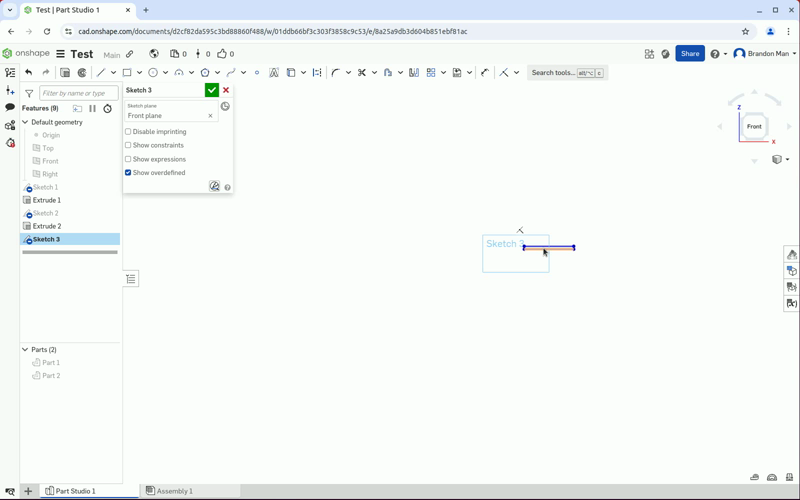
scroll(6)
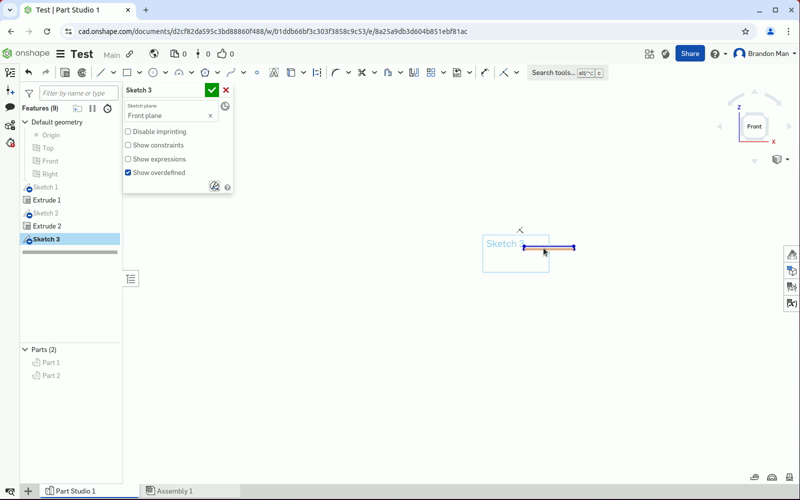
scroll(6)
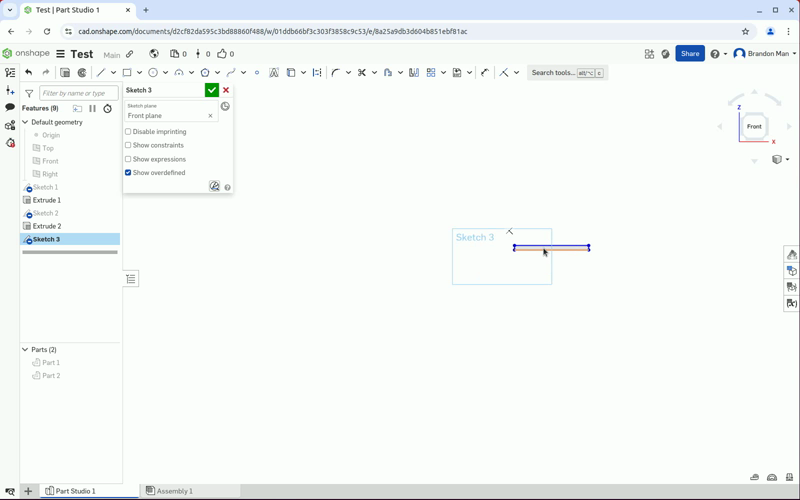
scroll(6)
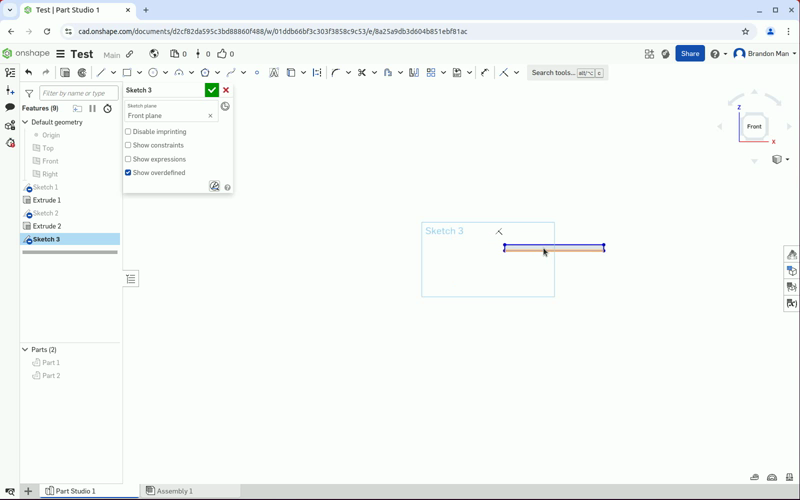
scroll(6)
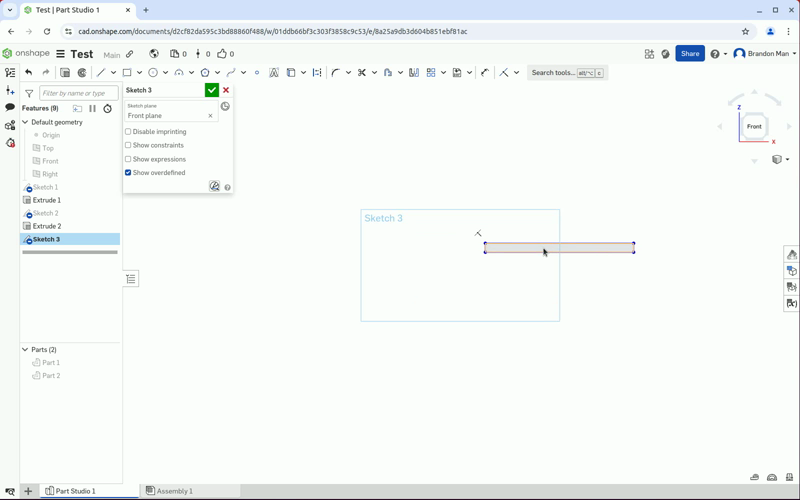
scroll(6)
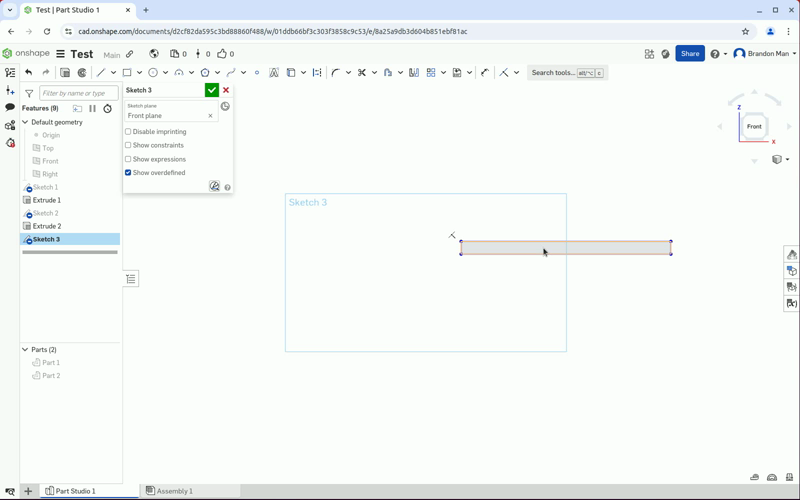
scroll(6)
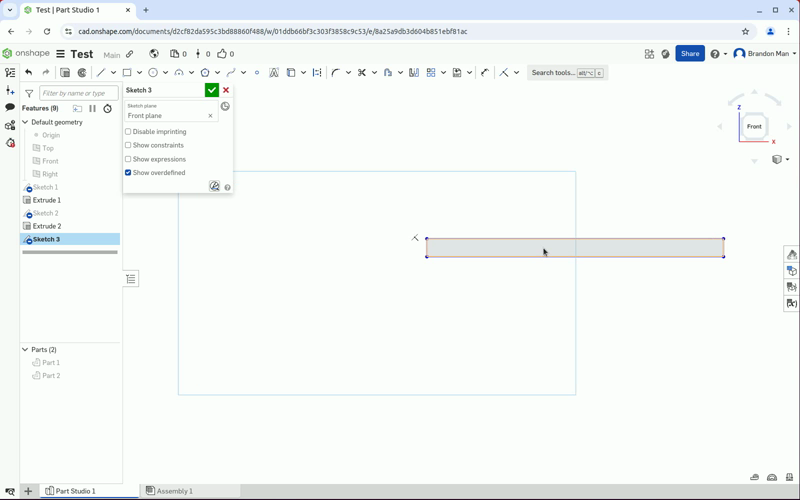
scroll(6)
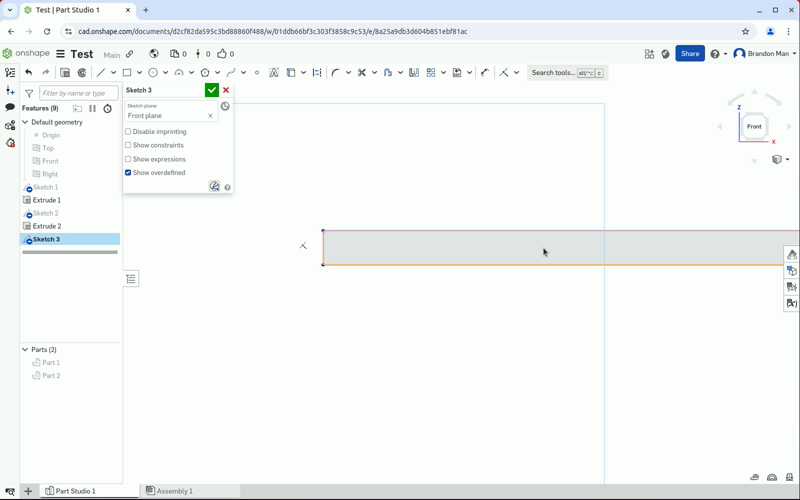
click(543, 247)
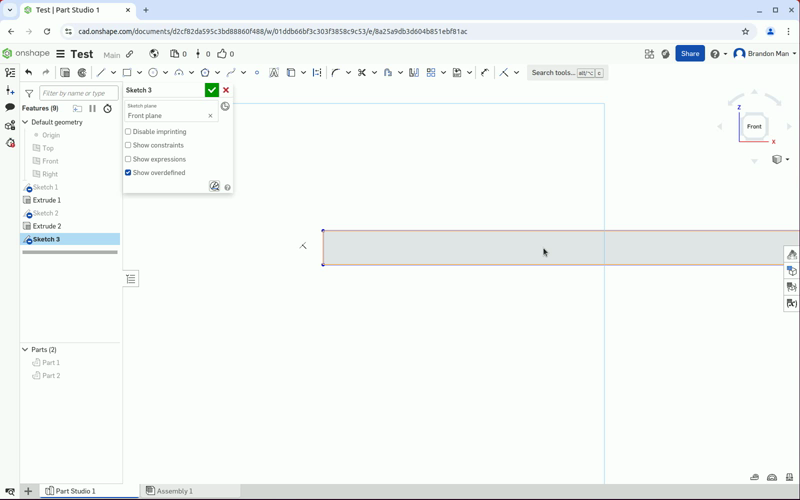
scroll(-6)
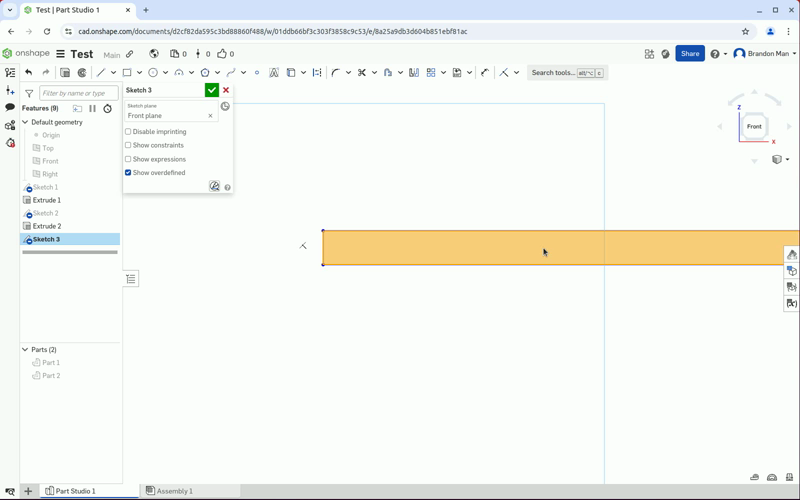
scroll(-6)
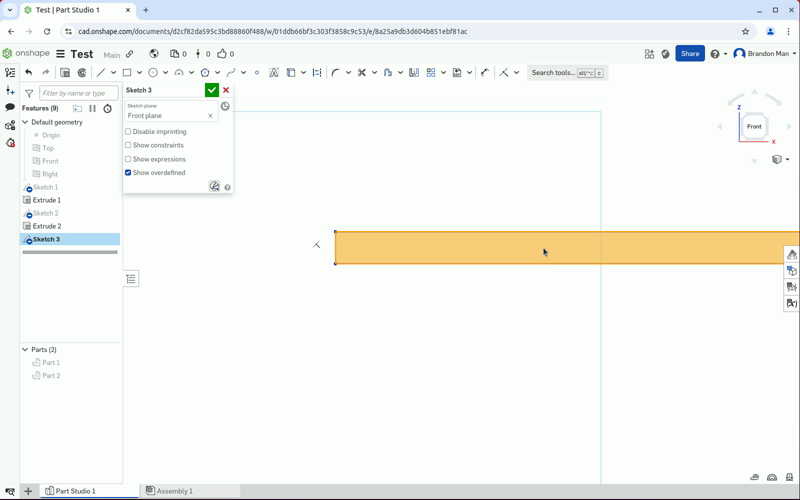
scroll(-6)
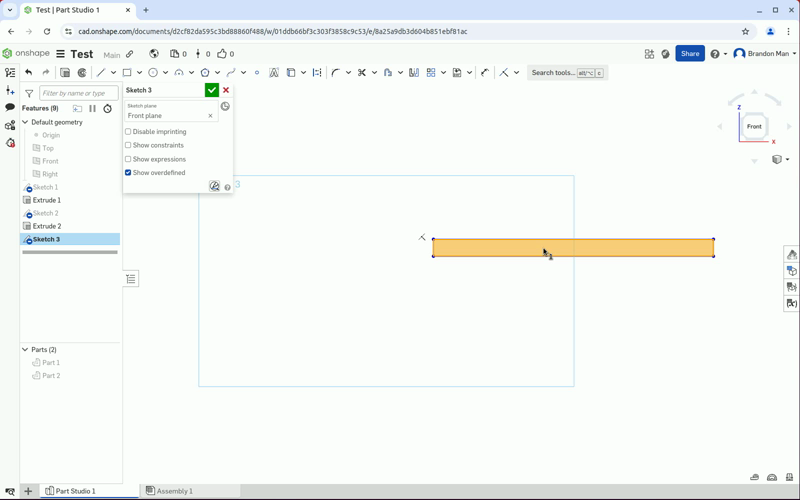
scroll(-6)
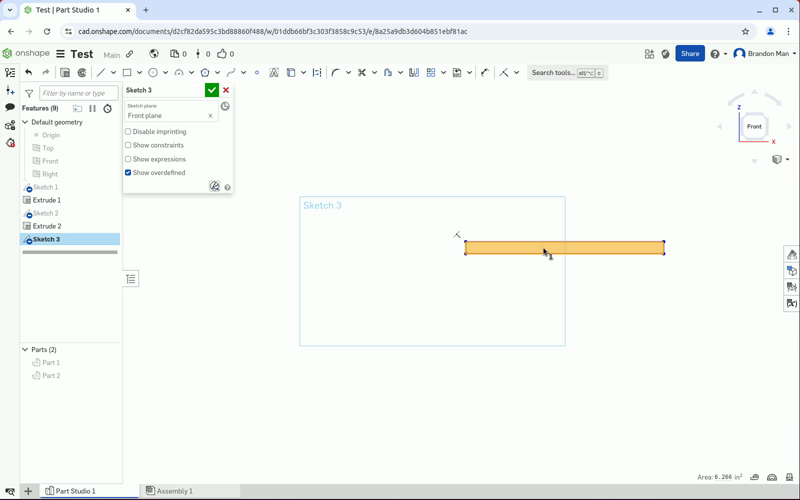
scroll(-6)
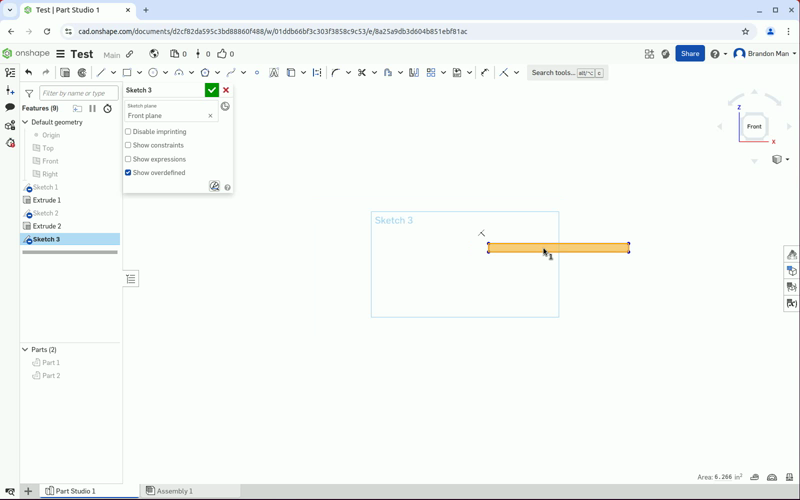
scroll(-6)
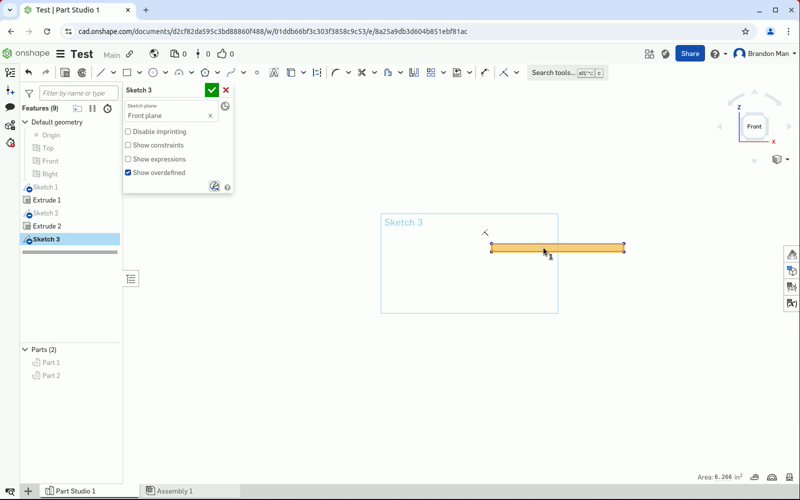
scroll(-6)
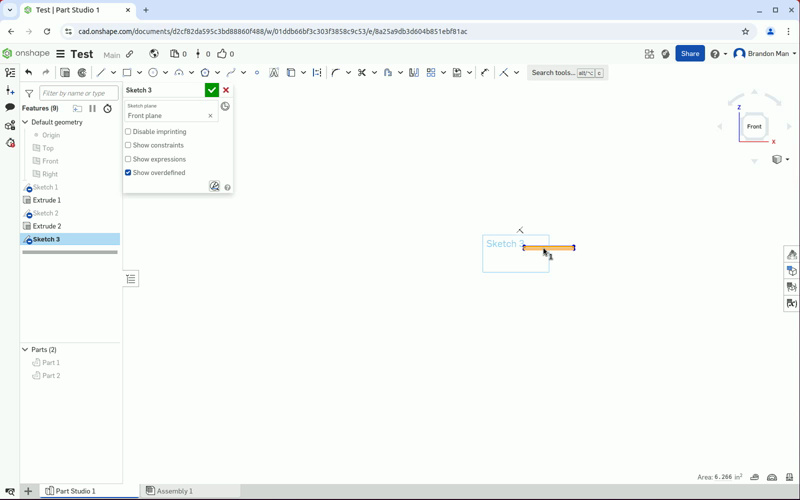
mouse_move(73, 352)
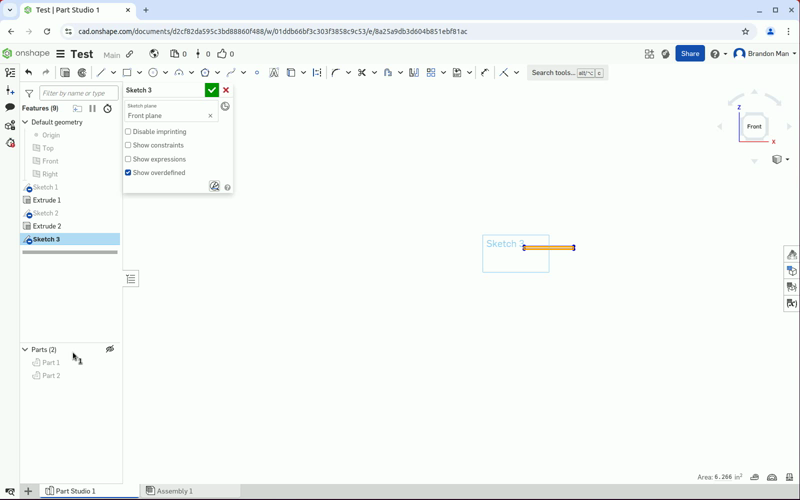
key(shift+y)
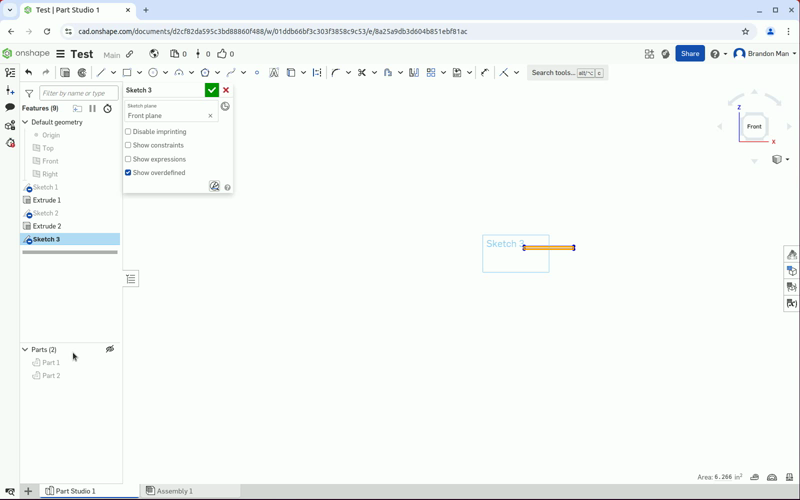
key(shift+e)
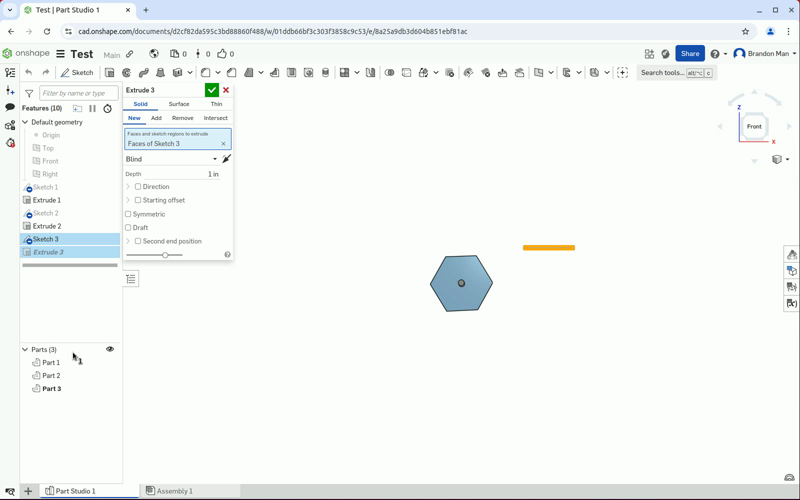
mouse_move(143, 106)
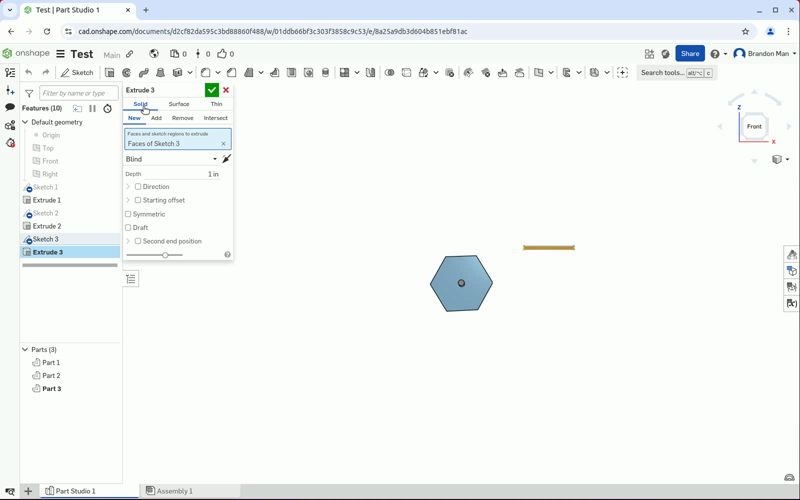
click(143, 106)
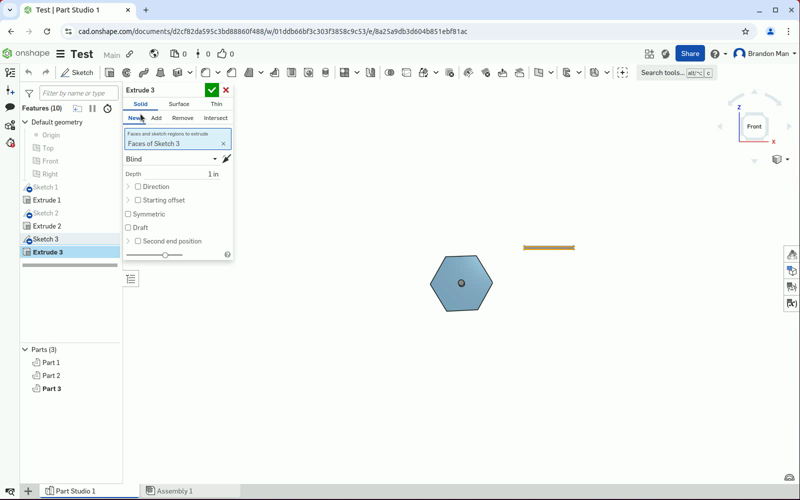
mouse_move(137, 120)
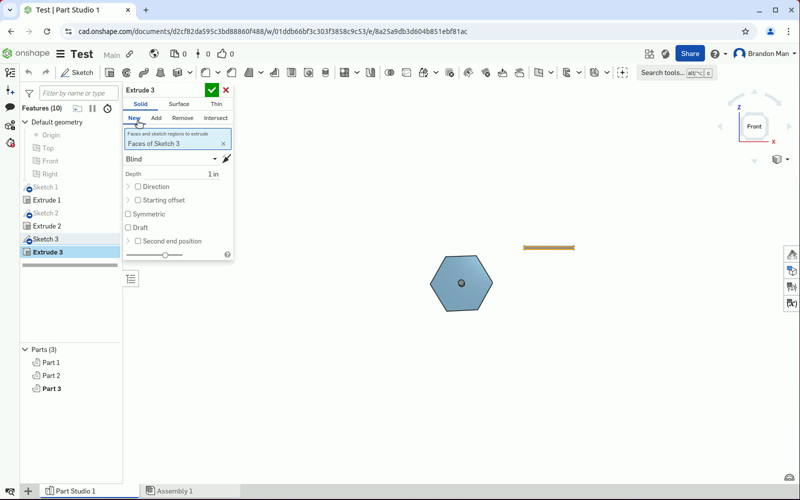
click(137, 120)
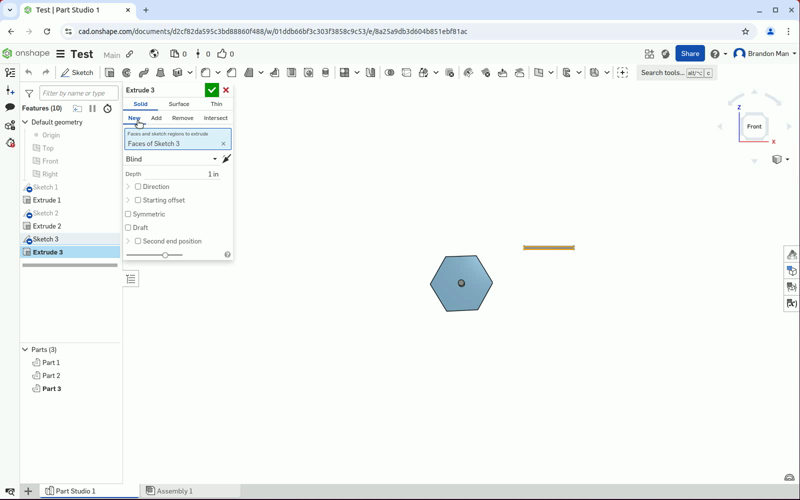
key(tab, 4)
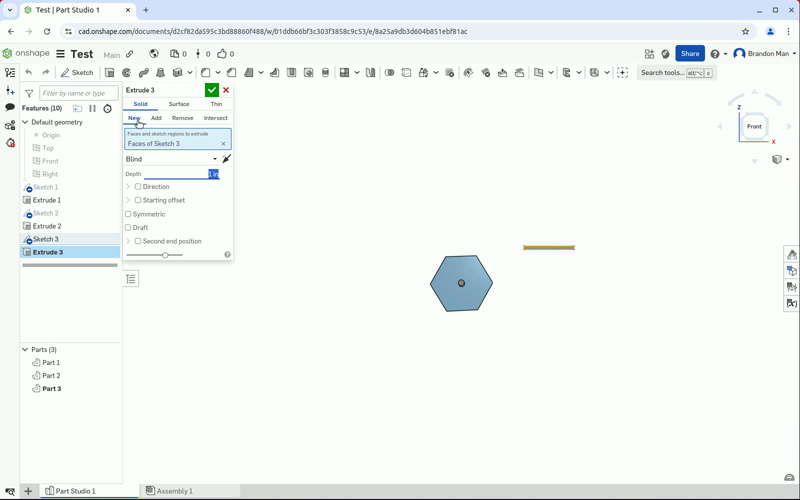
text(0.963)
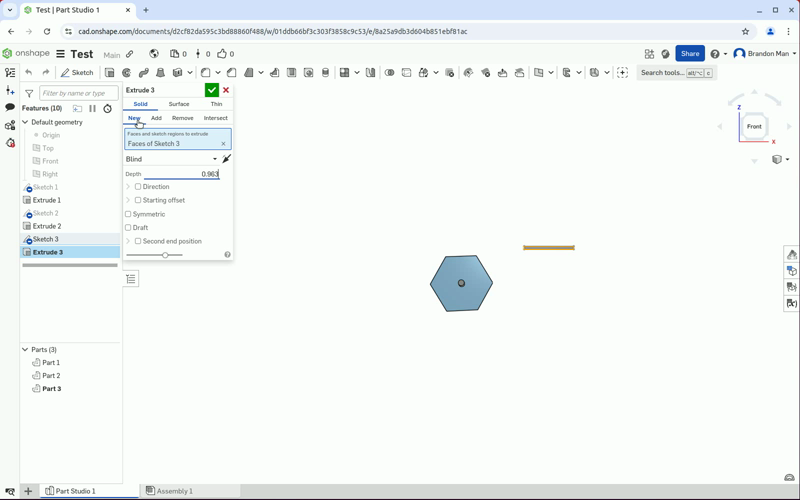
key(enter)
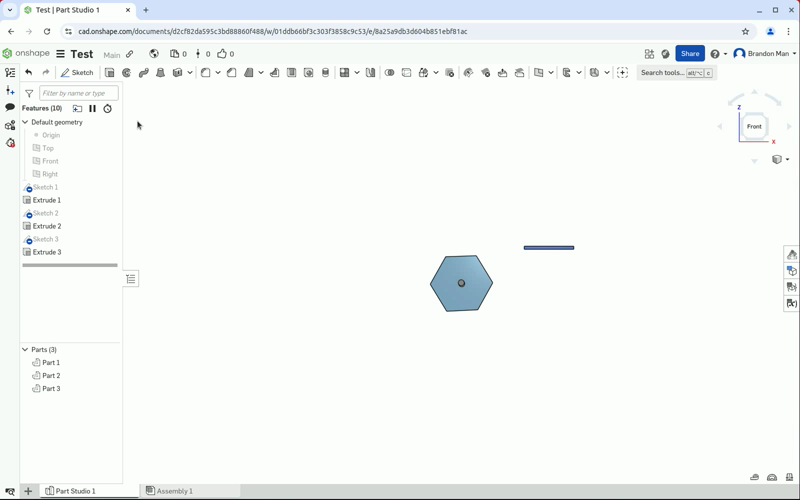
key(shift+h)
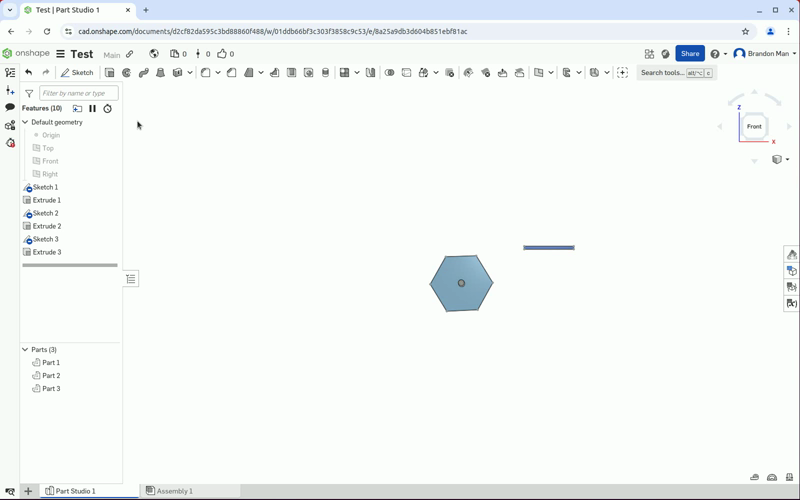
key(shift+h)
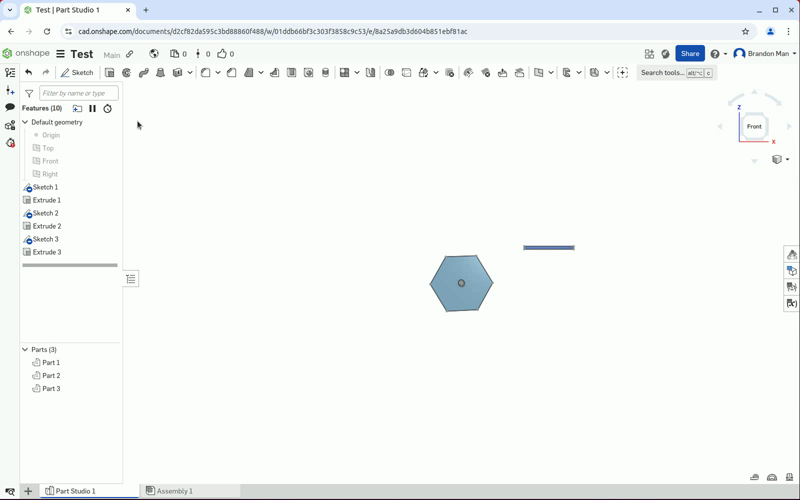
key(shift+7)
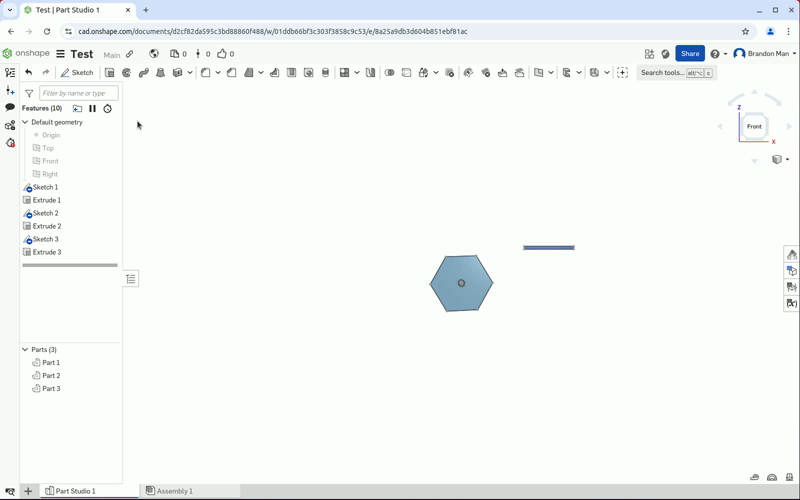
key(left, 2)
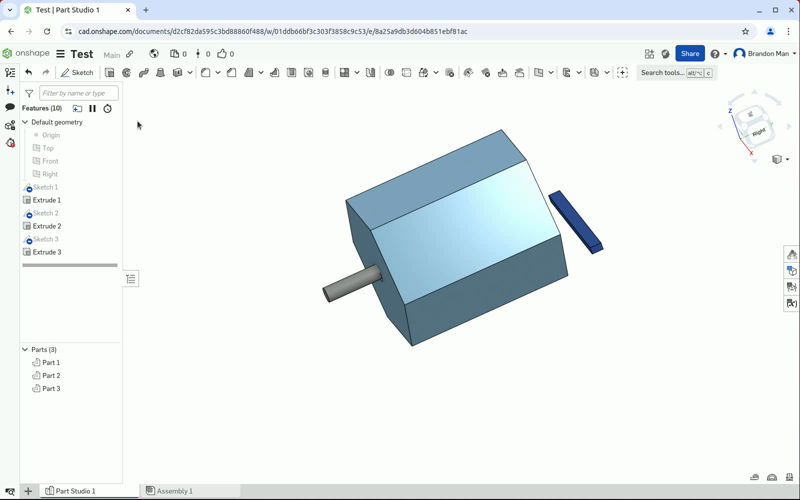
key(down, 2)
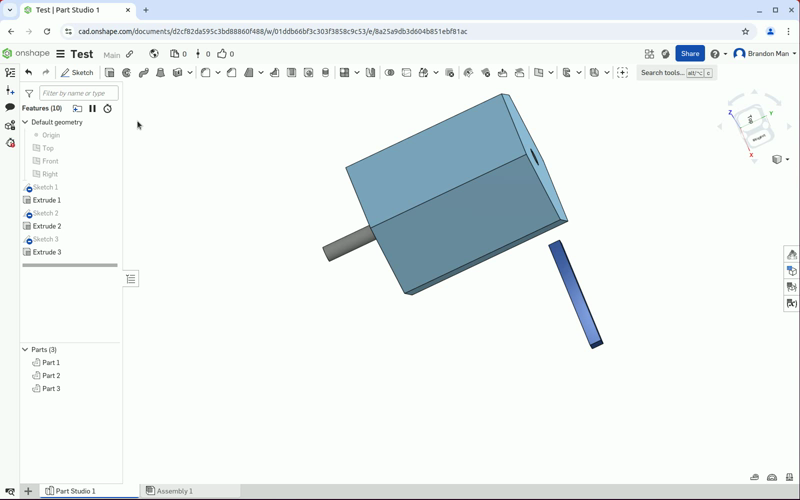
key(up, 2)
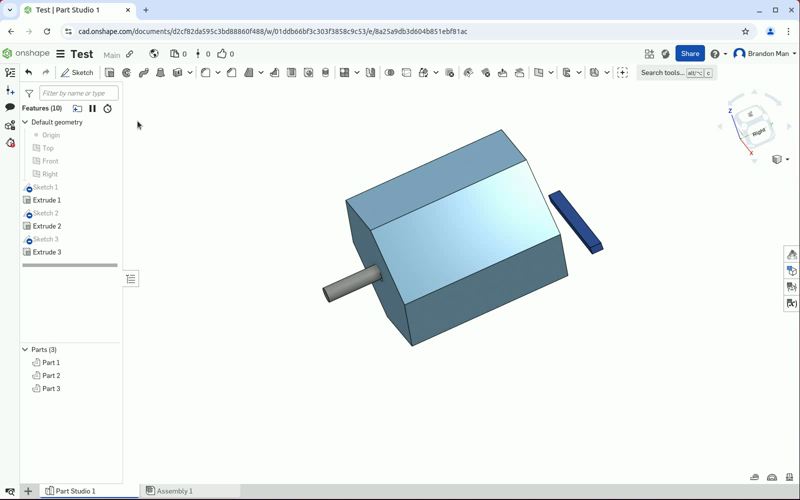
key(right, 2)
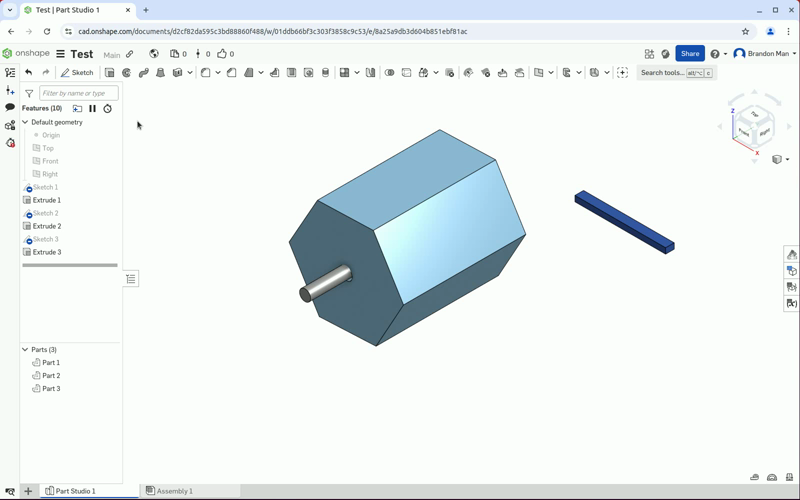
mouse_move(73, 189)
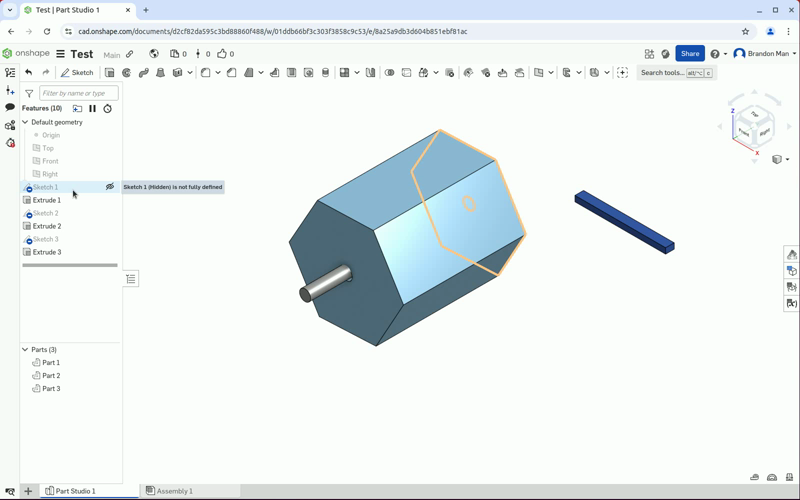
click(73, 189)